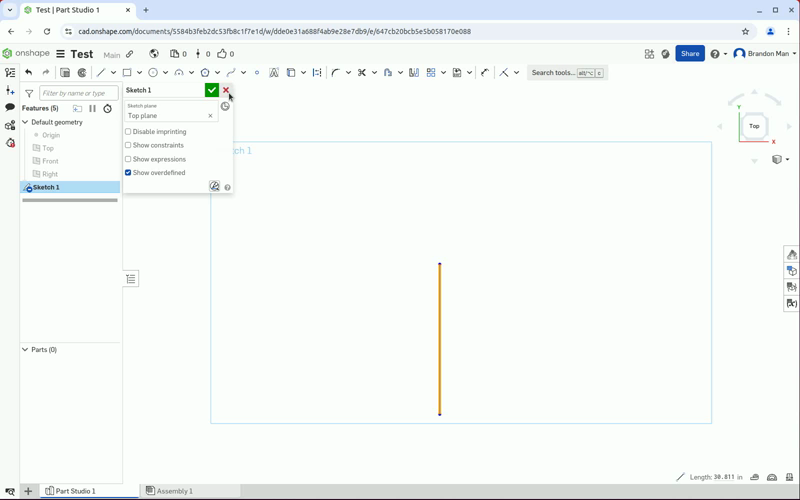
key(shift+h)
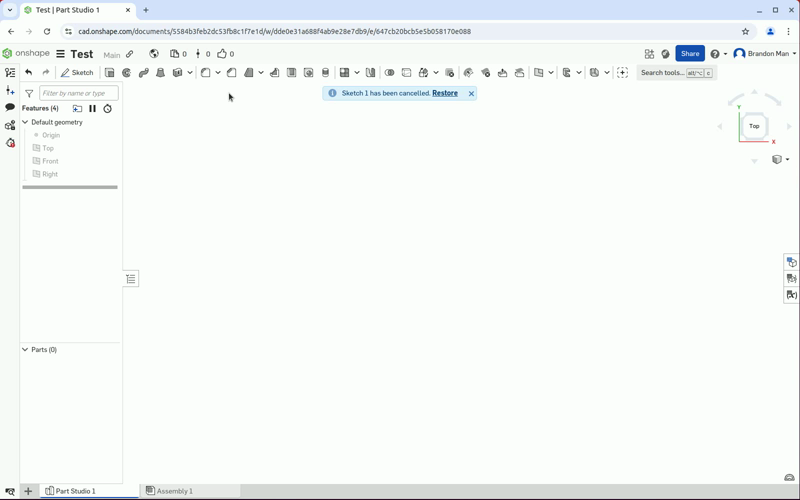
mouse_move(73, 352)
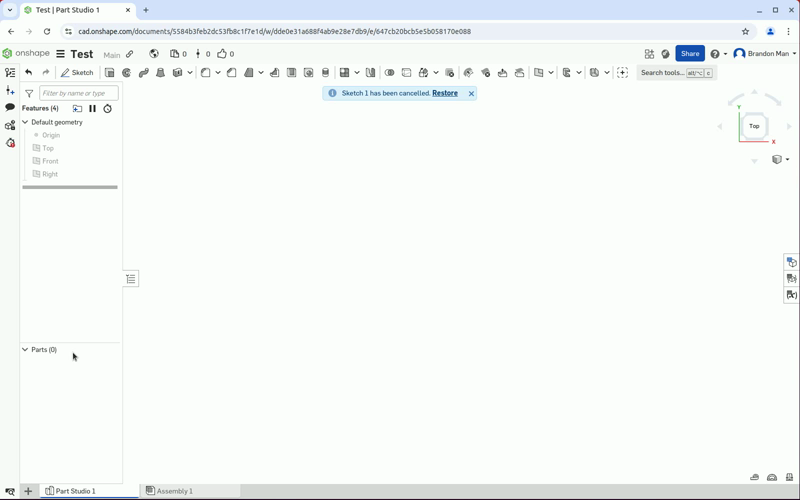
key(y)
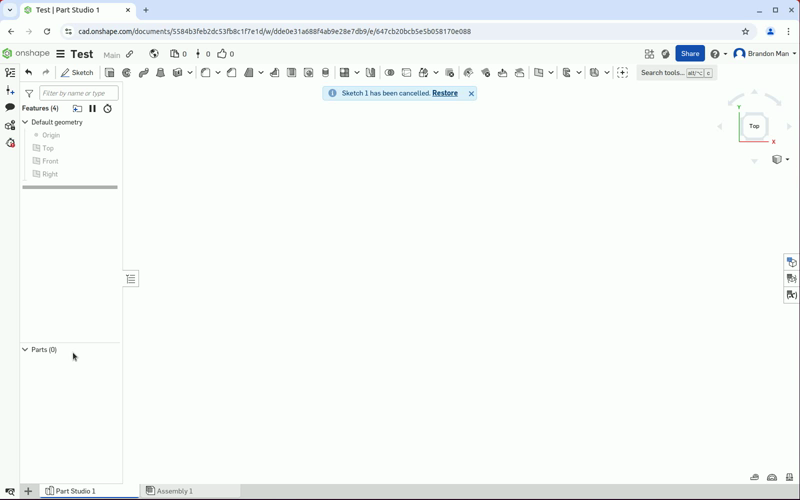
key(shift+p)
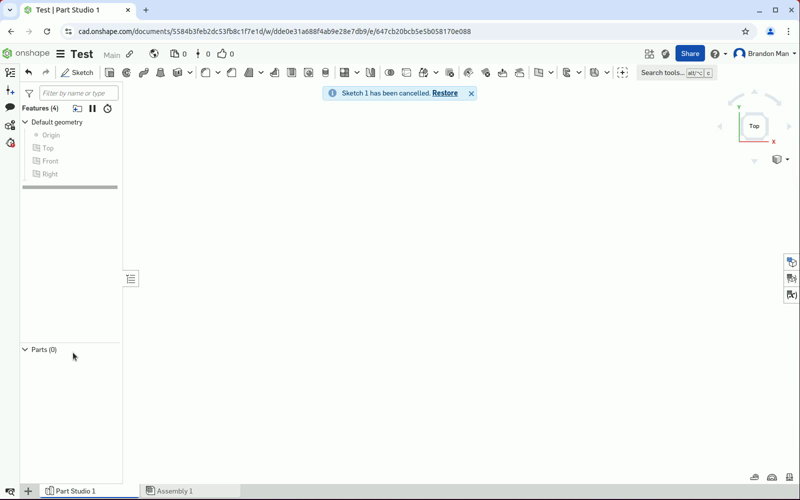
key(space)
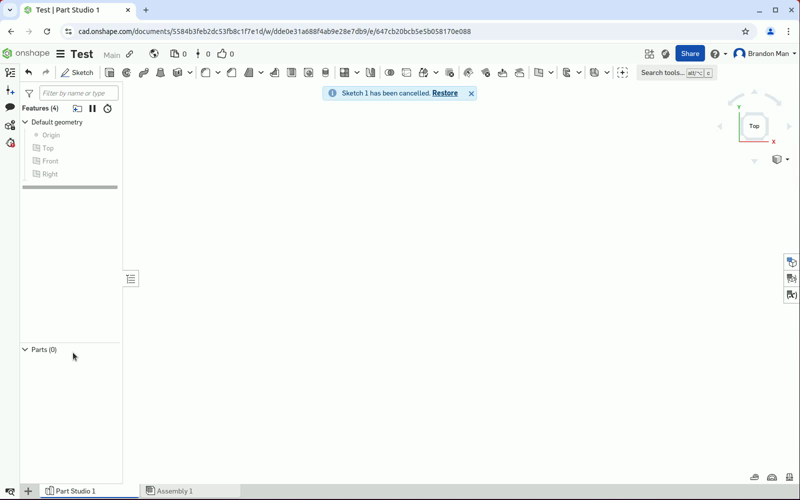
key_down(shift)
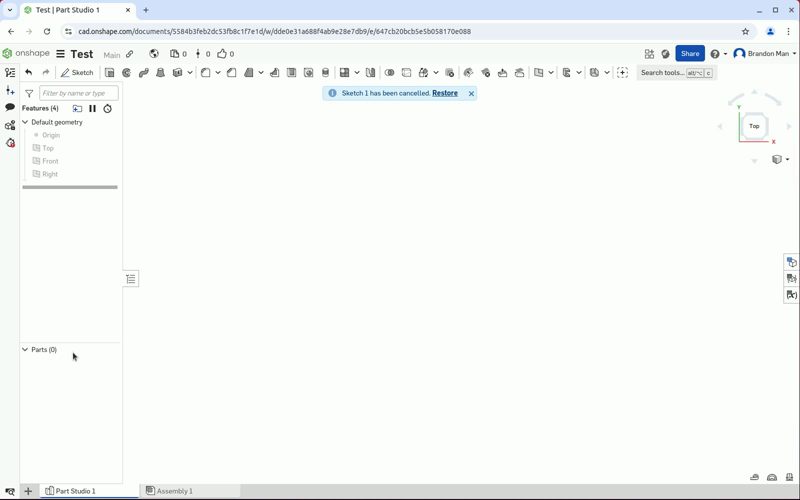
key(up)
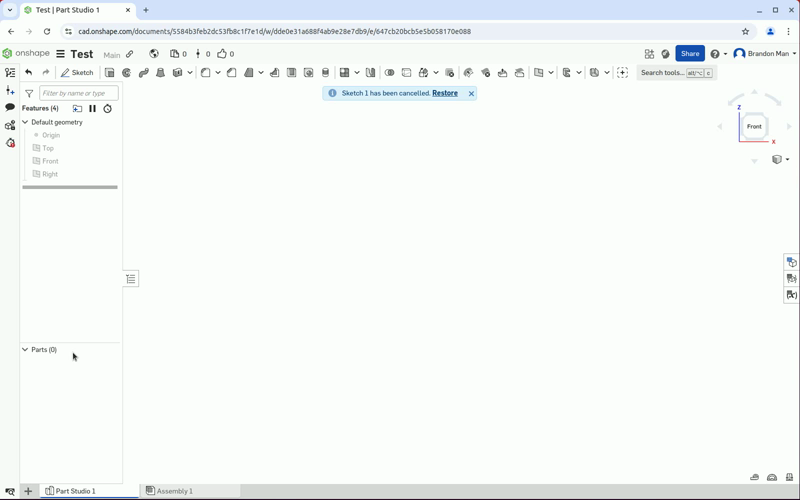
key_up(shift)
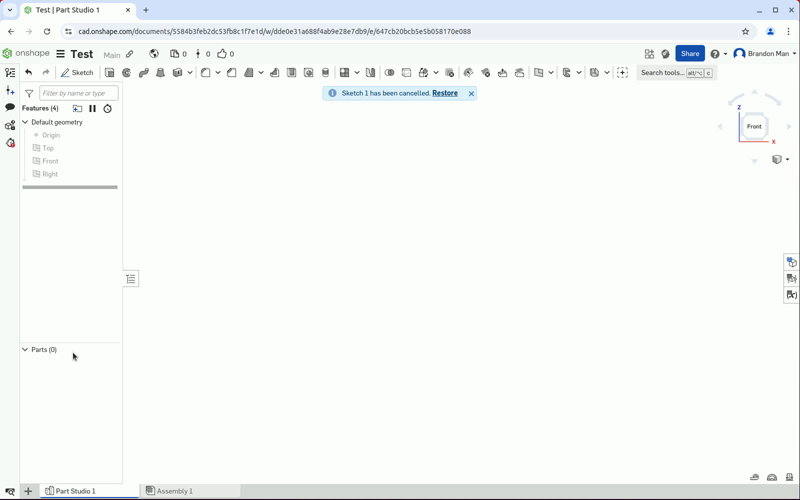
mouse_move(73, 352)
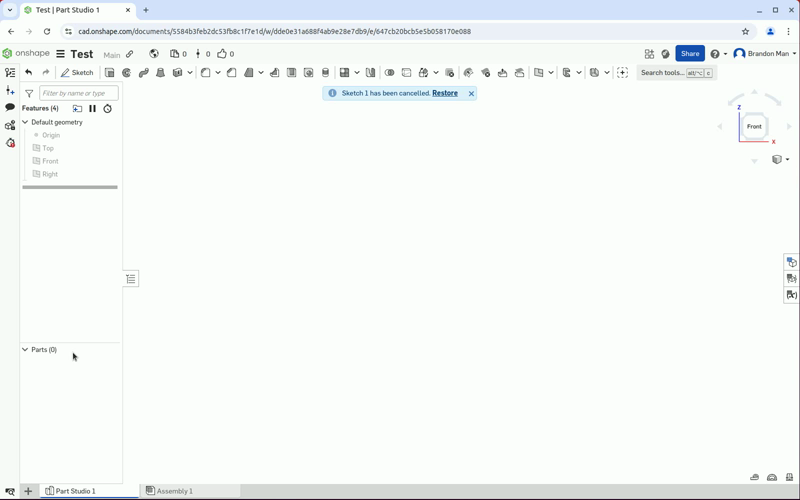
key(shift+y)
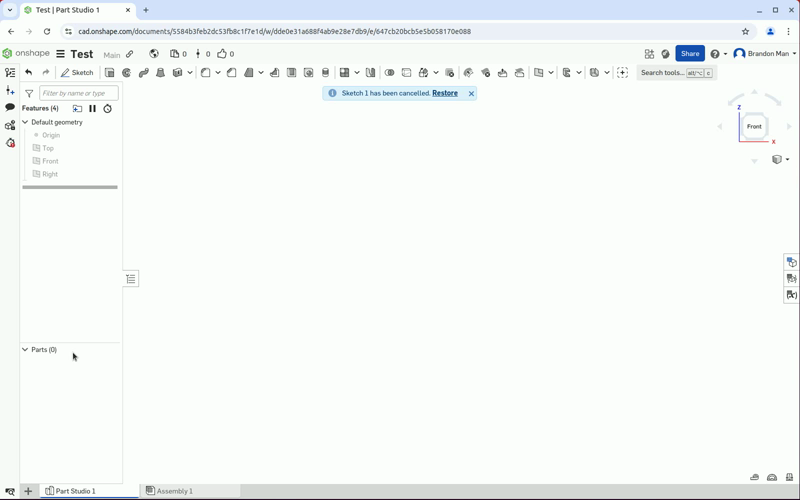
key(shift+s)
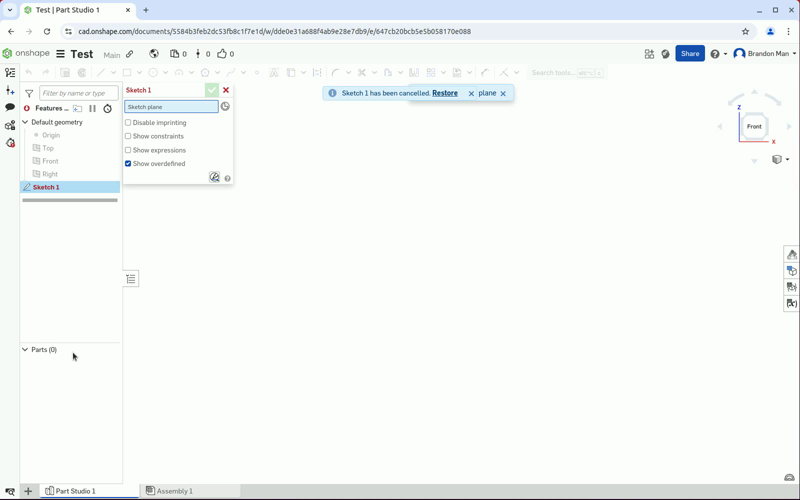
mouse_move(73, 163)
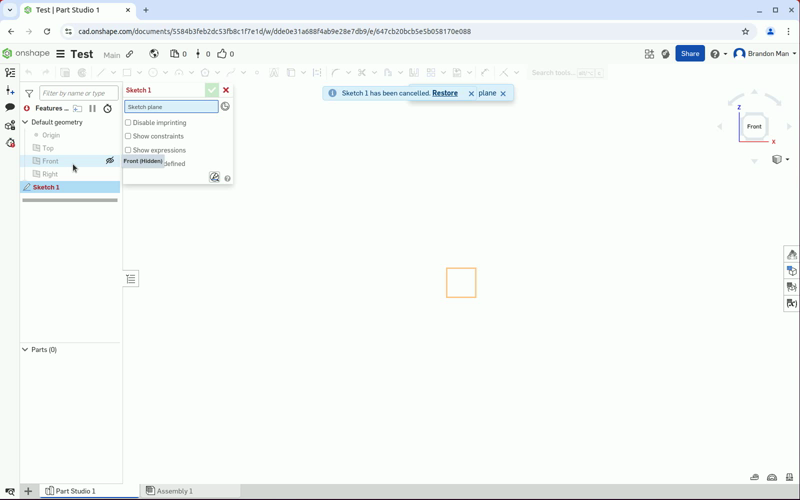
click(73, 163)
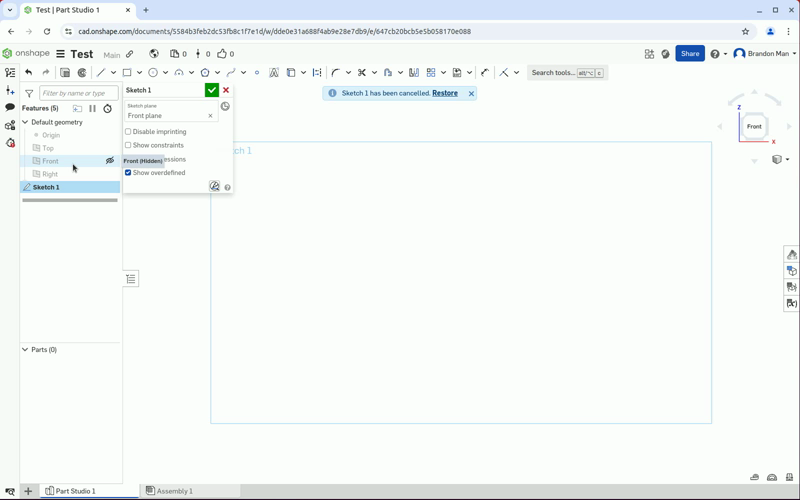
mouse_move(73, 352)
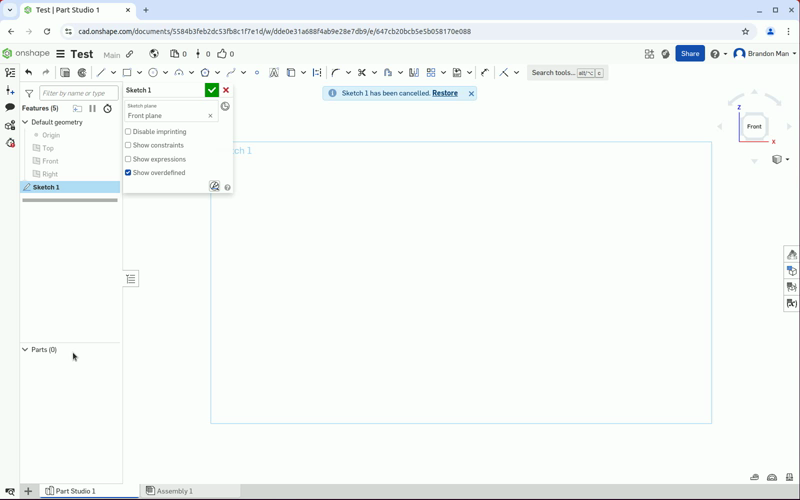
key(y)
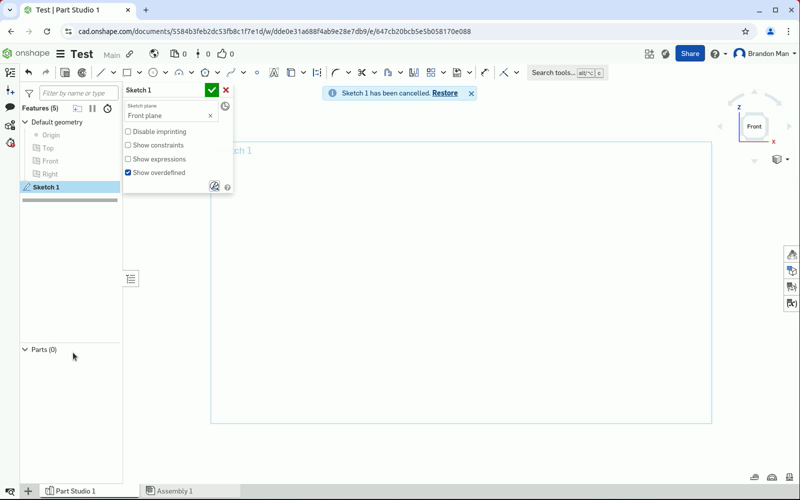
key(a)
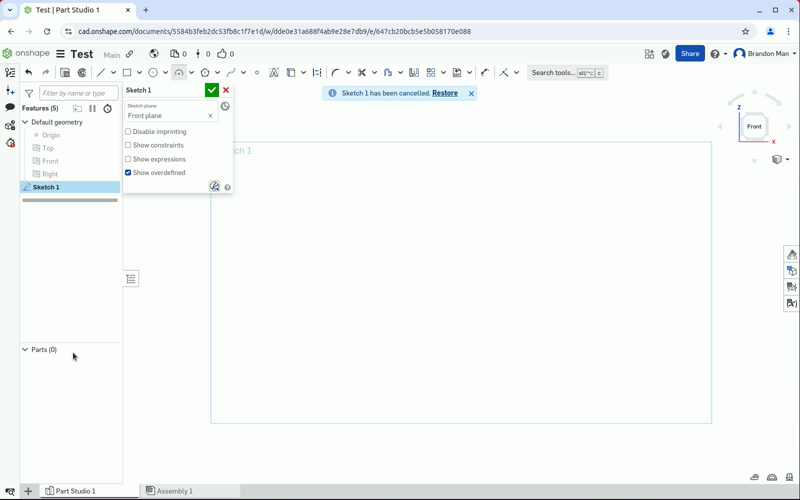
key_down(shift)
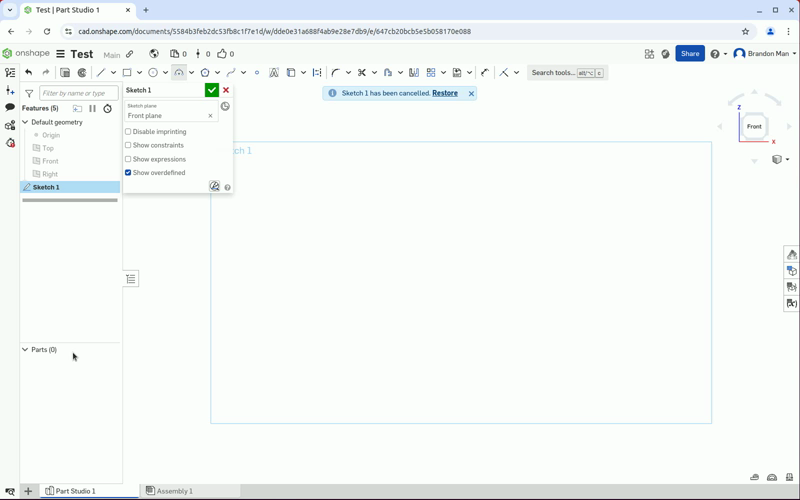
mouse_move(460, 313)
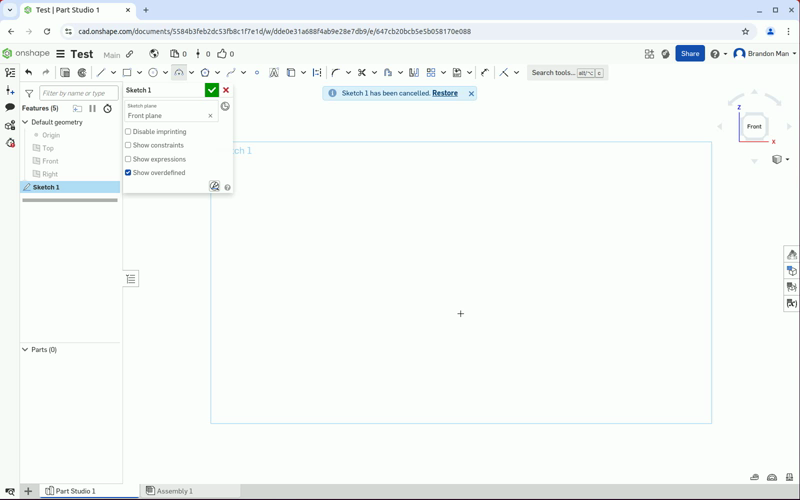
click(460, 313)
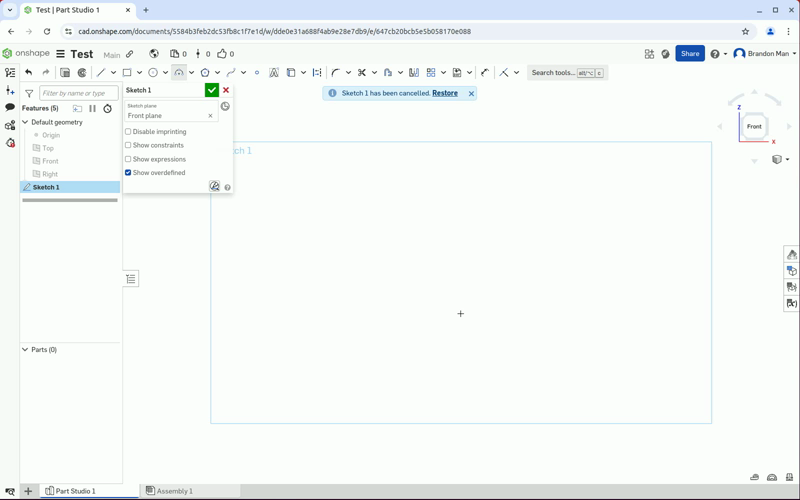
key_up(shift)
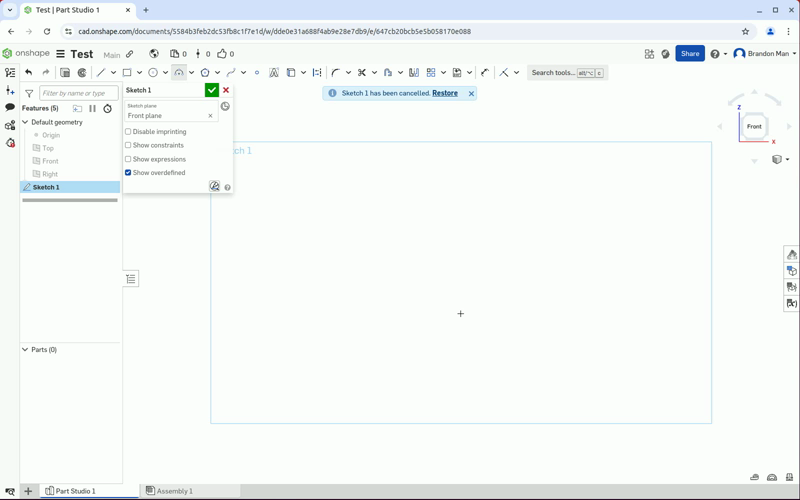
key_down(shift)
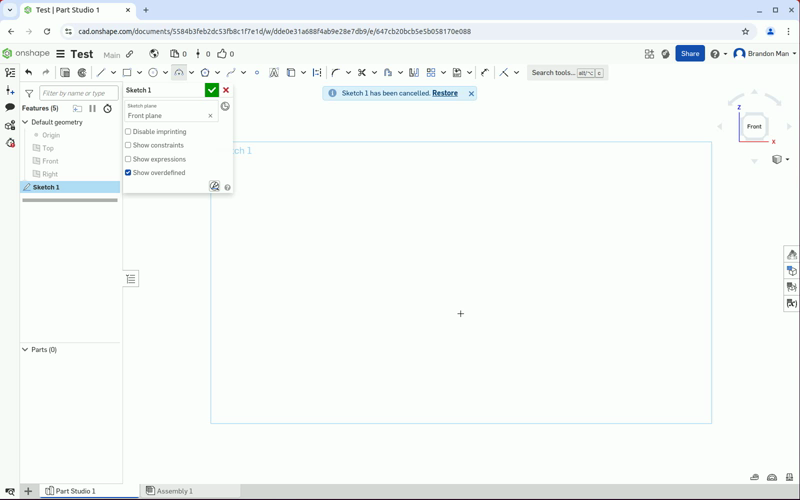
mouse_move(460, 282)
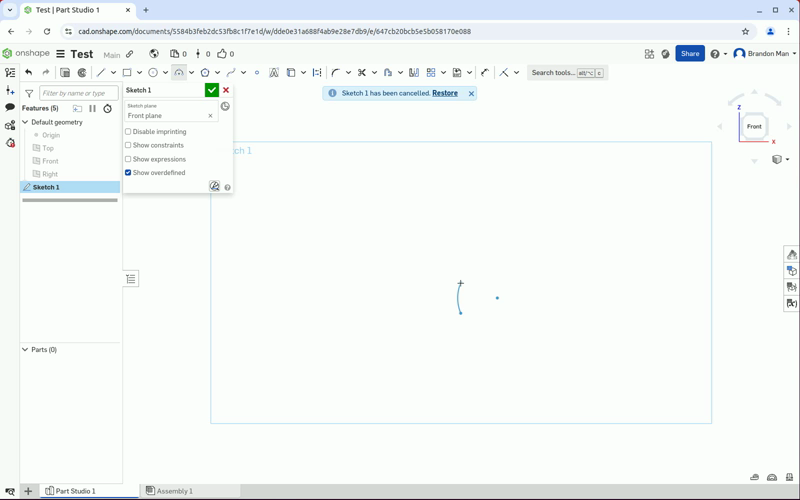
click(460, 282)
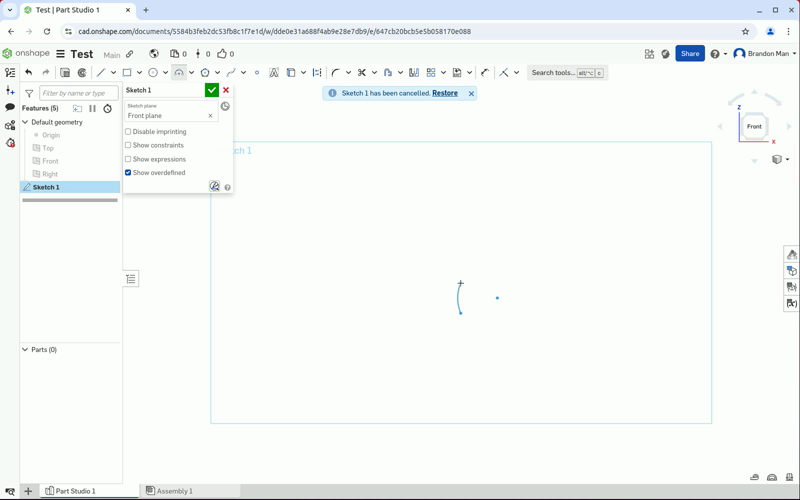
mouse_move(476, 297)
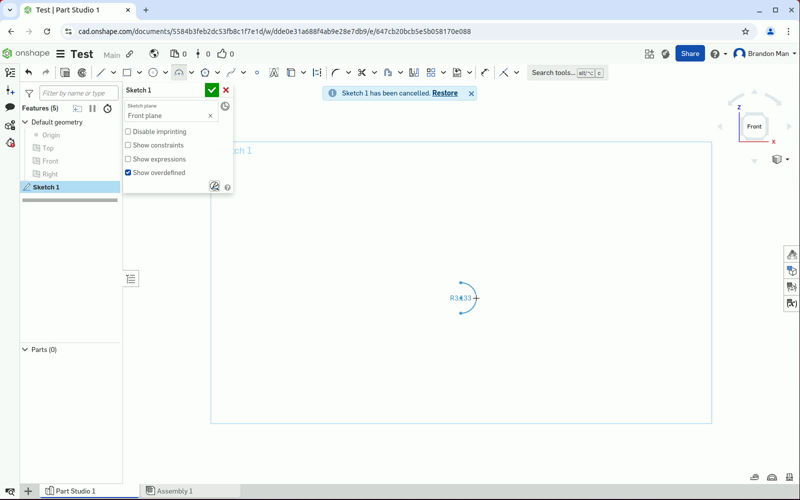
click(476, 297)
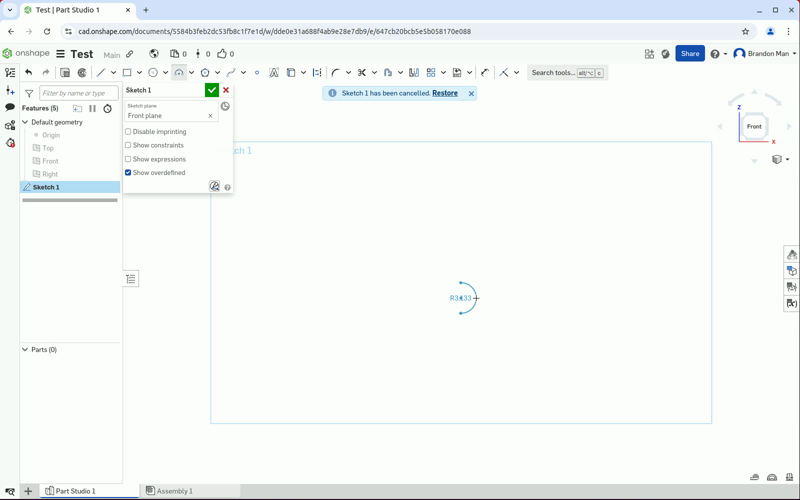
key_up(shift)
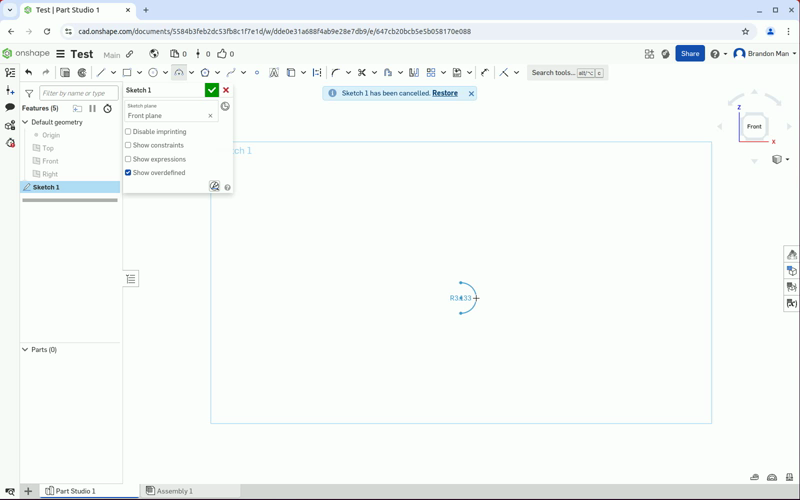
key(esc)
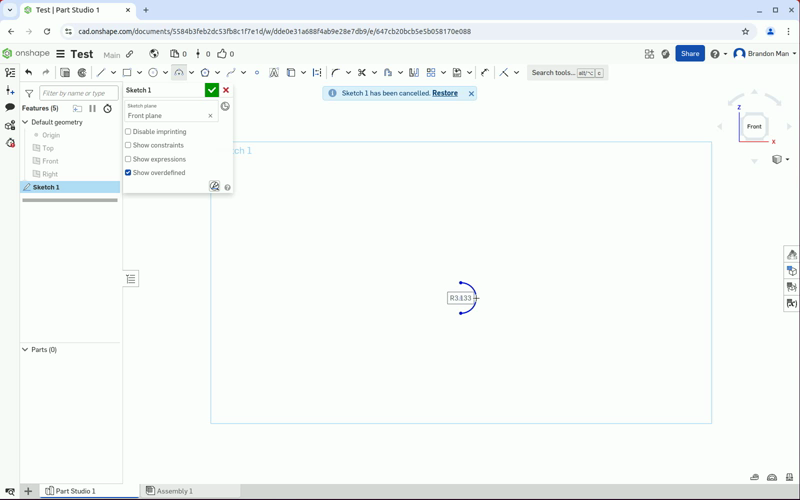
key(l)
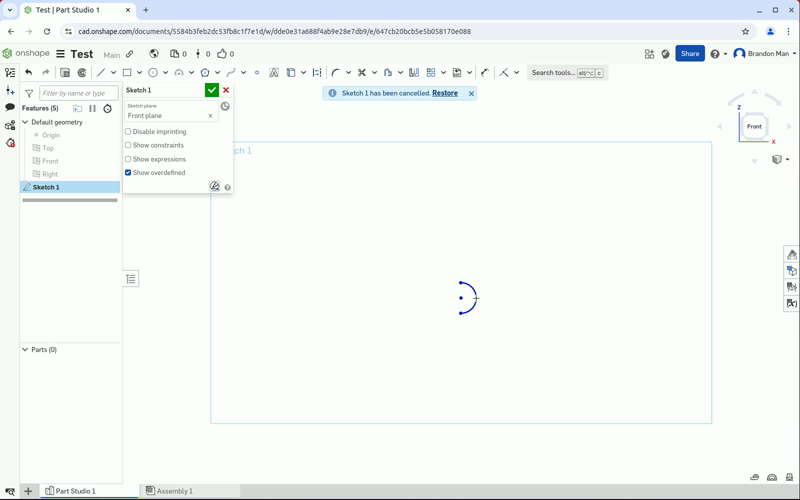
mouse_move(460, 282)
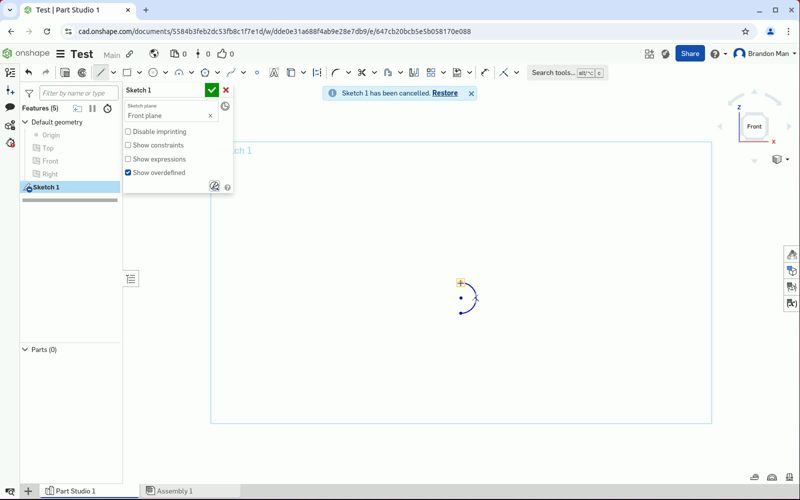
click(460, 282)
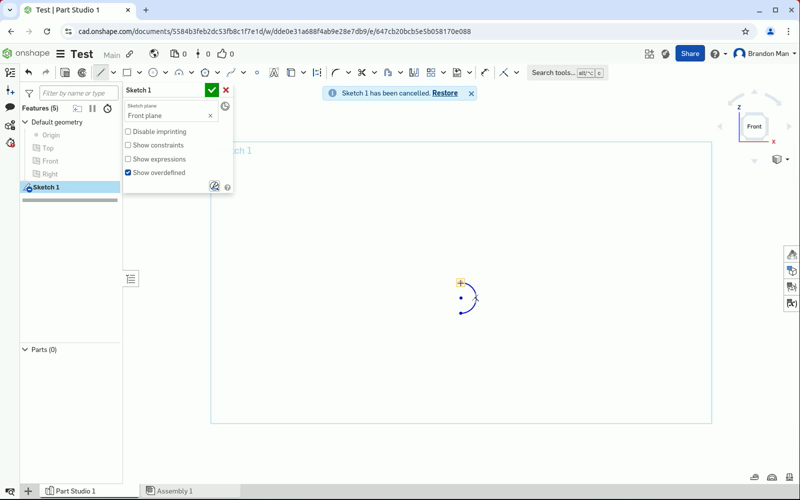
key_down(shift)
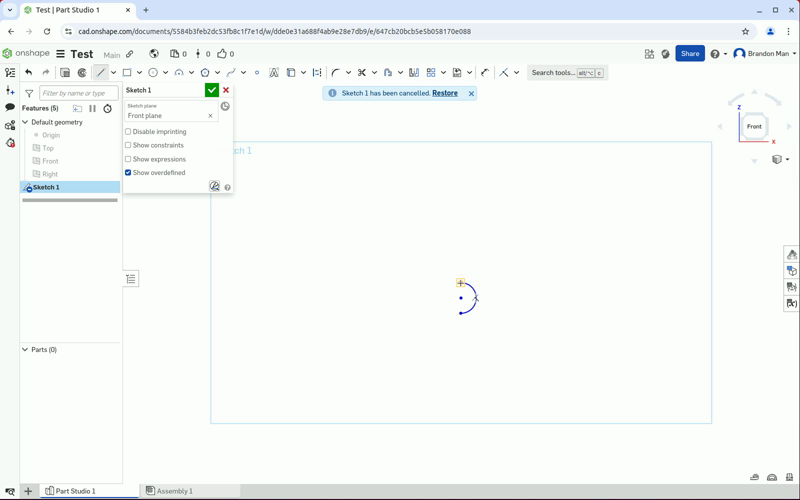
mouse_move(573, 282)
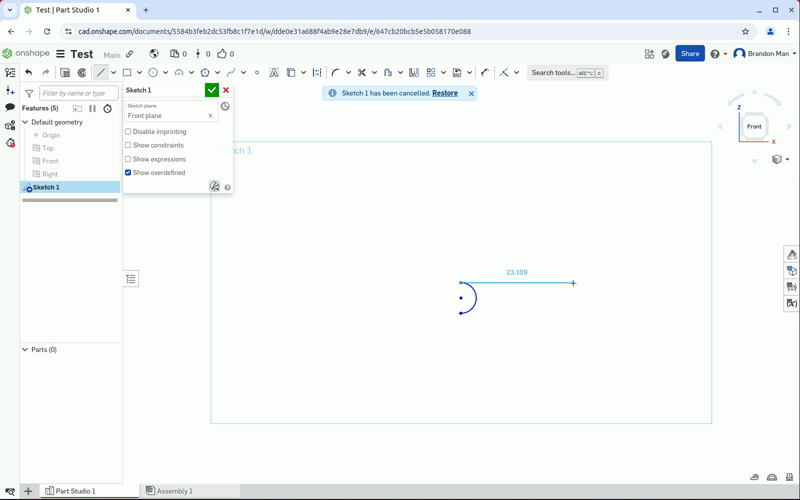
click(573, 282)
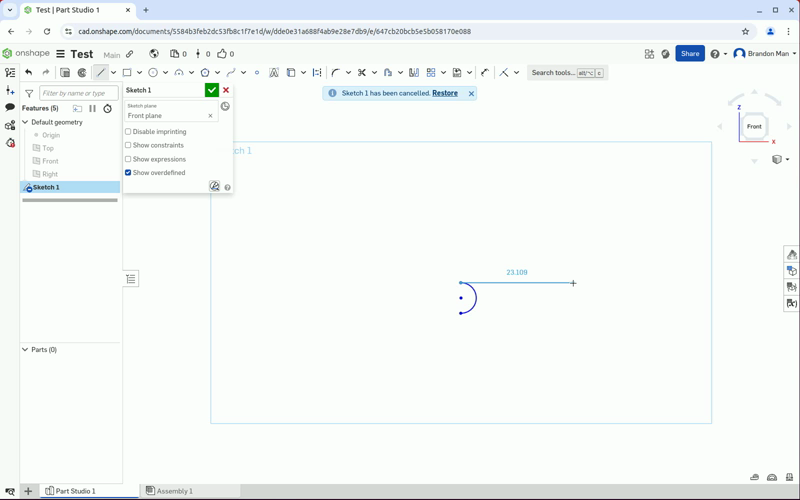
key_up(shift)
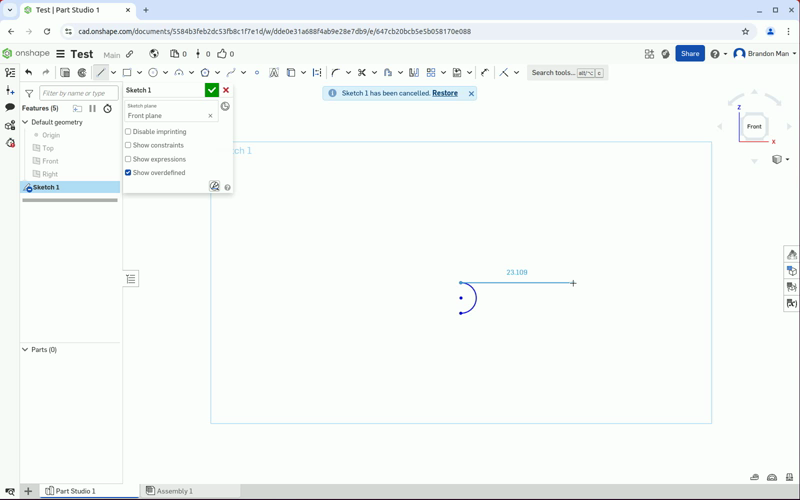
key_down(shift)
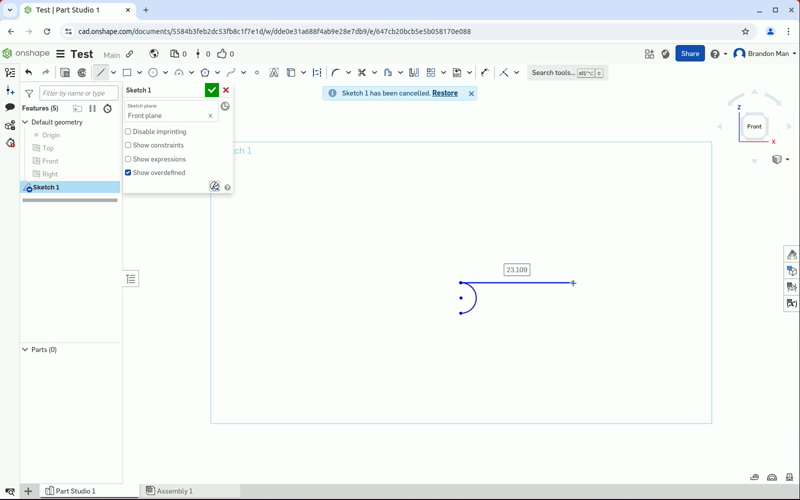
mouse_move(589, 282)
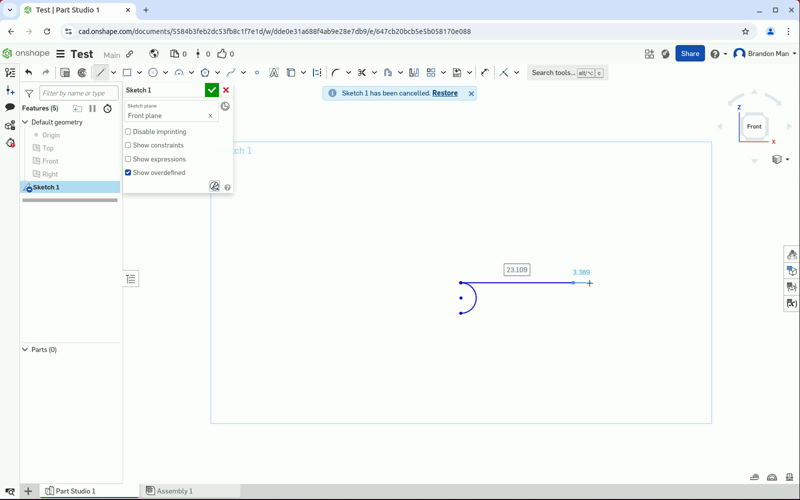
mouse_move(573, 287)
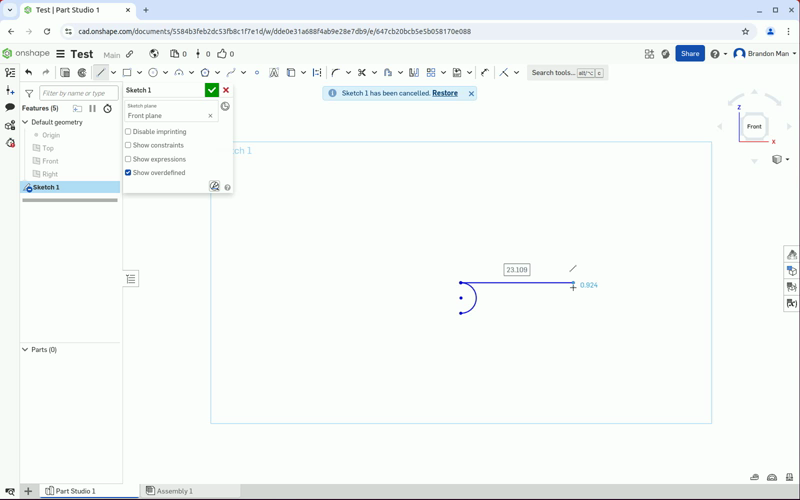
scroll(6)
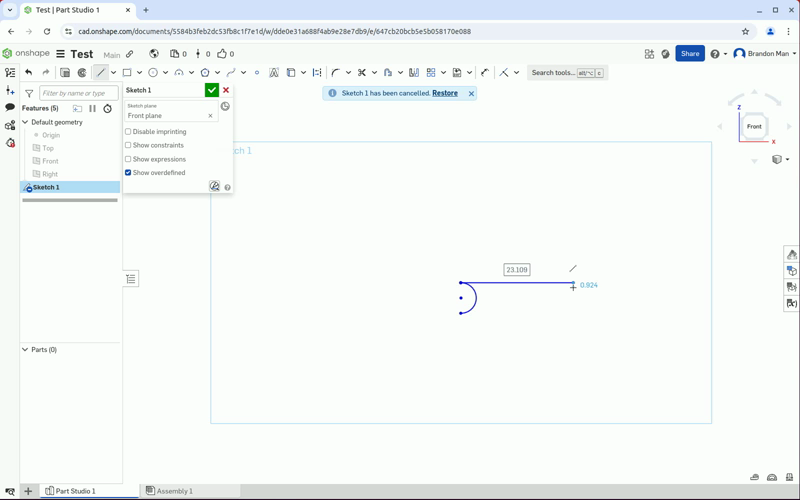
scroll(6)
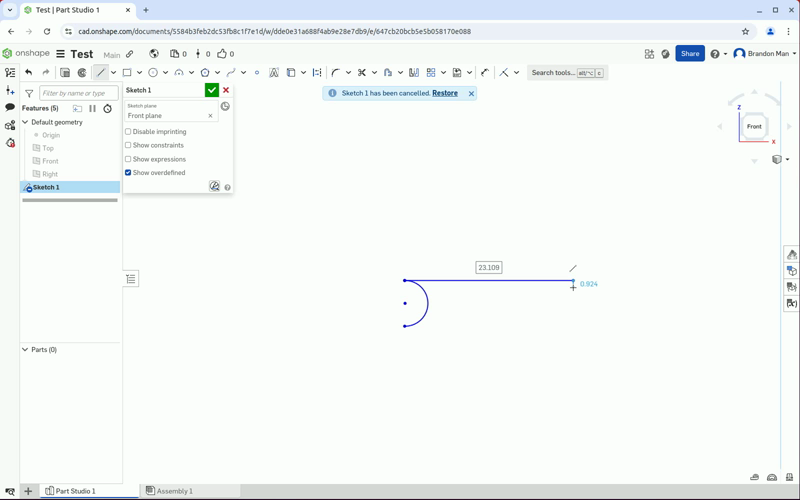
scroll(6)
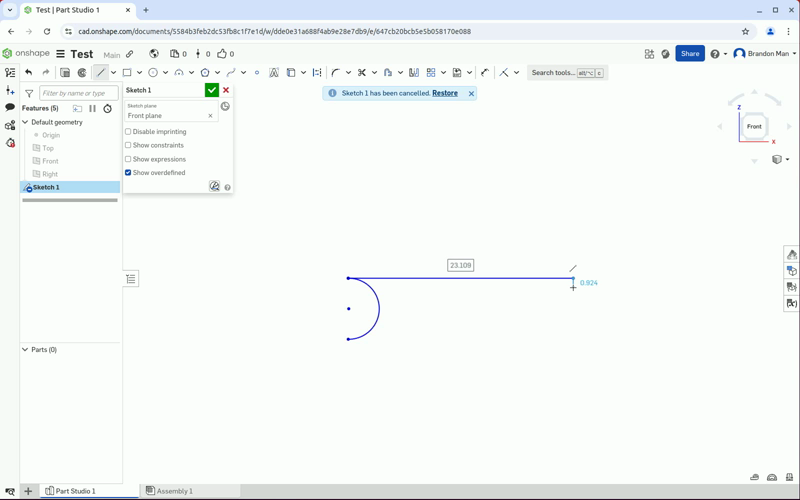
scroll(6)
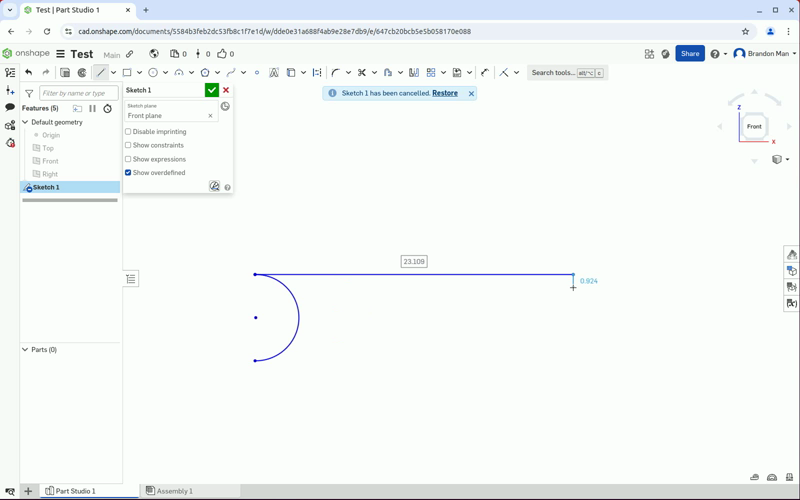
scroll(6)
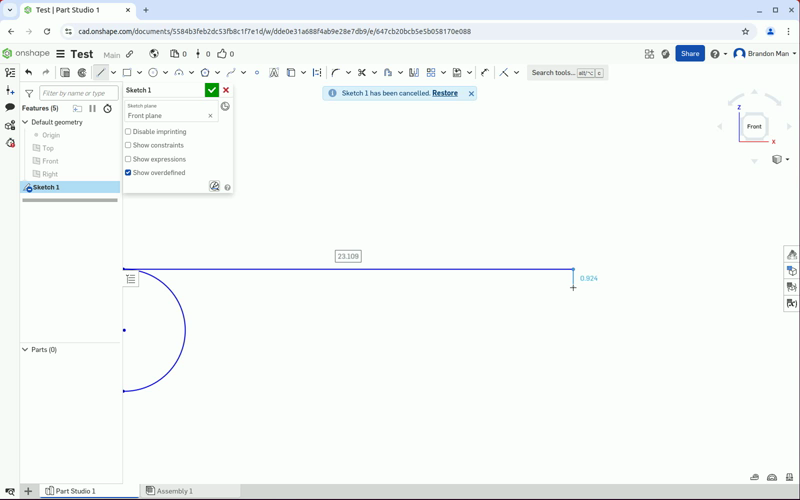
scroll(6)
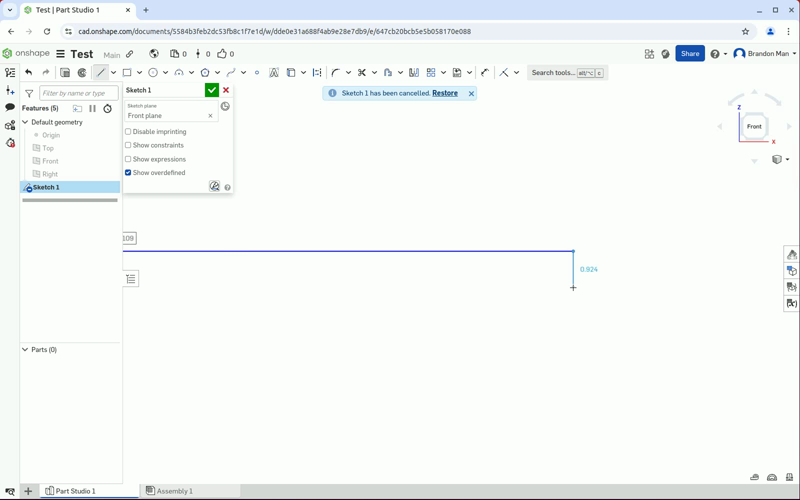
scroll(6)
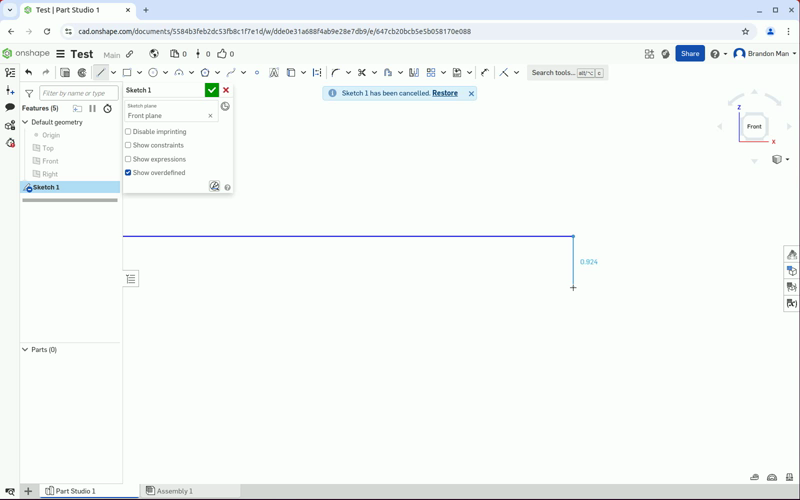
click(573, 287)
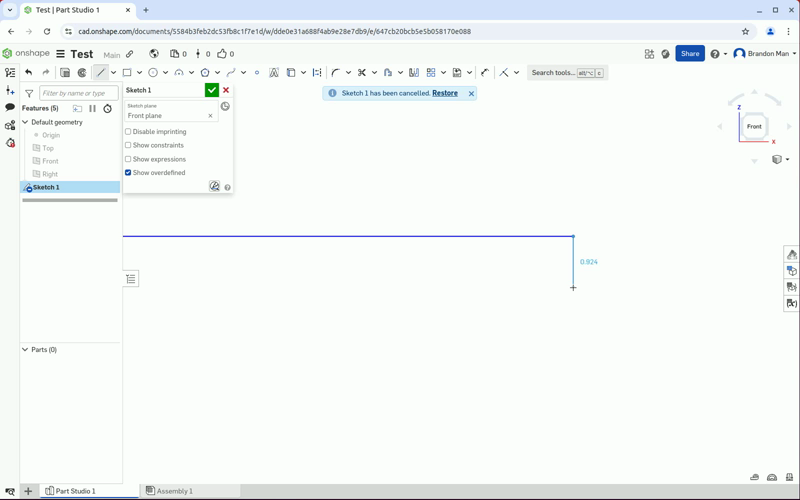
scroll(-6)
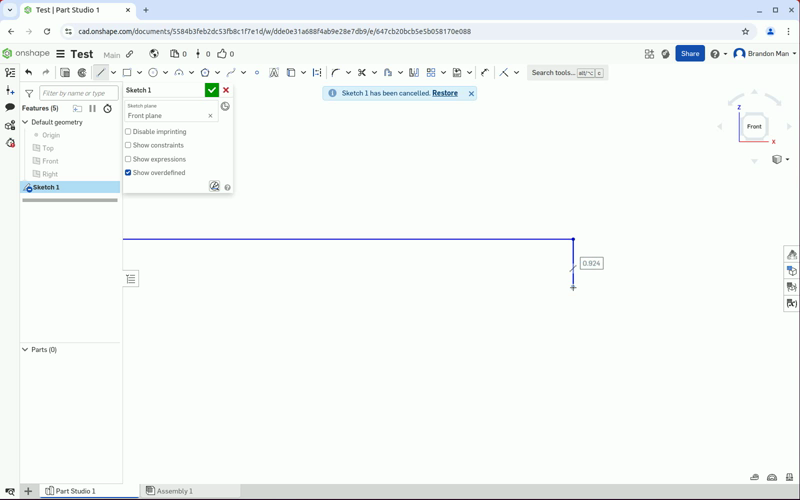
scroll(-6)
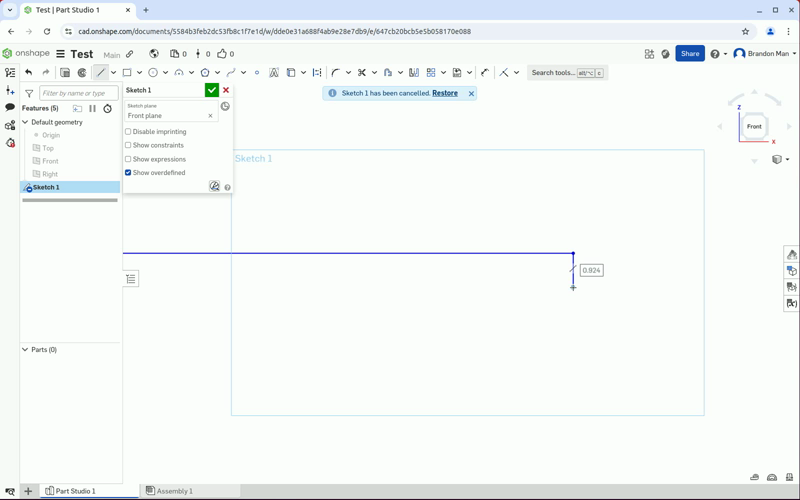
scroll(-6)
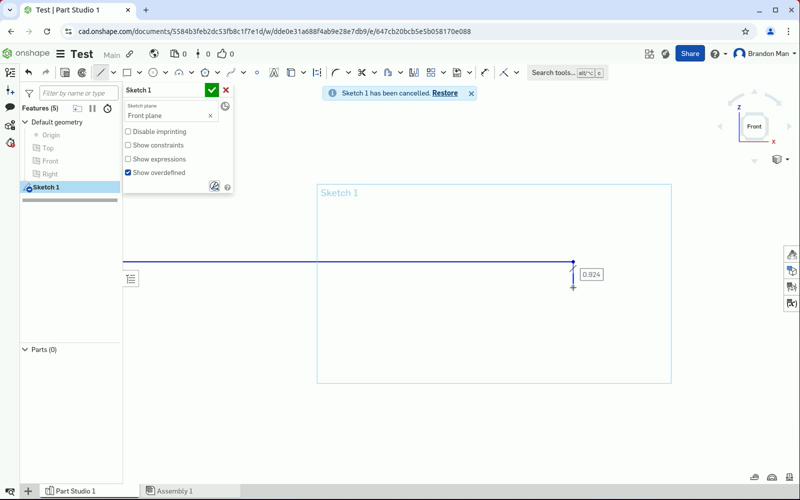
scroll(-6)
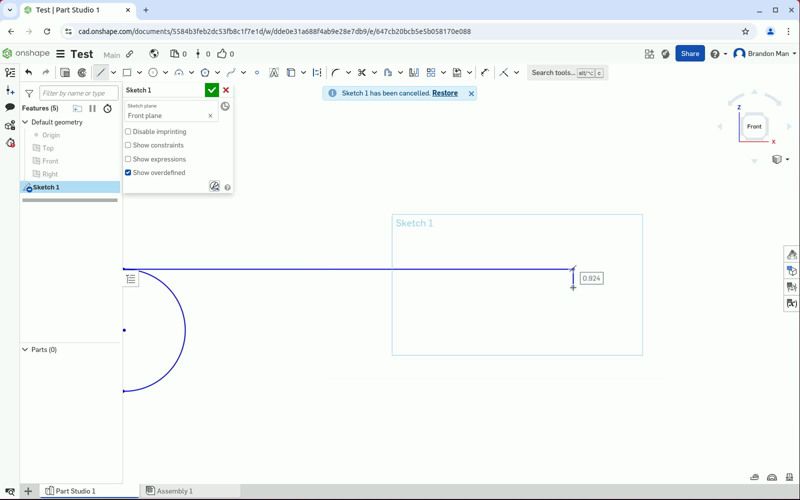
scroll(-6)
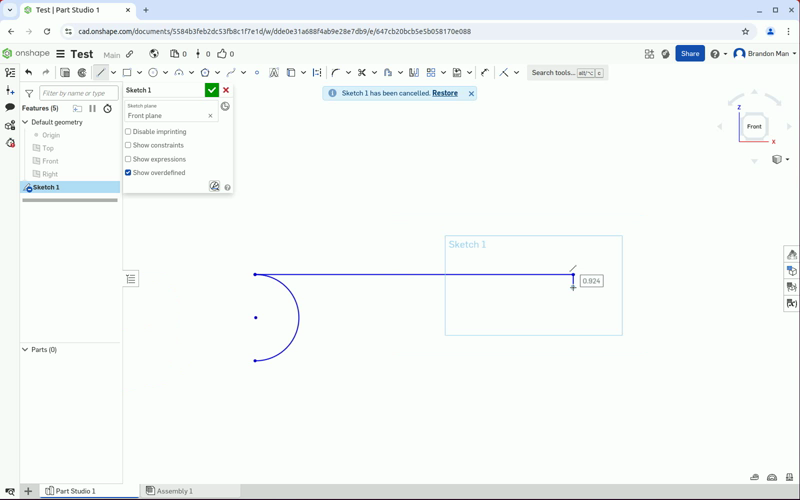
scroll(-6)
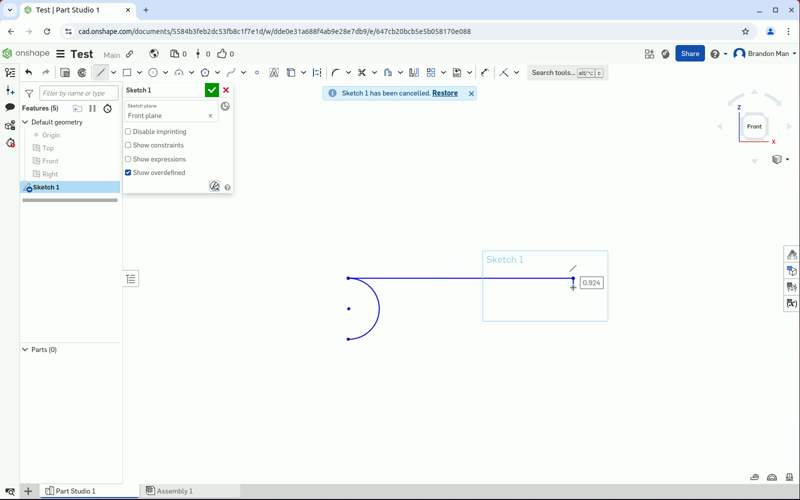
scroll(-6)
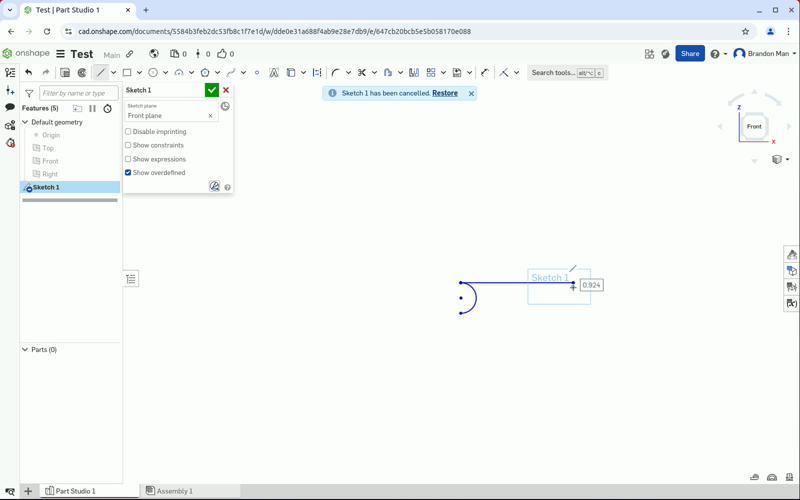
key_up(shift)
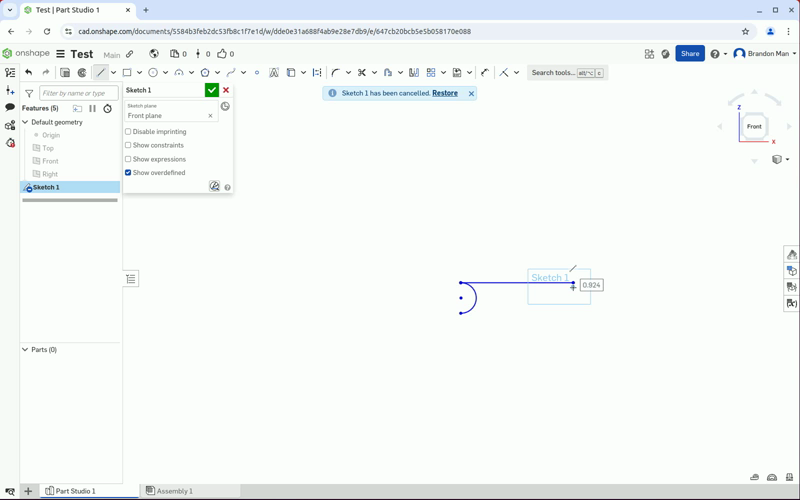
key_down(shift)
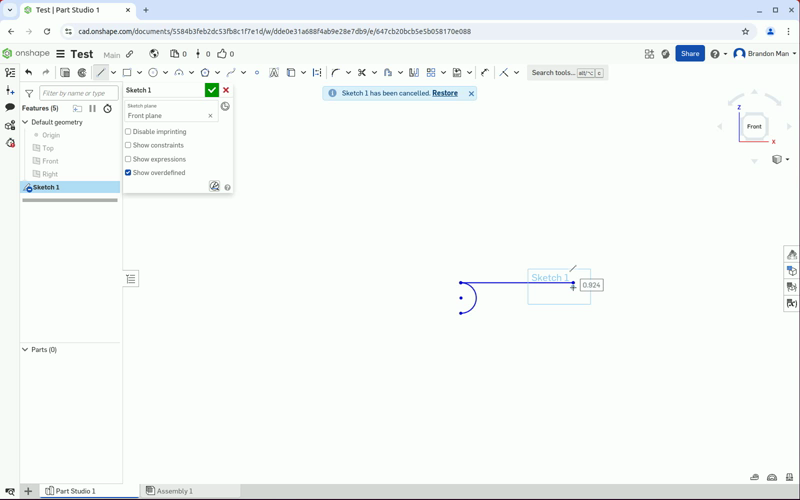
mouse_move(460, 287)
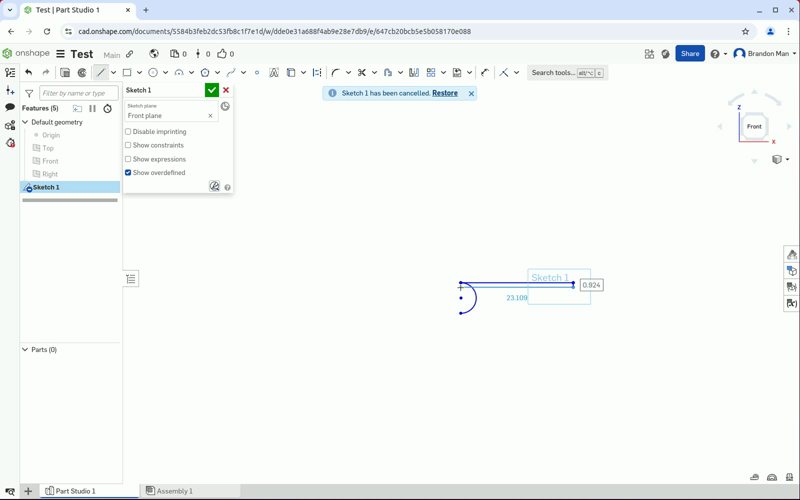
click(460, 287)
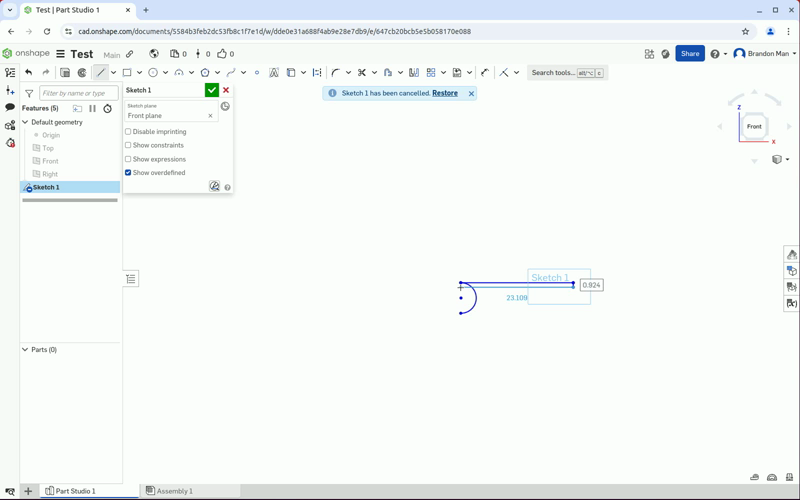
key_up(shift)
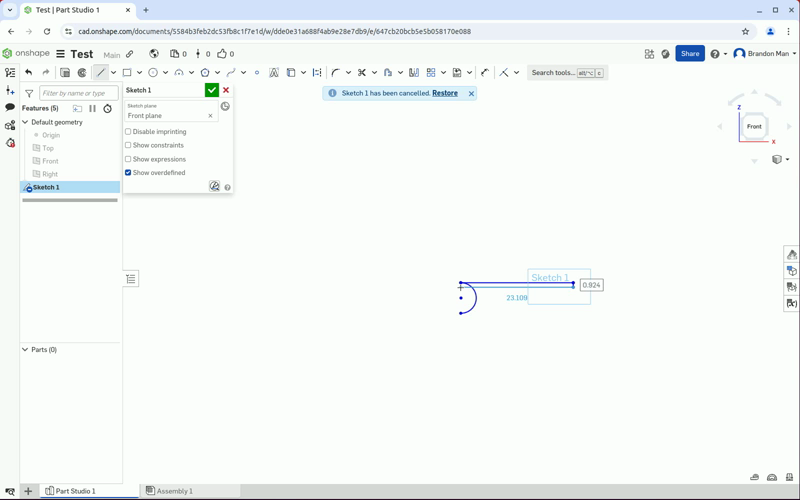
key(esc)
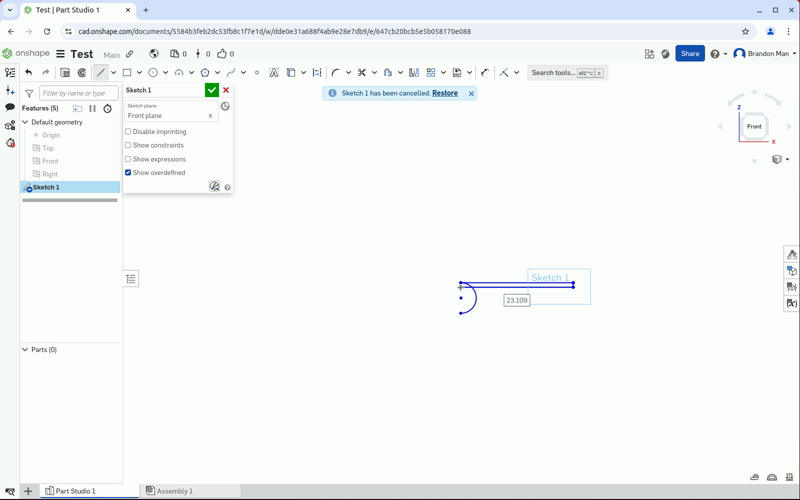
key(a)
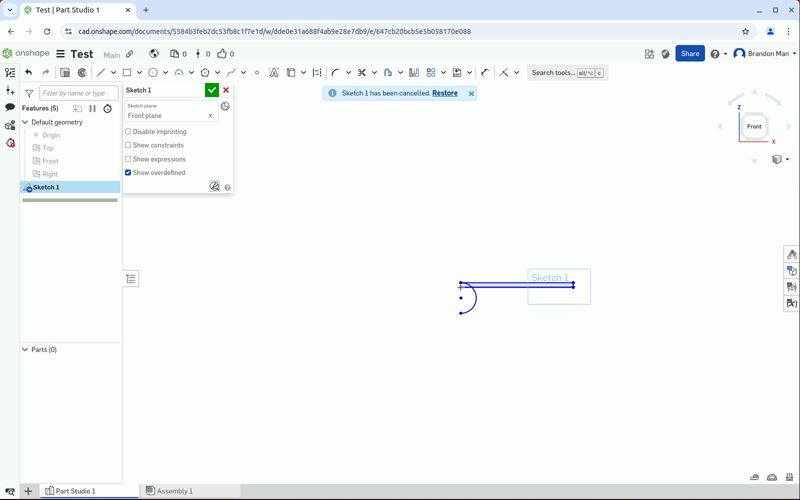
mouse_move(460, 287)
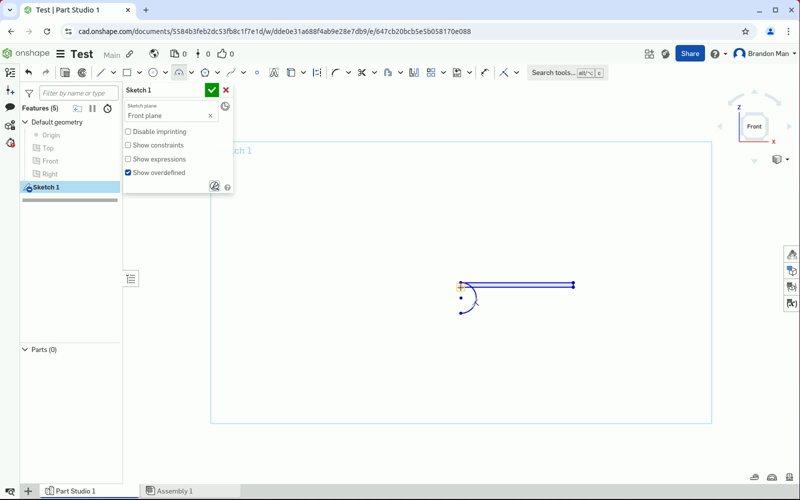
click(460, 287)
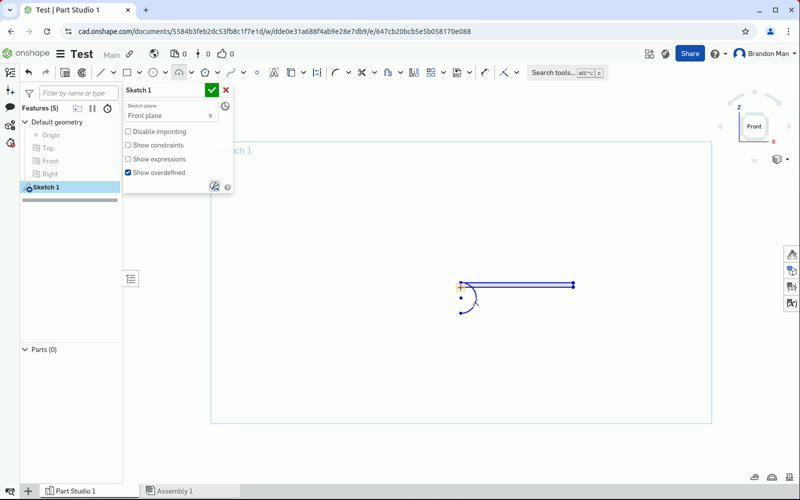
key_down(shift)
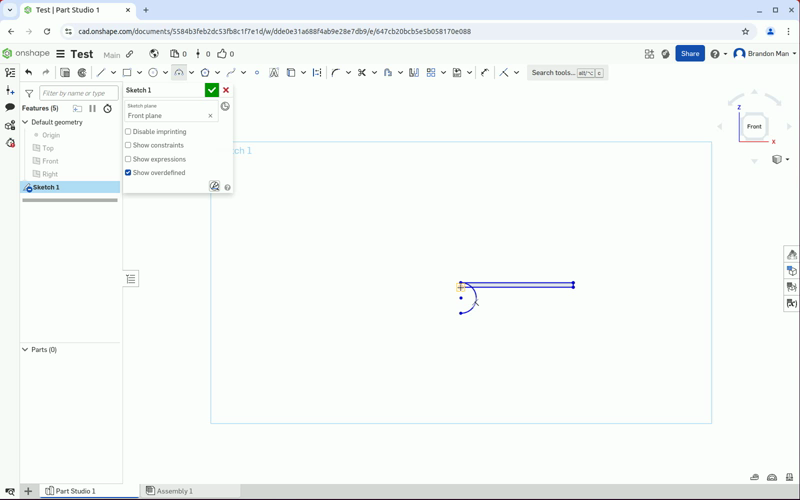
mouse_move(460, 308)
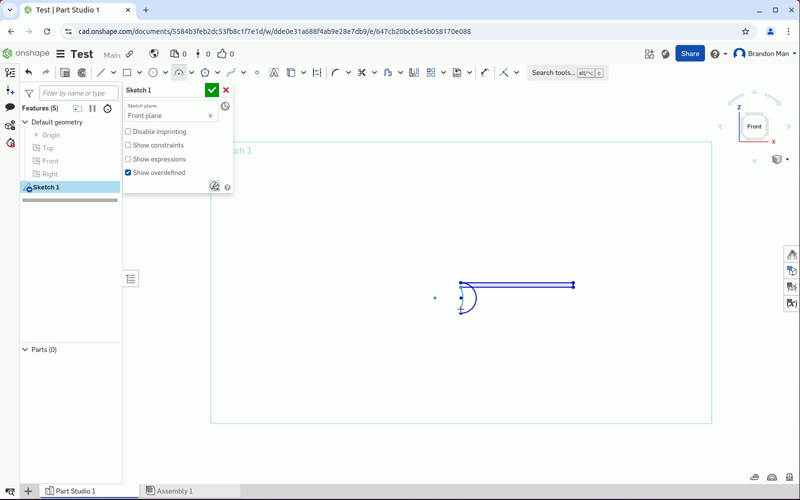
scroll(6)
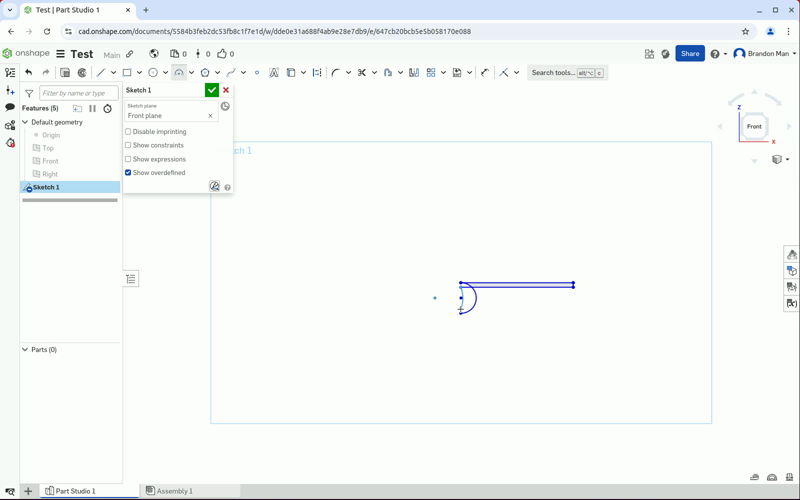
scroll(6)
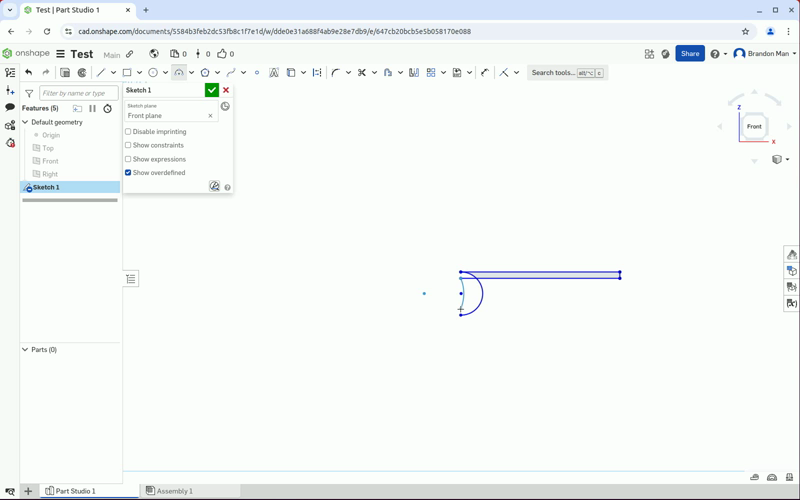
scroll(6)
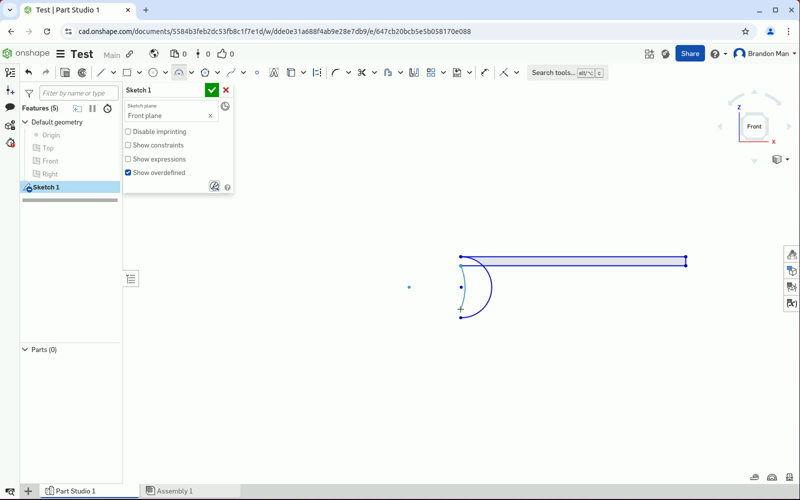
scroll(6)
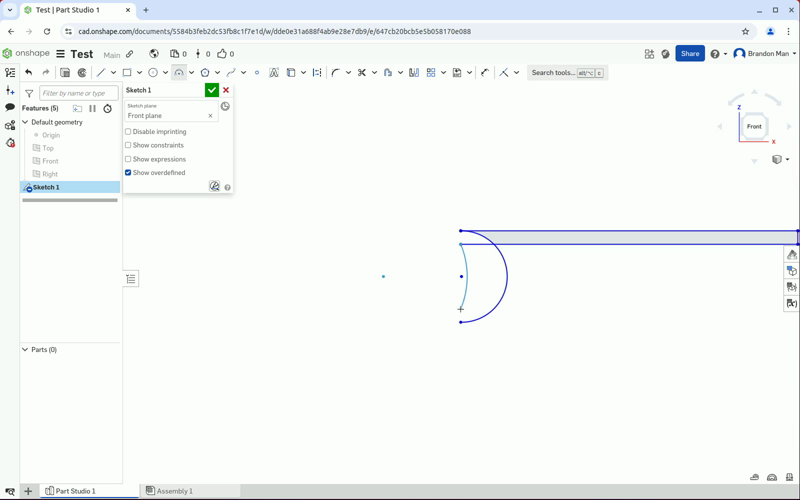
scroll(6)
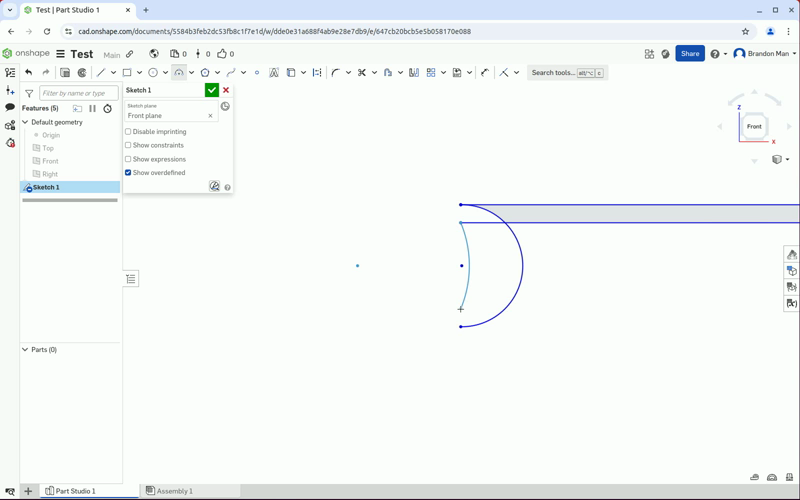
scroll(6)
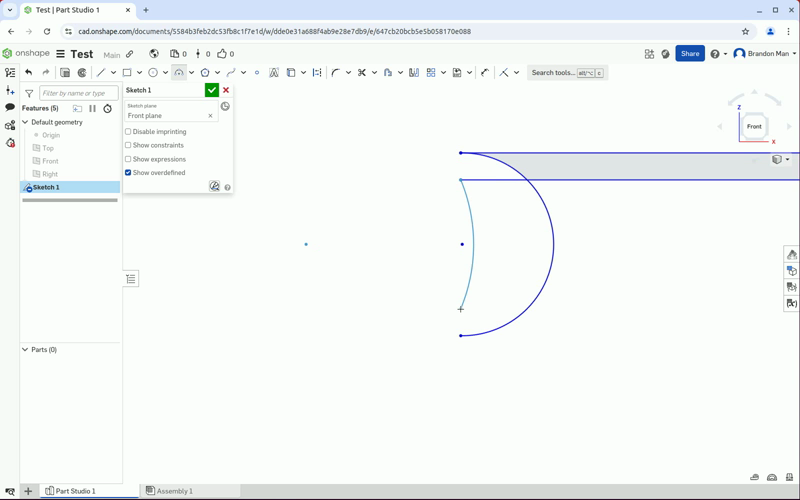
scroll(6)
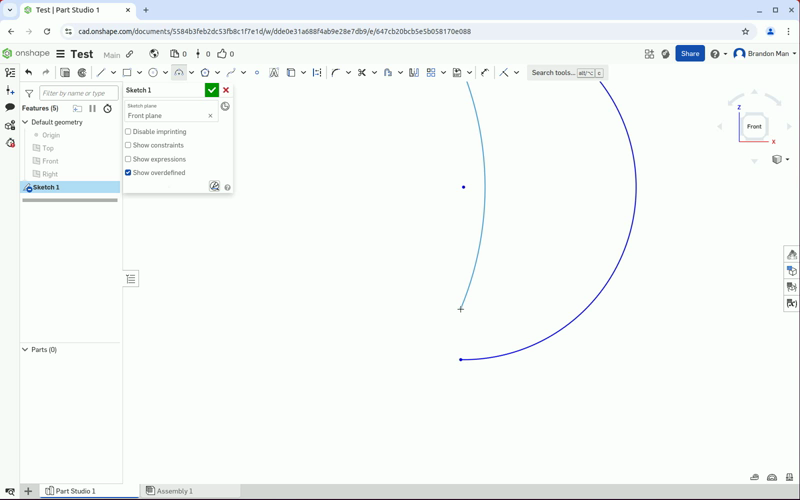
click(460, 308)
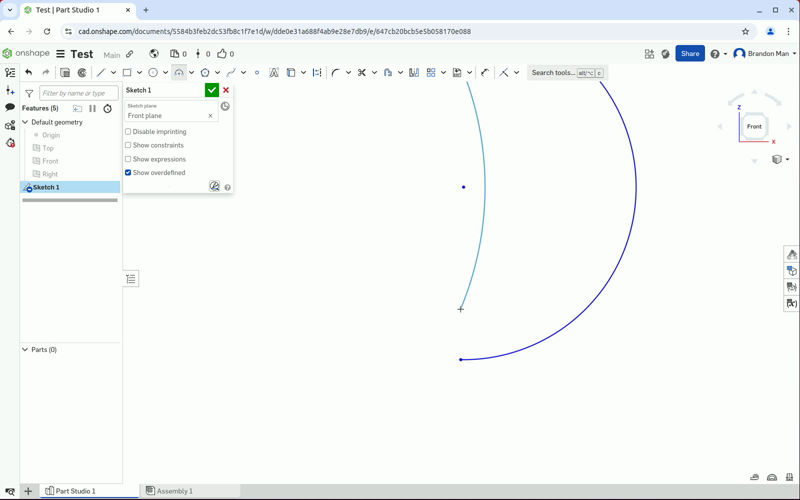
scroll(-6)
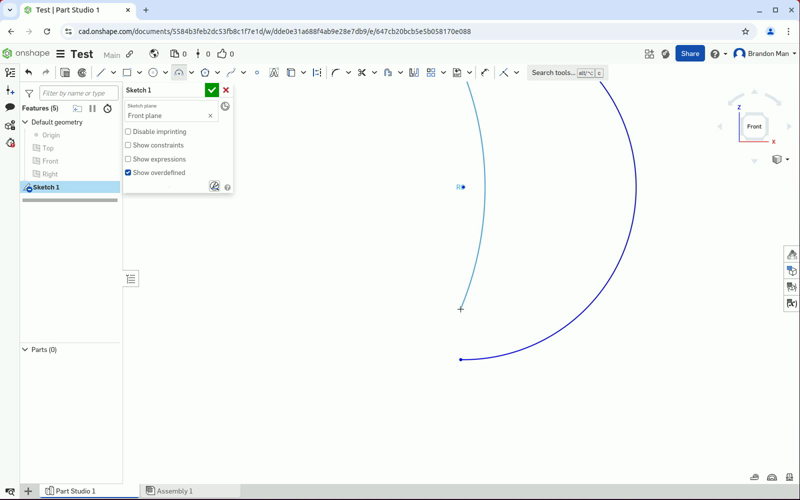
scroll(-6)
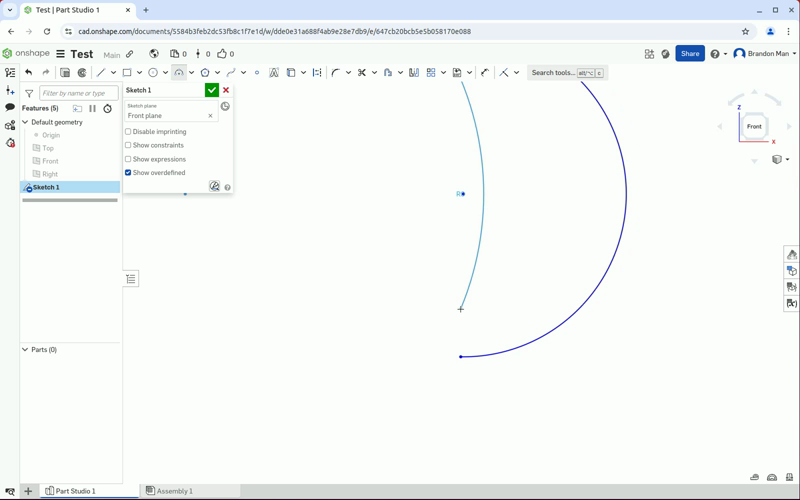
scroll(-6)
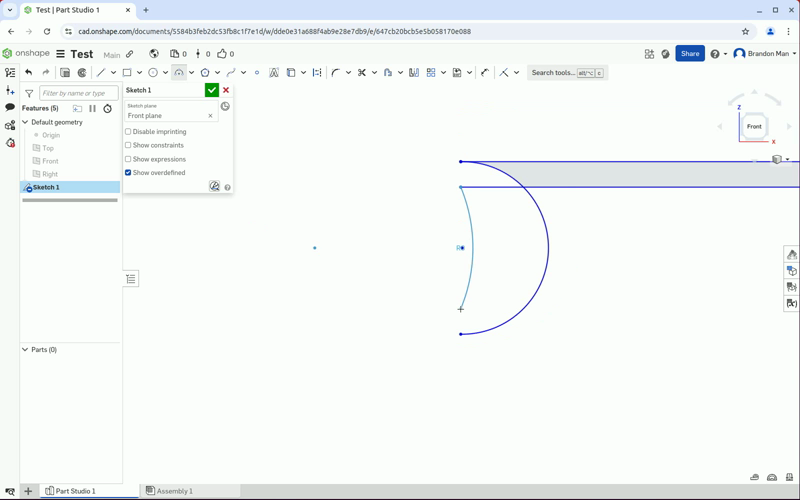
scroll(-6)
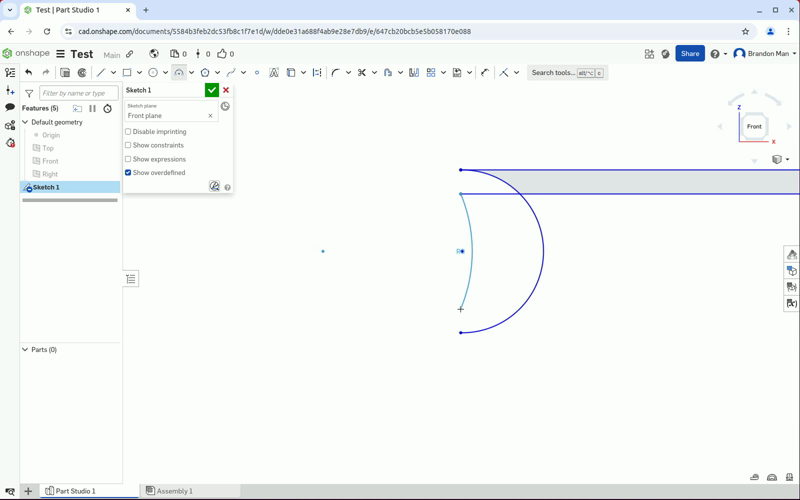
scroll(-6)
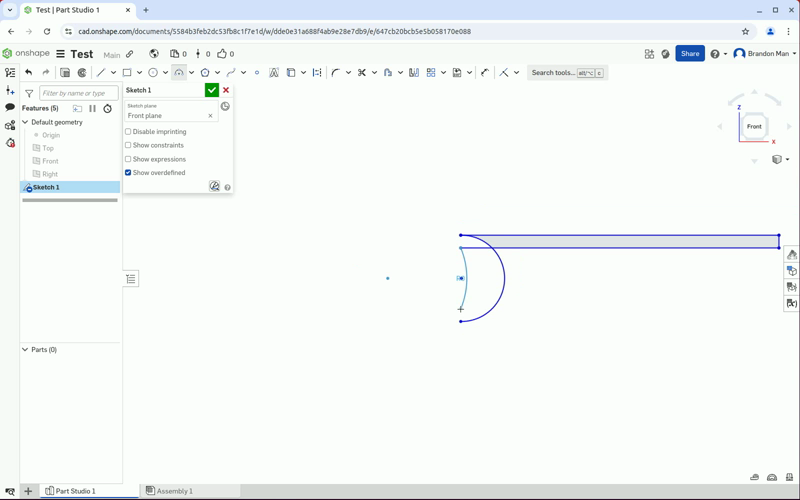
scroll(-6)
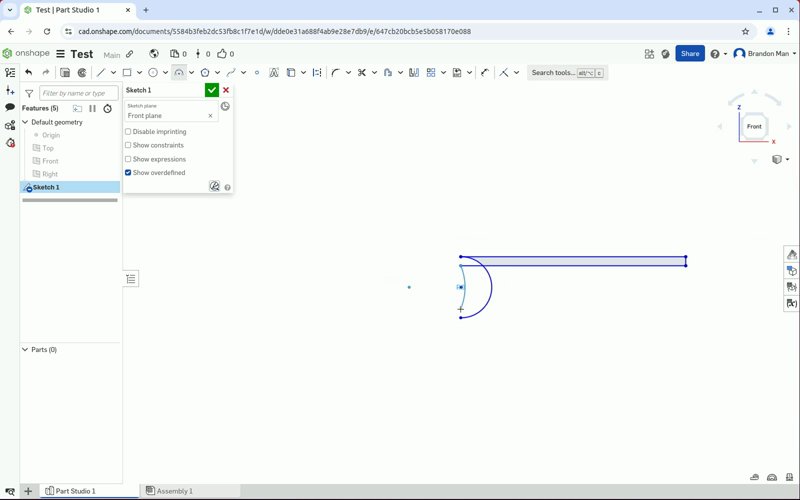
scroll(-6)
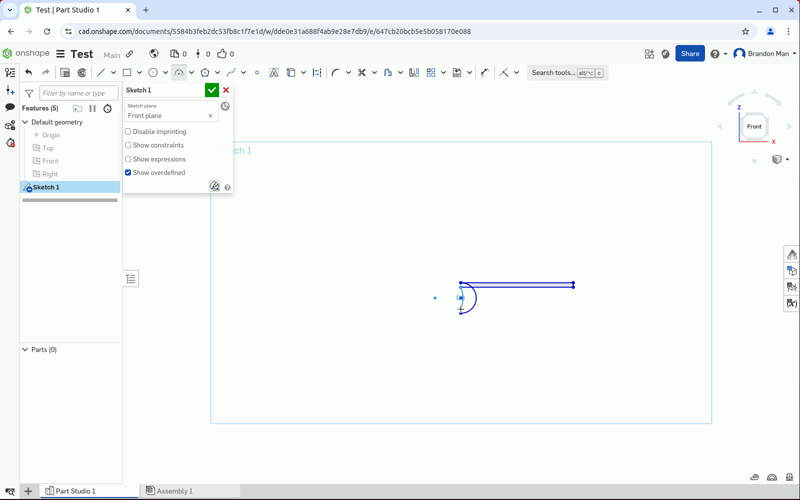
mouse_move(471, 297)
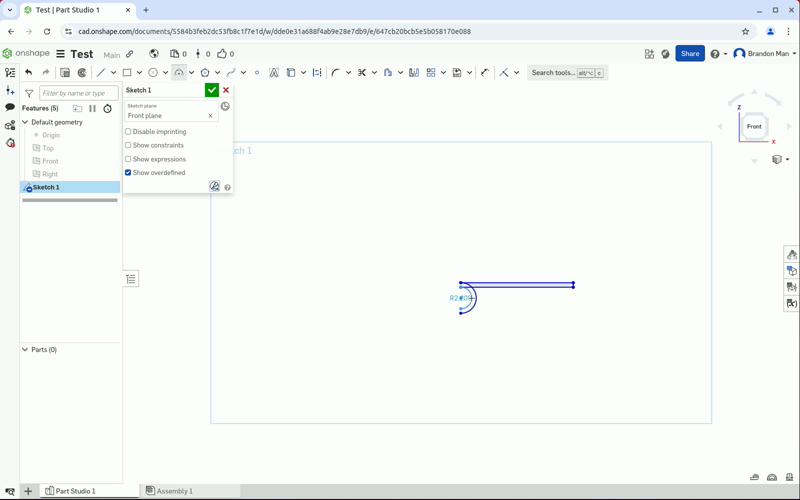
click(471, 297)
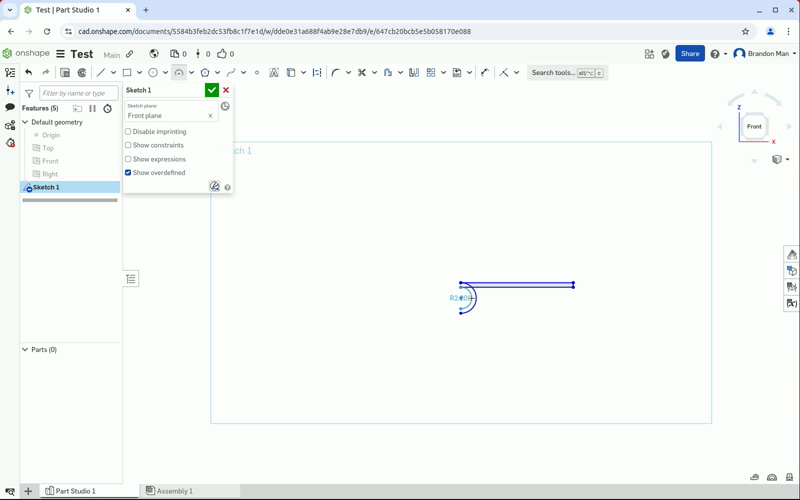
key_up(shift)
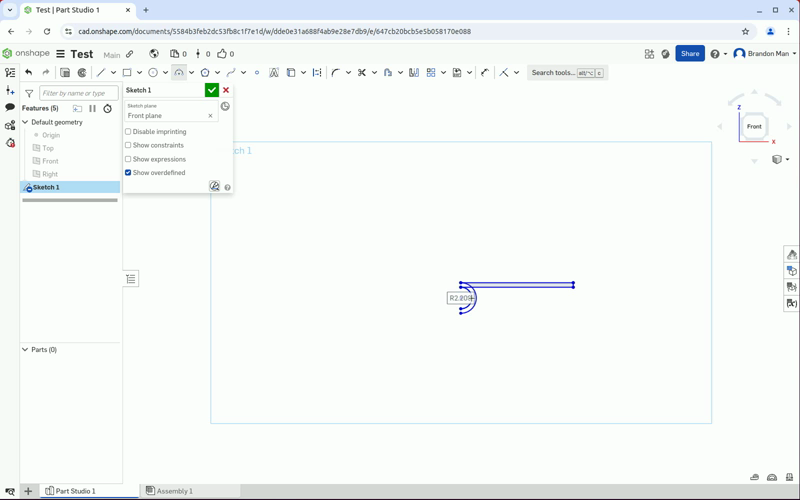
key(esc)
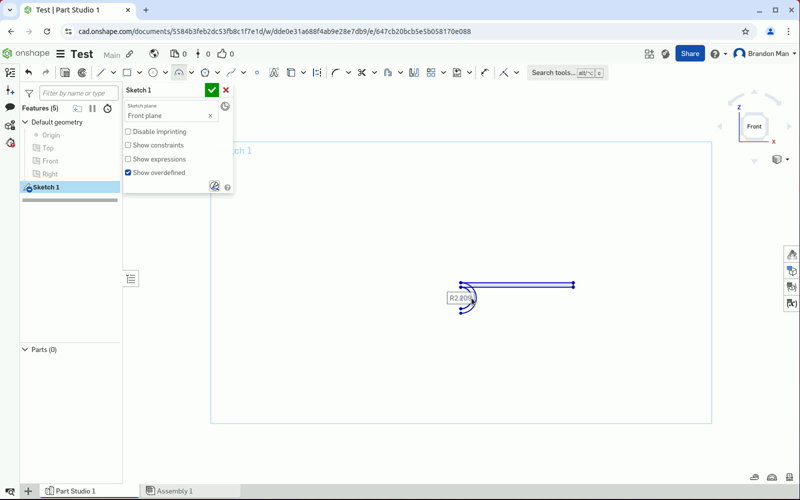
key(l)
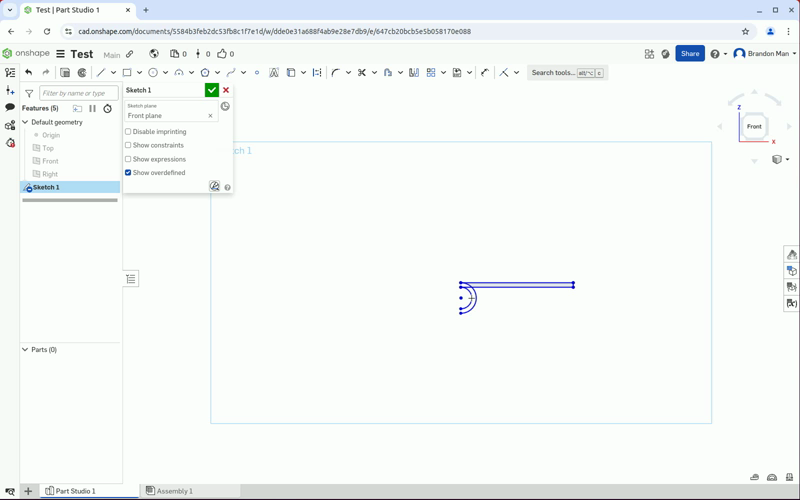
mouse_move(460, 308)
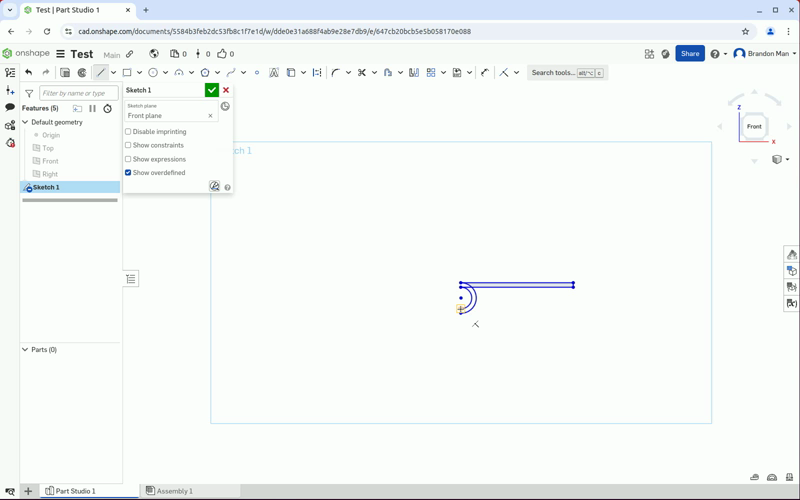
scroll(6)
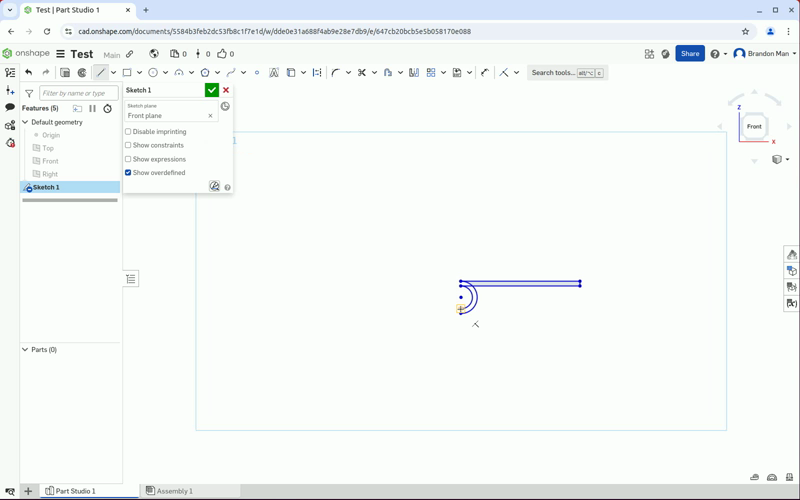
scroll(6)
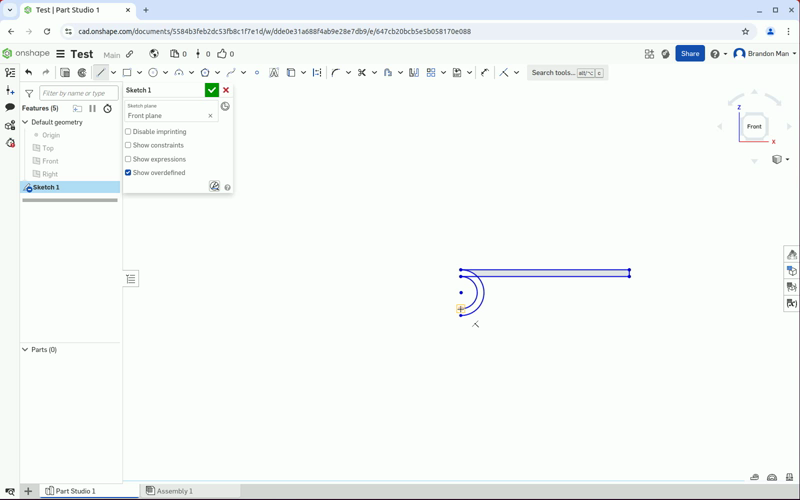
scroll(6)
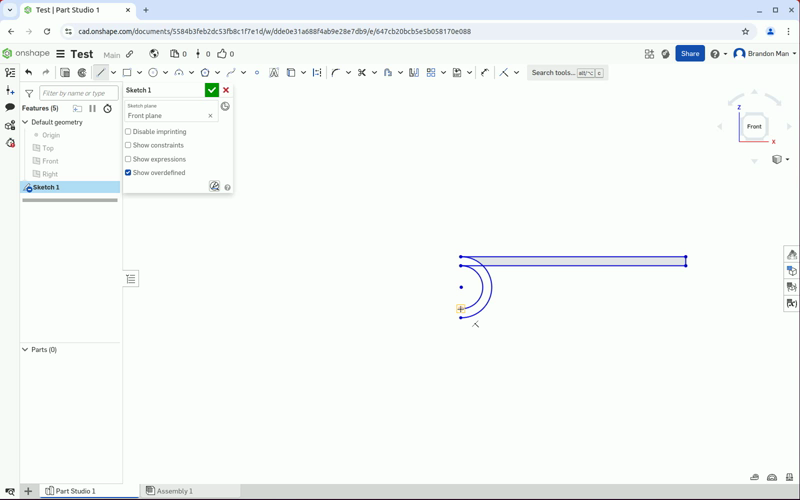
scroll(6)
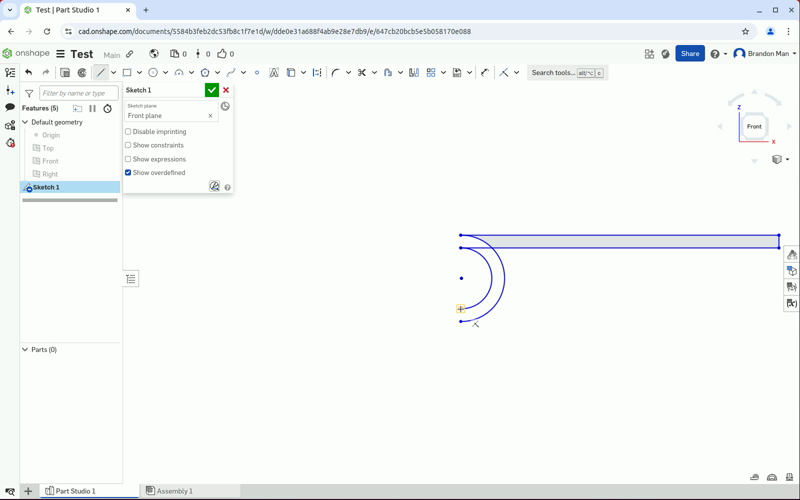
scroll(6)
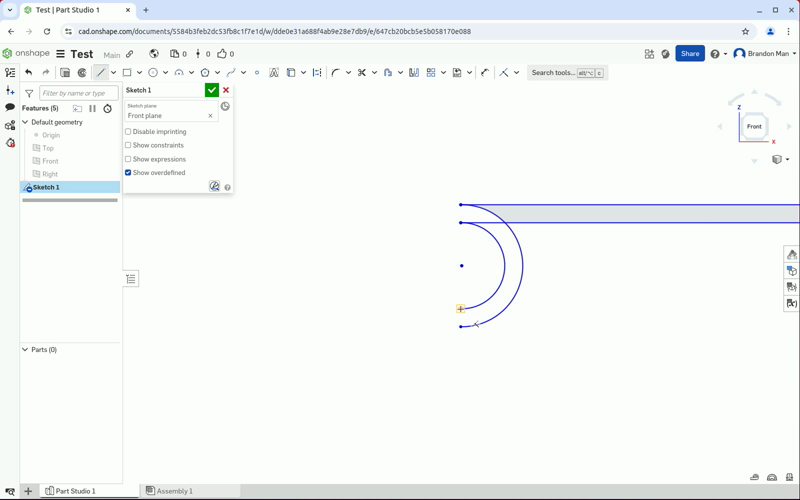
scroll(6)
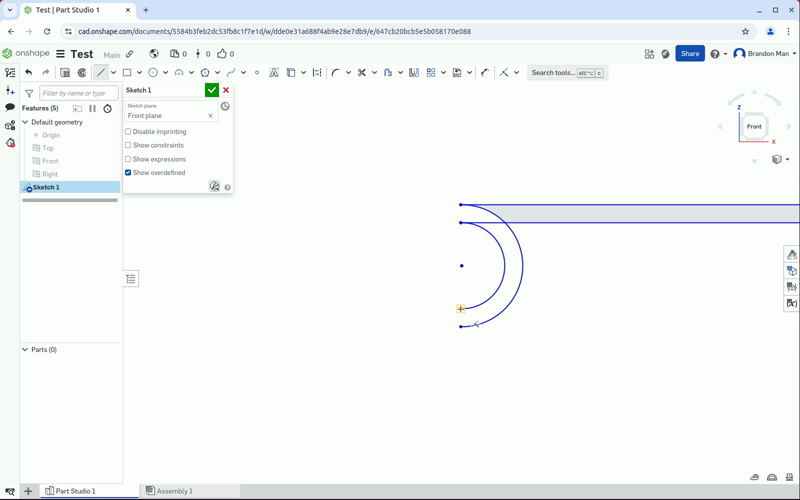
scroll(6)
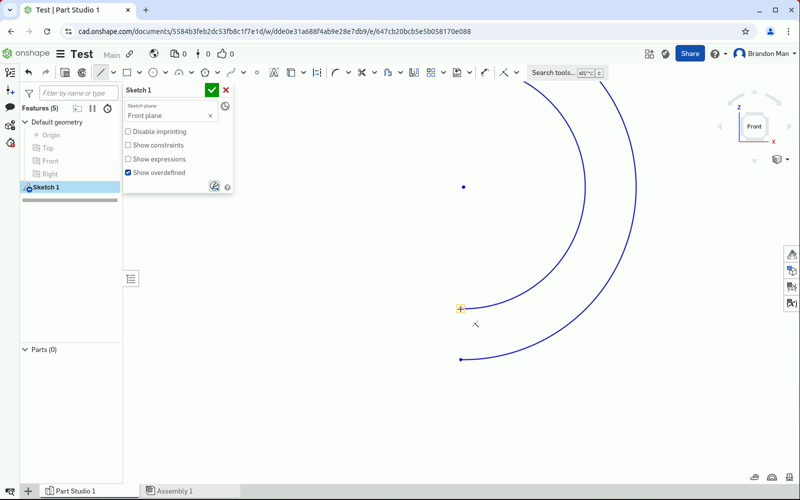
click(460, 308)
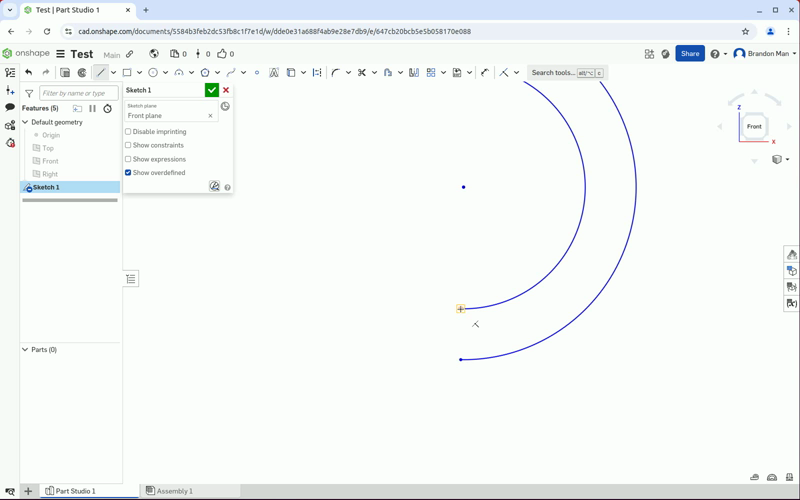
scroll(-6)
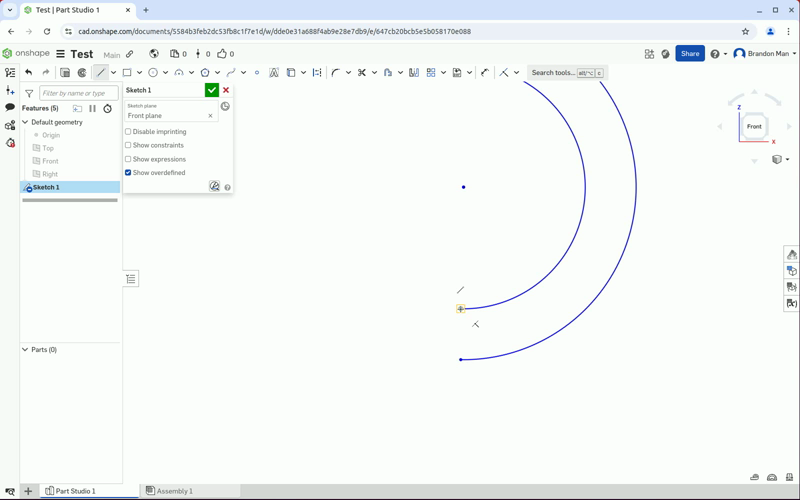
scroll(-6)
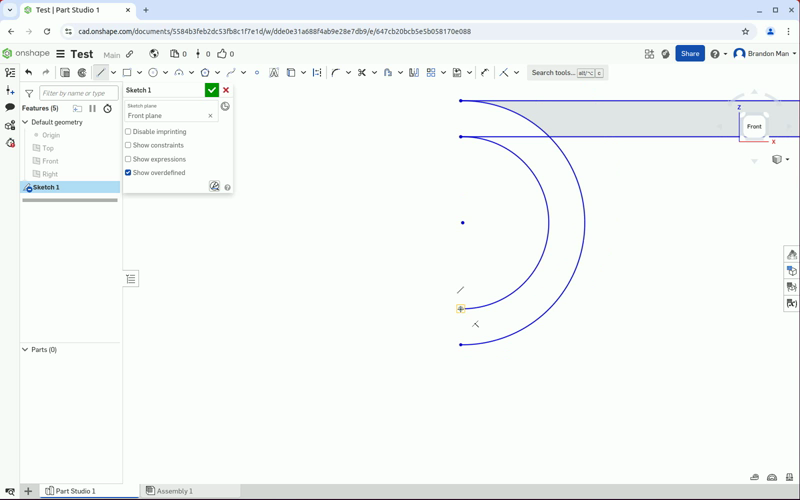
scroll(-6)
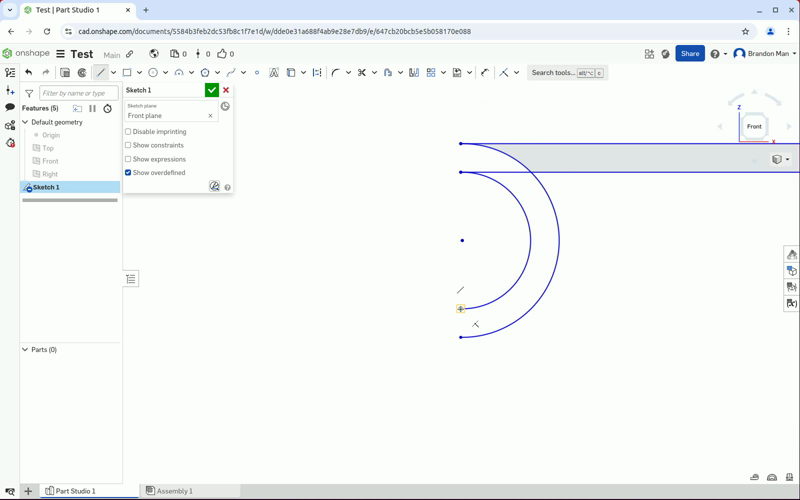
scroll(-6)
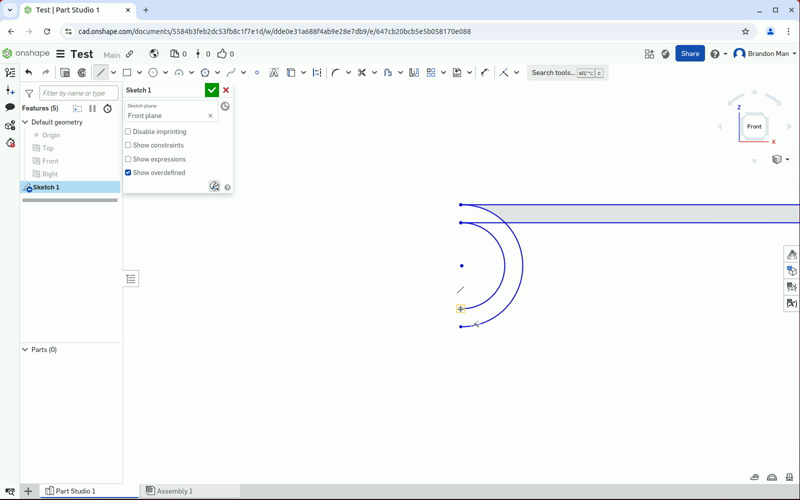
scroll(-6)
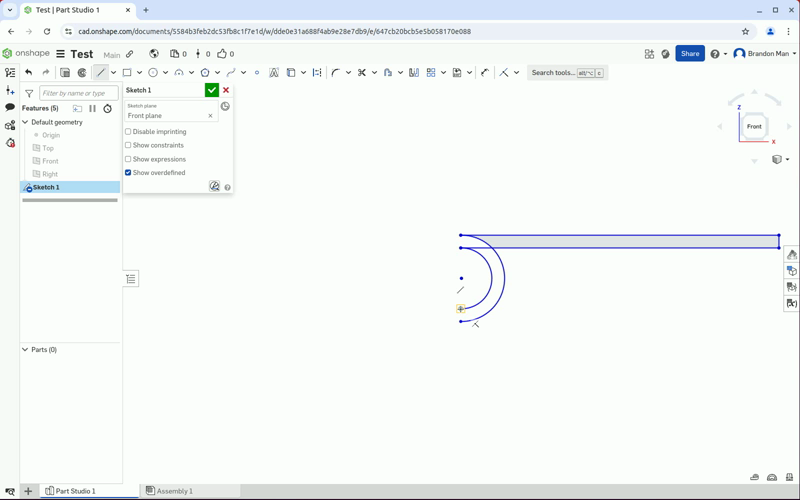
scroll(-6)
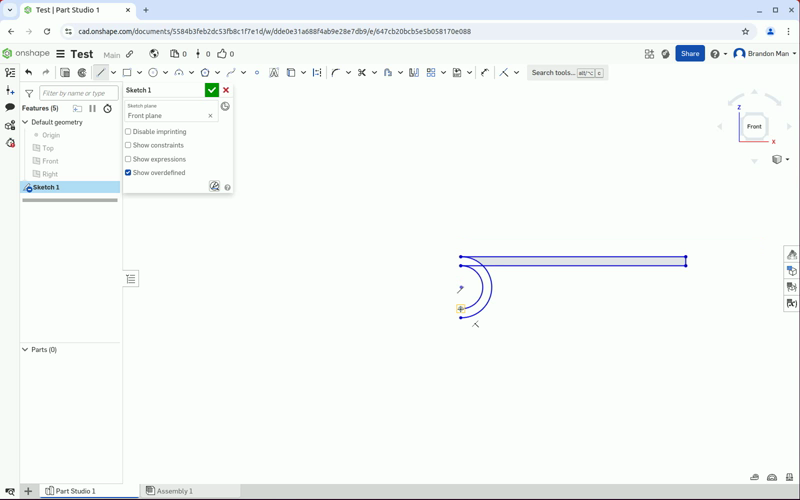
scroll(-6)
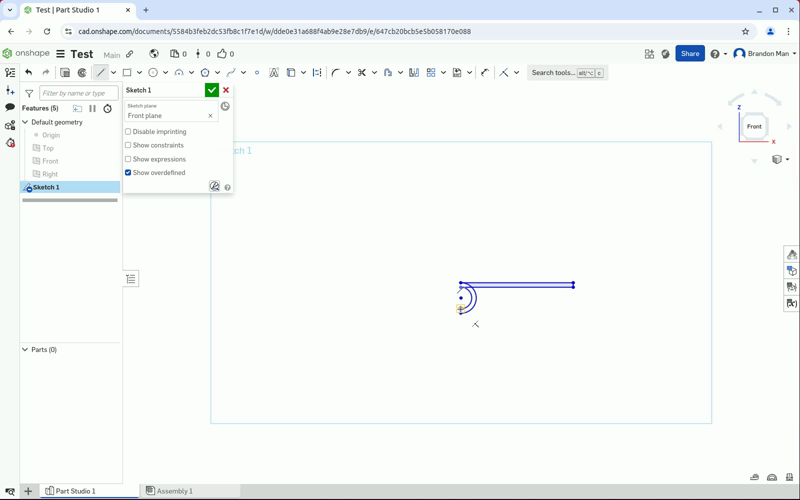
mouse_move(490, 308)
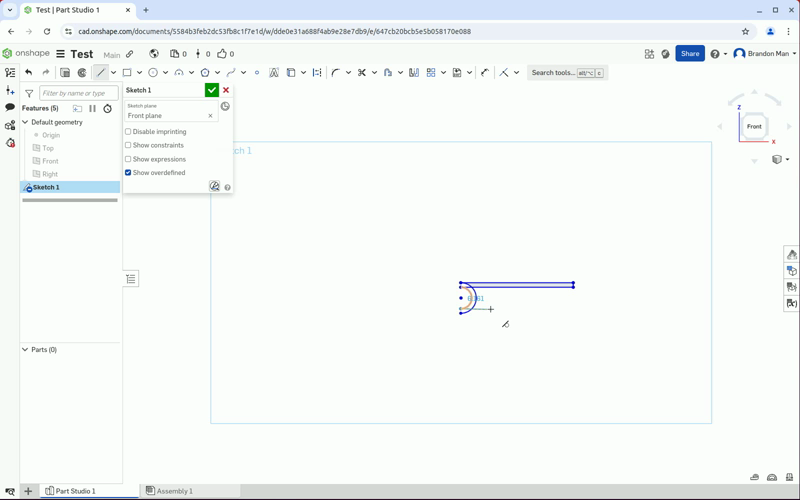
key_down(shift)
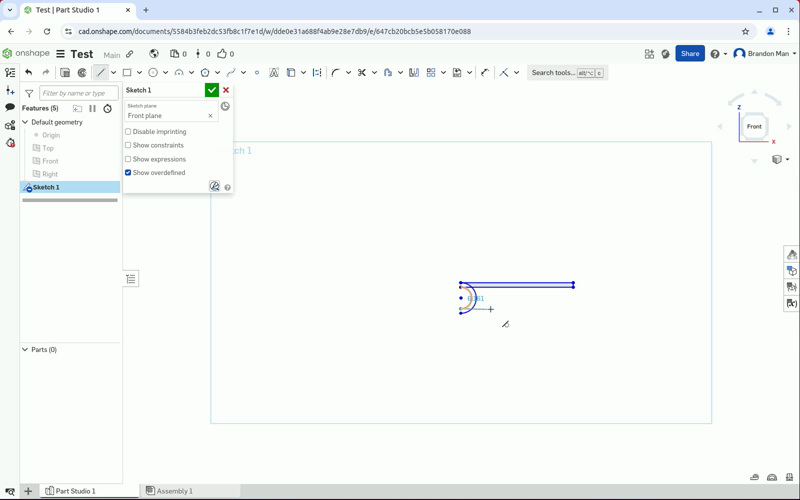
mouse_move(460, 313)
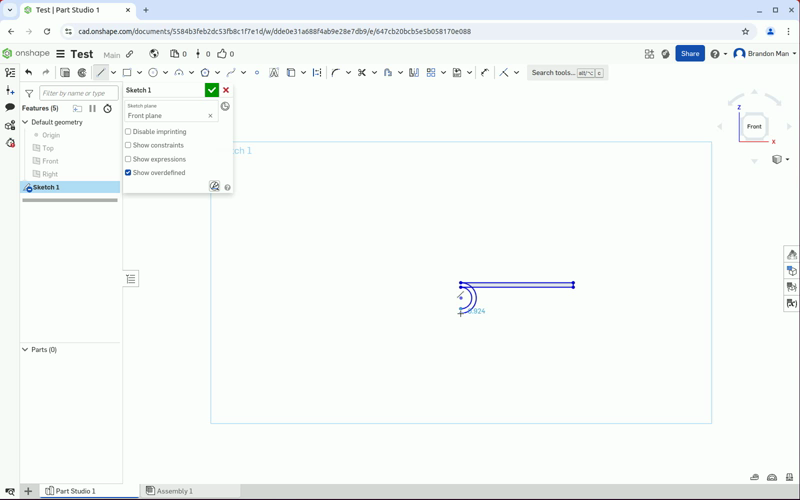
scroll(6)
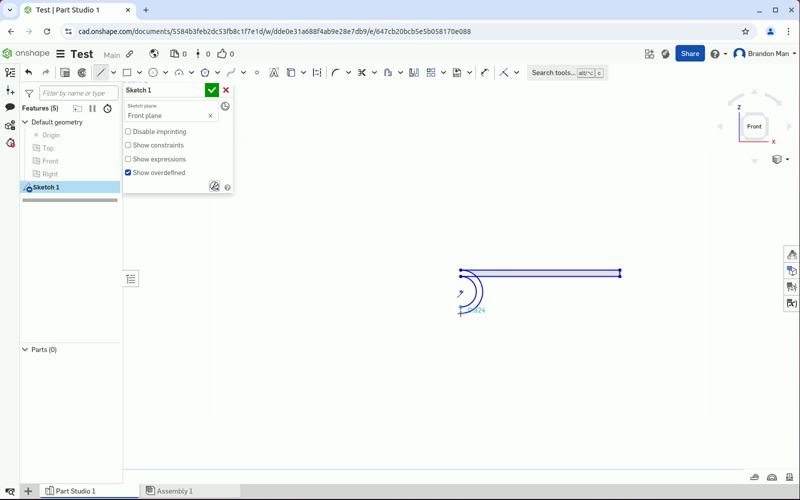
scroll(6)
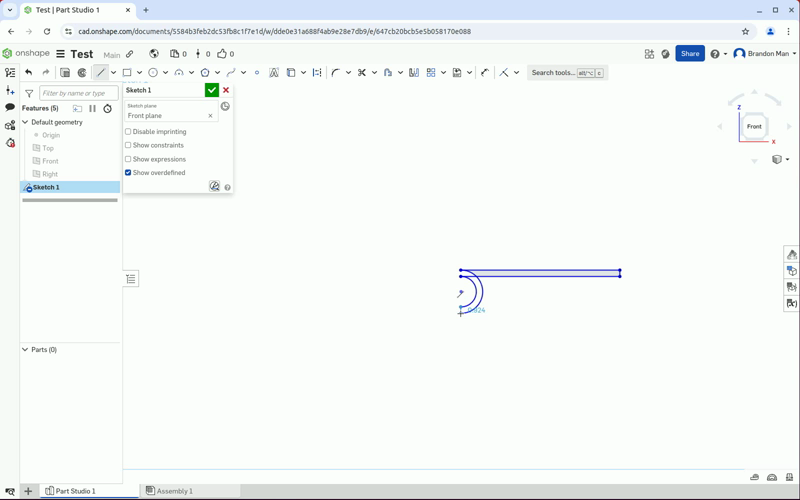
scroll(6)
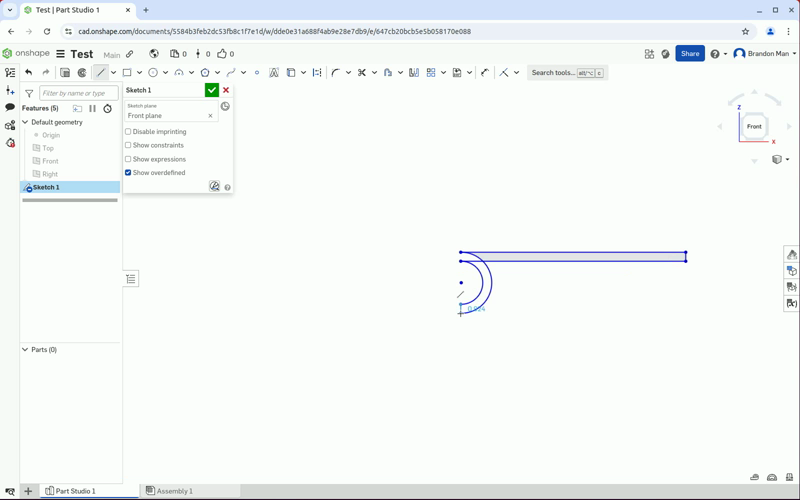
scroll(6)
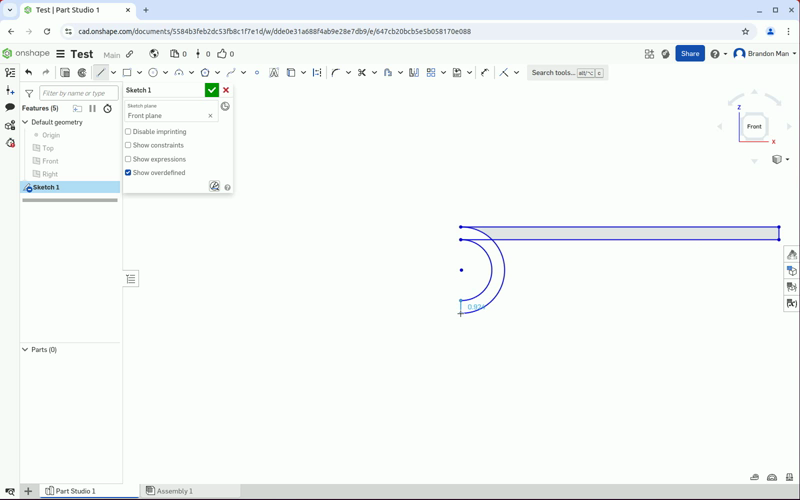
scroll(6)
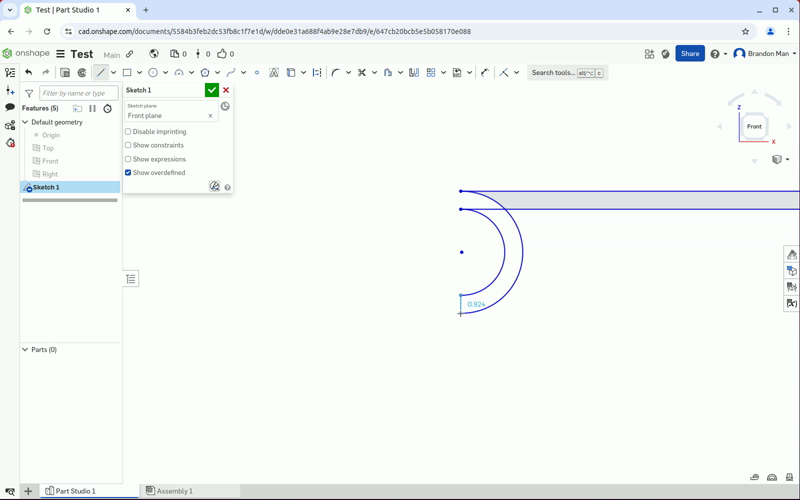
scroll(6)
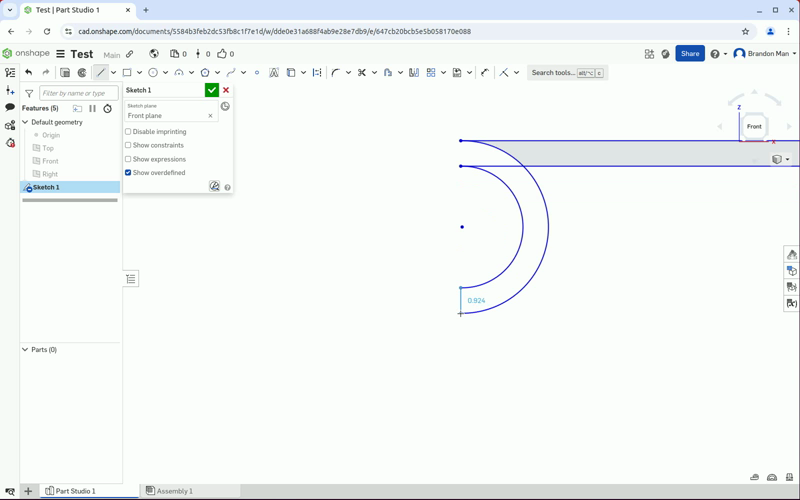
scroll(6)
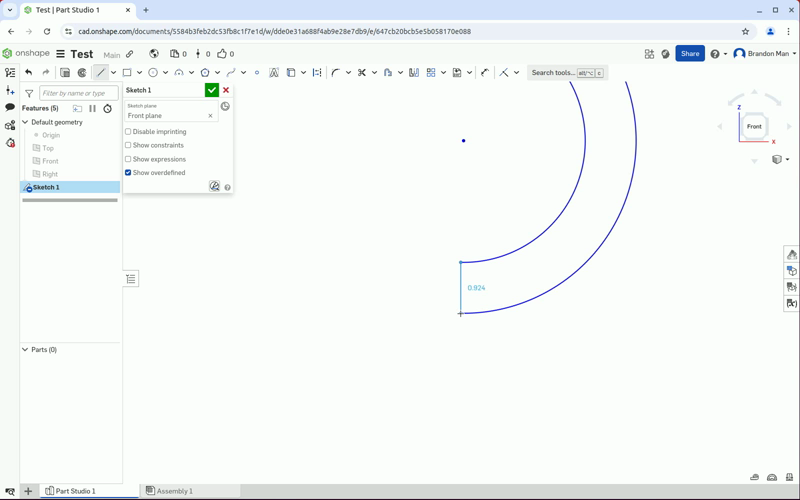
key_up(shift)
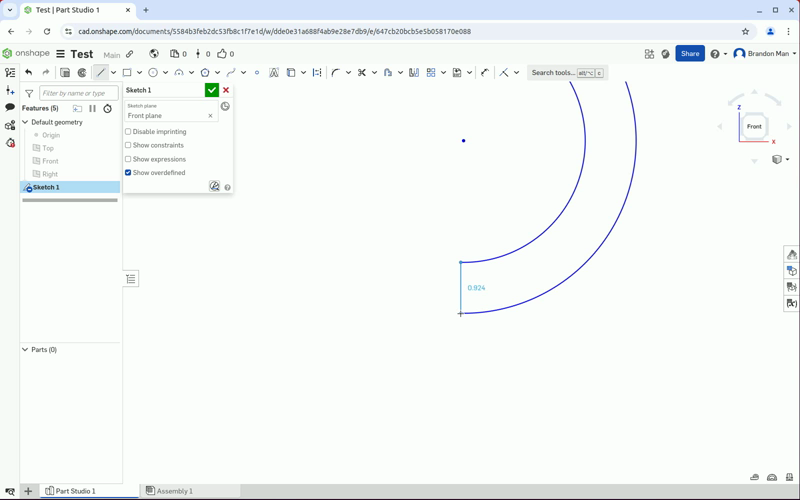
click(460, 313)
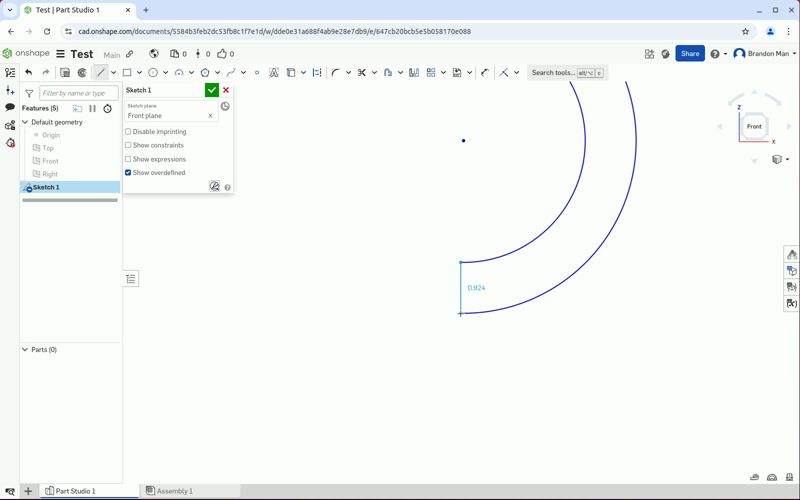
scroll(-6)
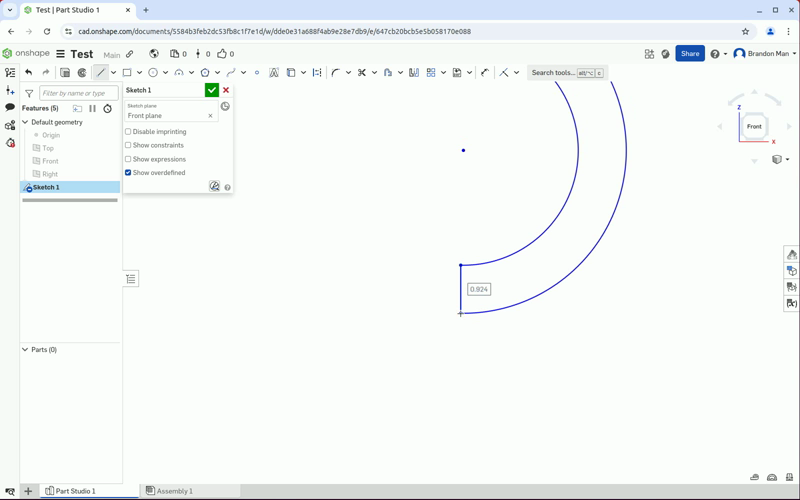
scroll(-6)
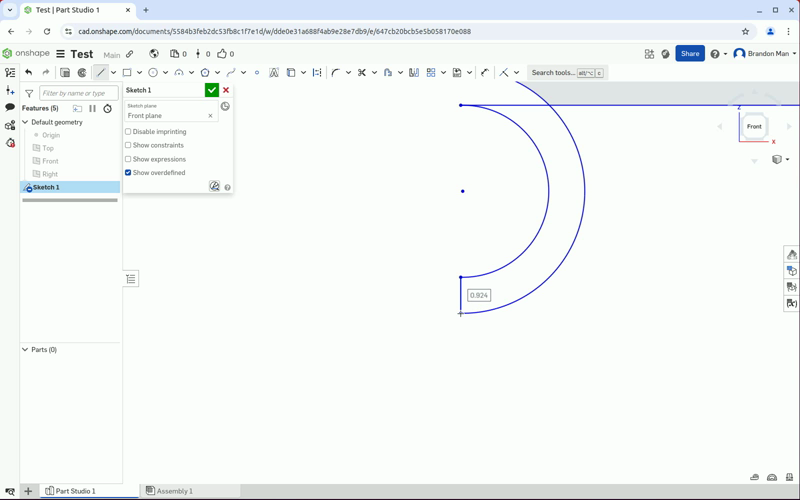
scroll(-6)
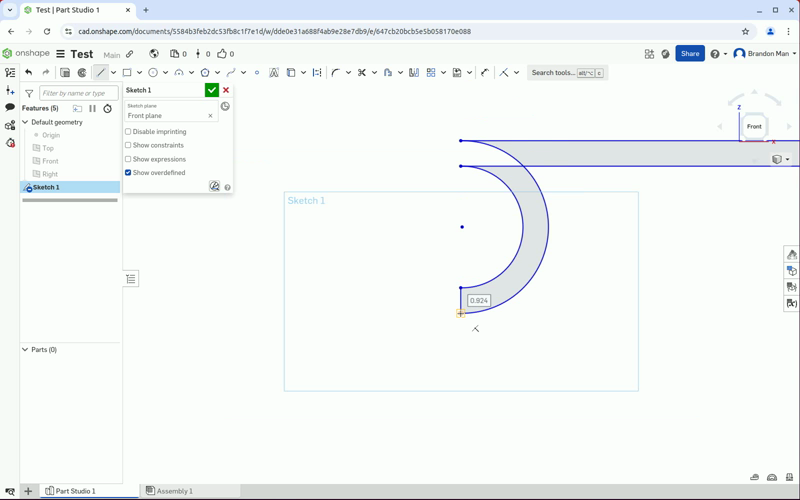
scroll(-6)
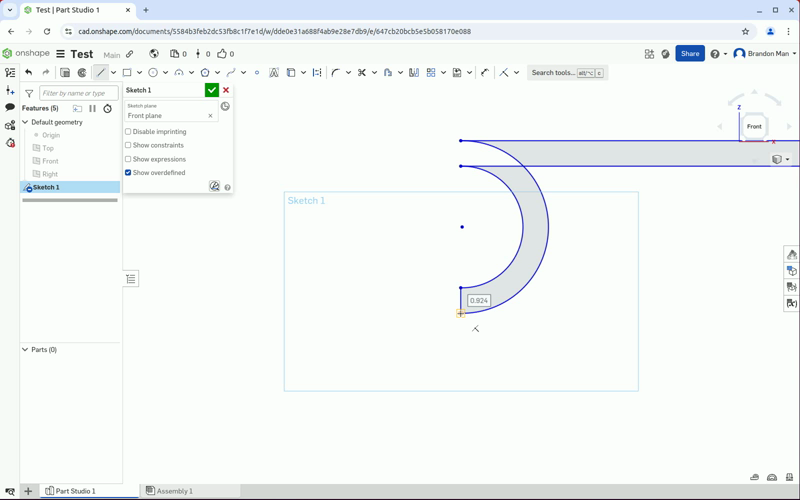
scroll(-6)
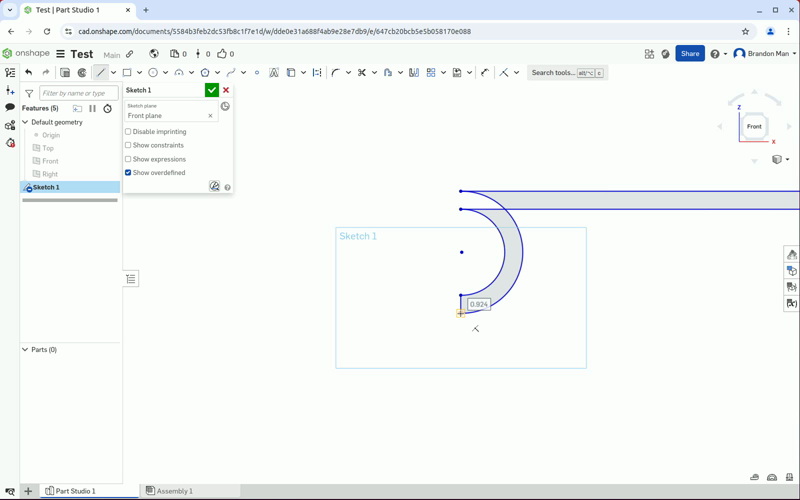
scroll(-6)
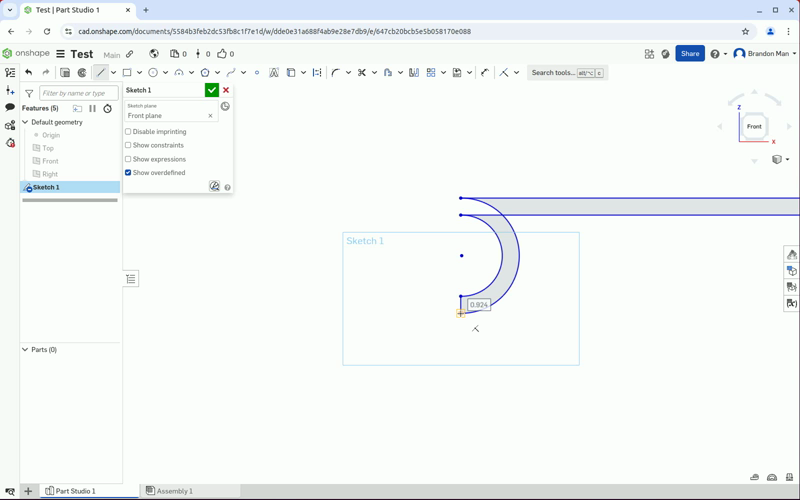
scroll(-6)
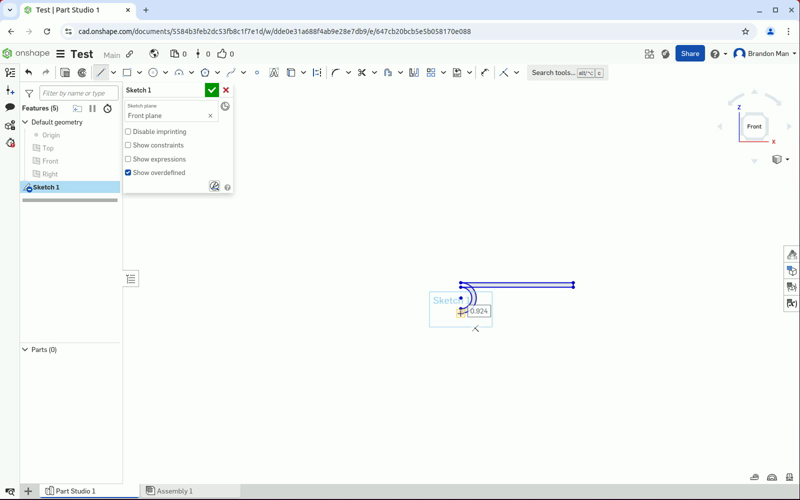
key(esc)
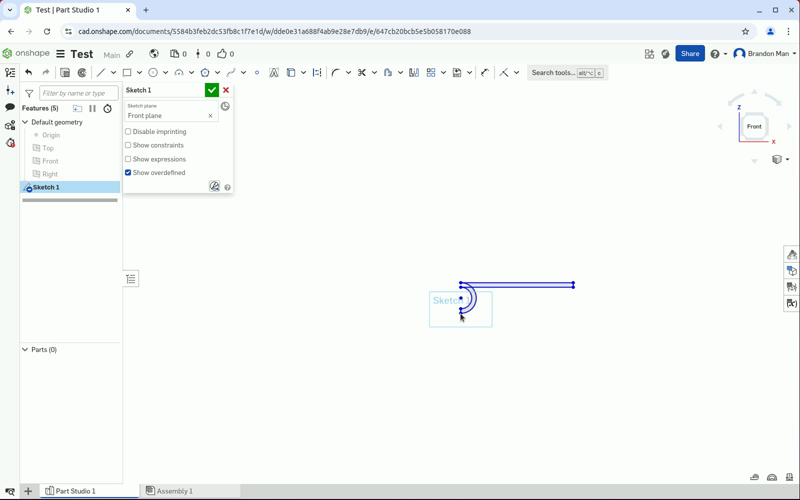
mouse_move(472, 284)
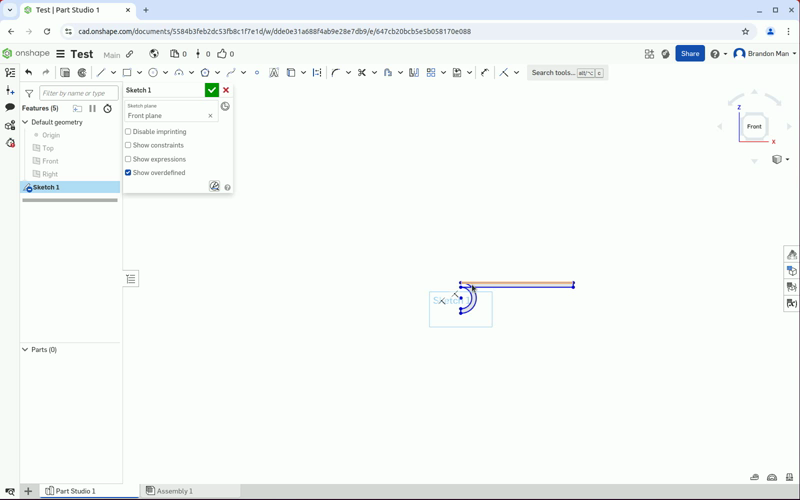
scroll(6)
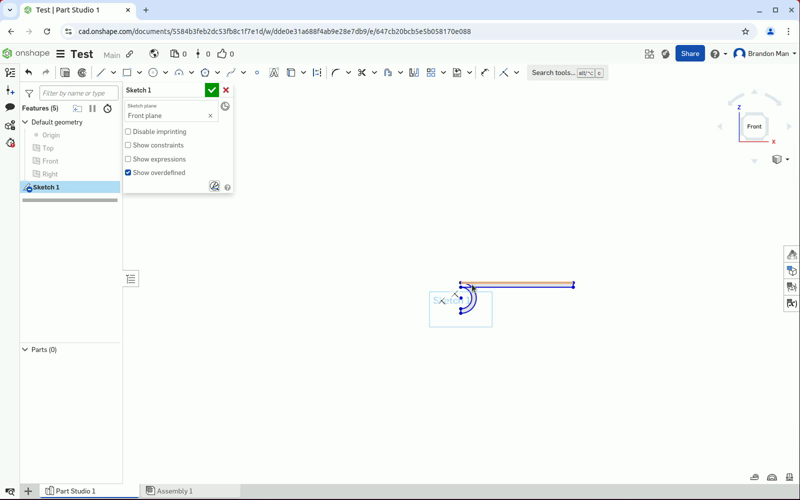
scroll(6)
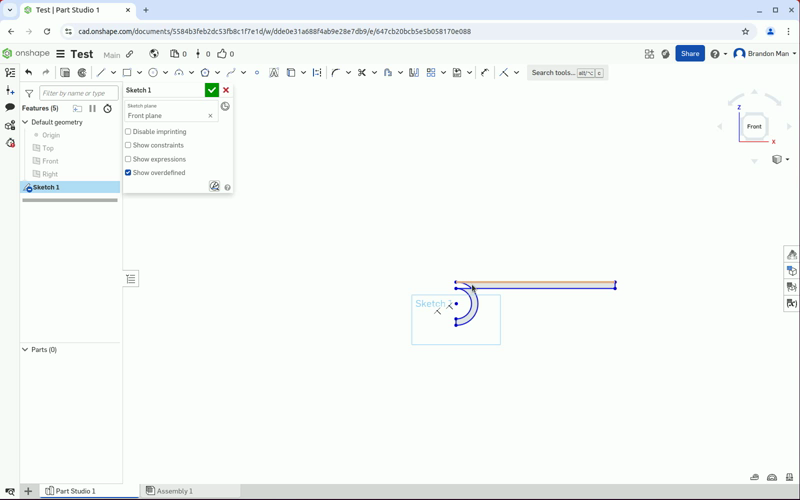
scroll(6)
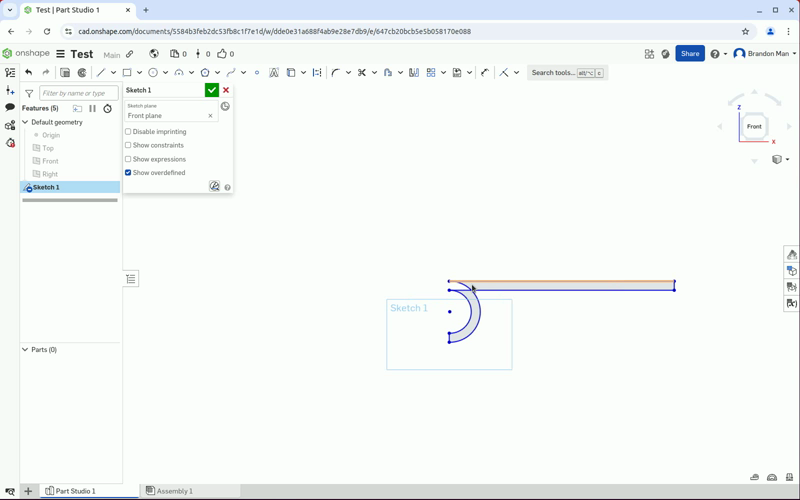
scroll(6)
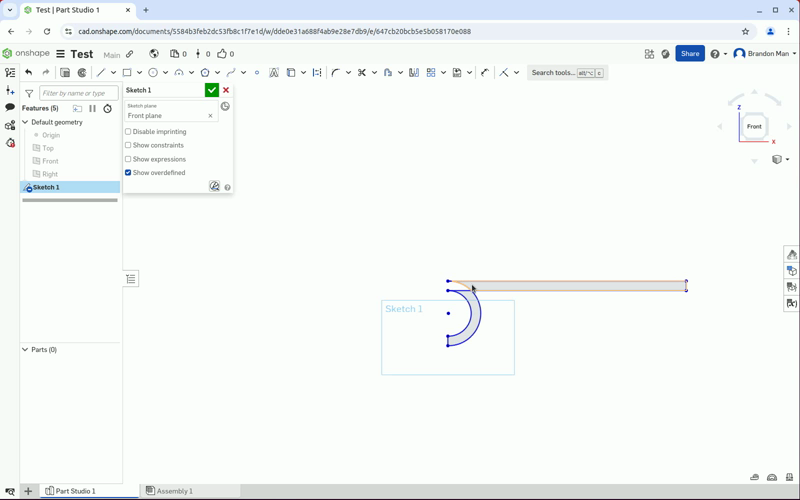
scroll(6)
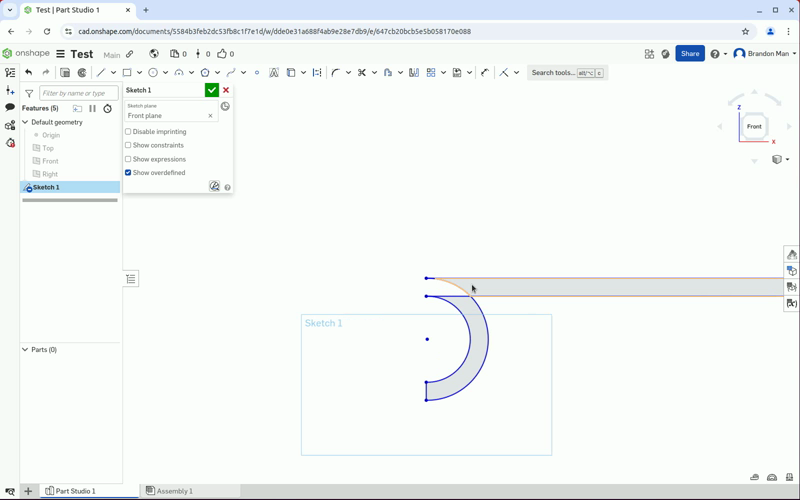
scroll(6)
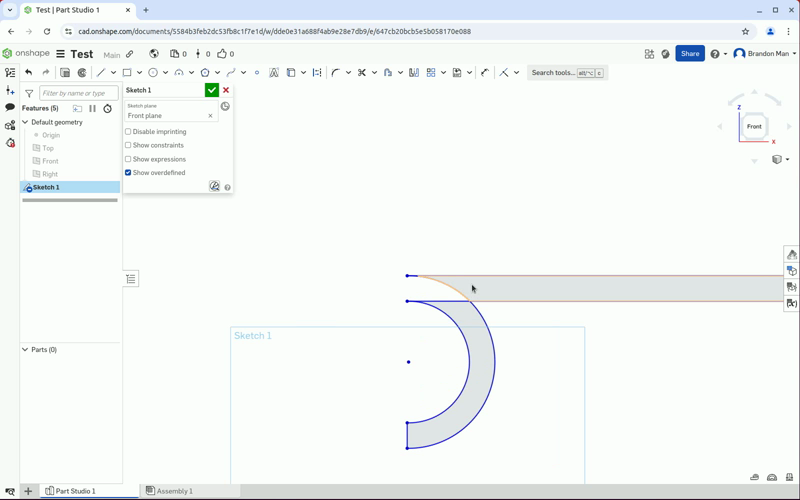
scroll(6)
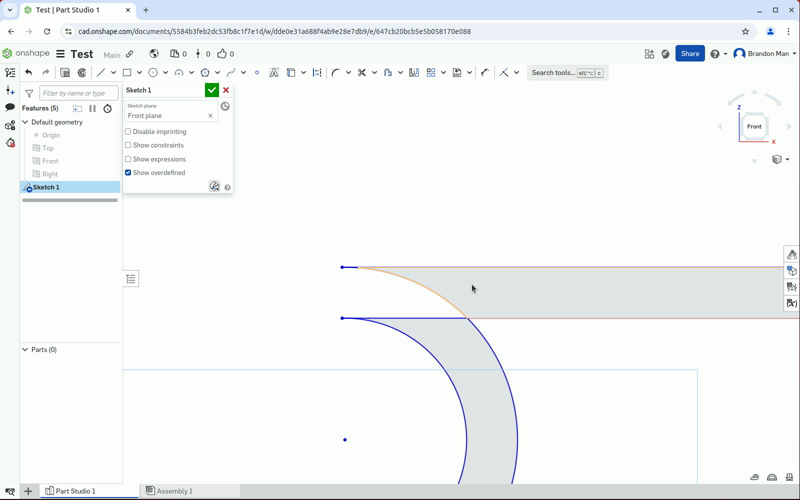
click(472, 284)
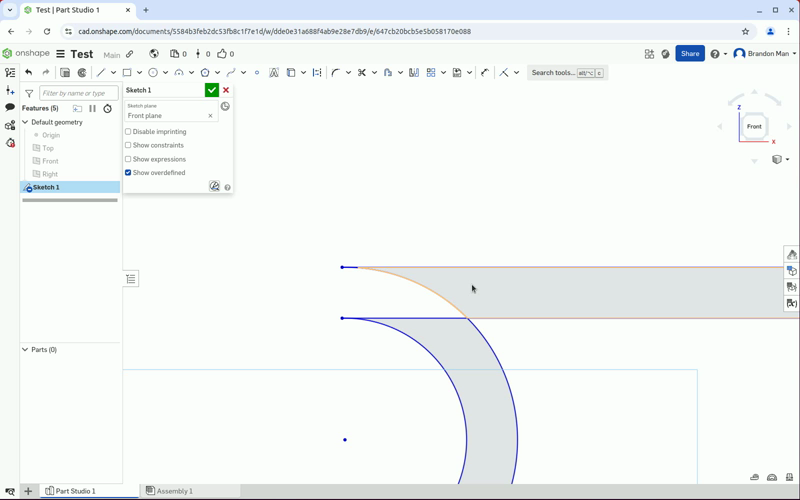
scroll(-6)
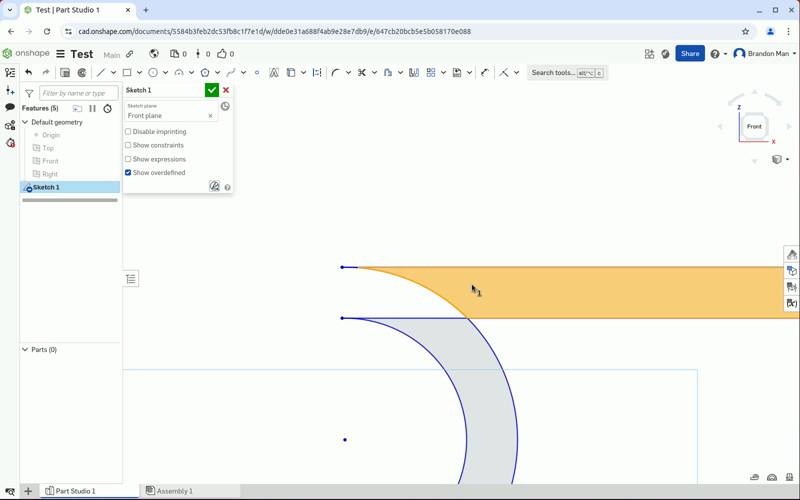
scroll(-6)
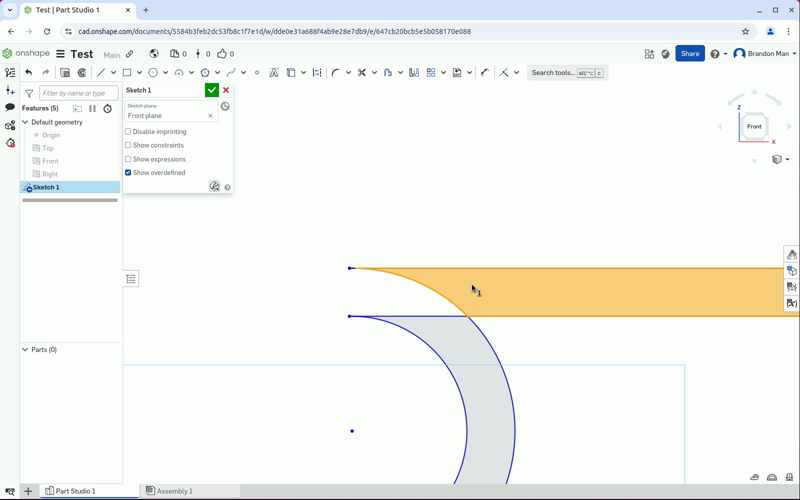
scroll(-6)
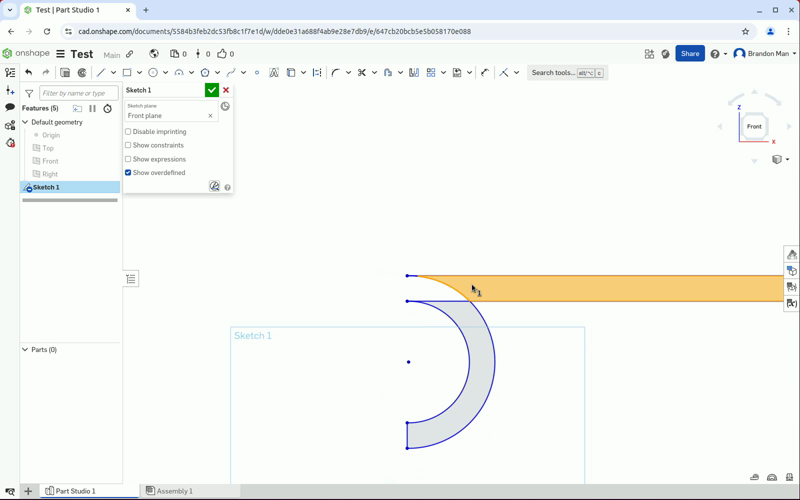
scroll(-6)
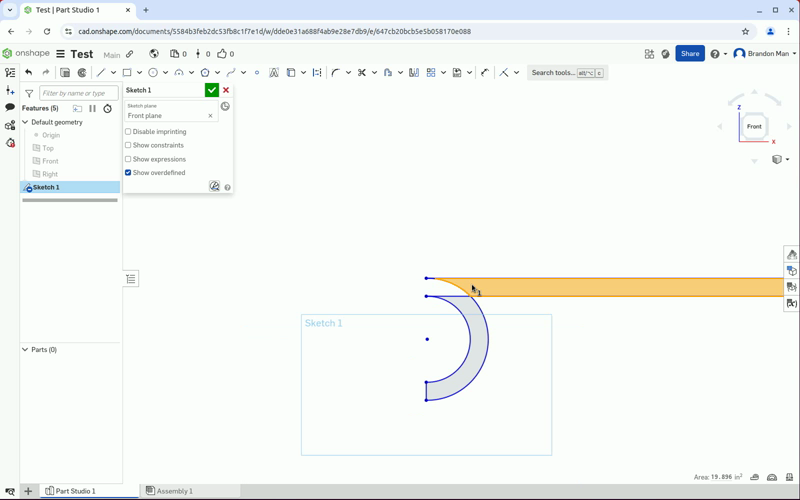
scroll(-6)
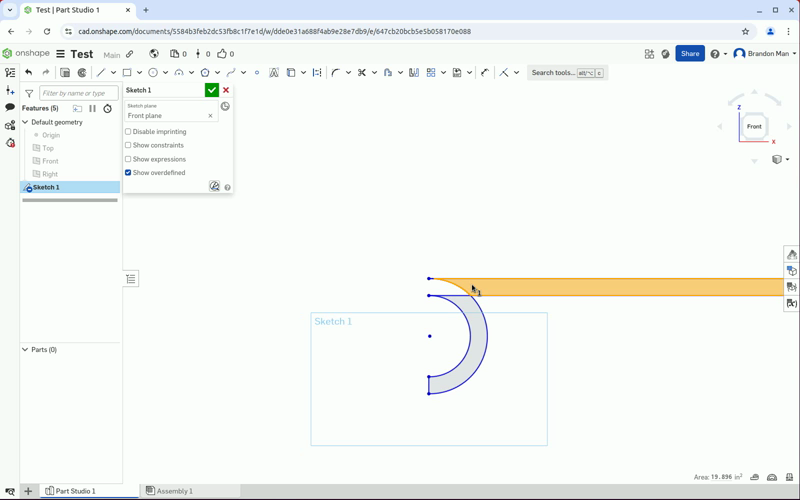
scroll(-6)
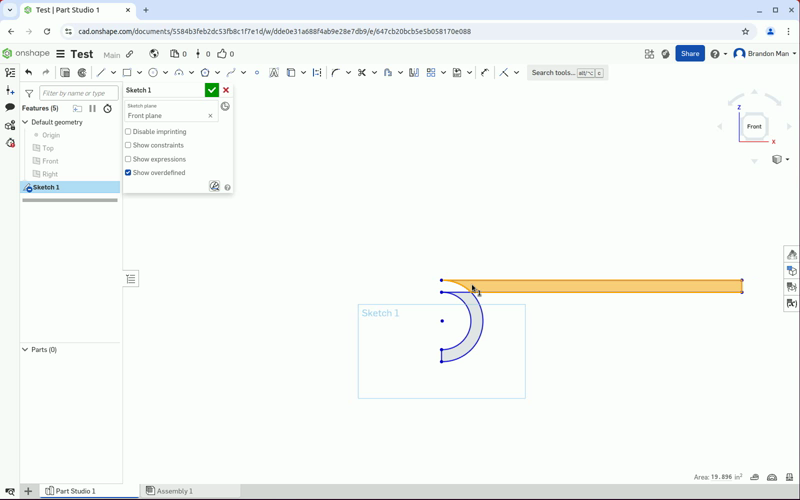
scroll(-6)
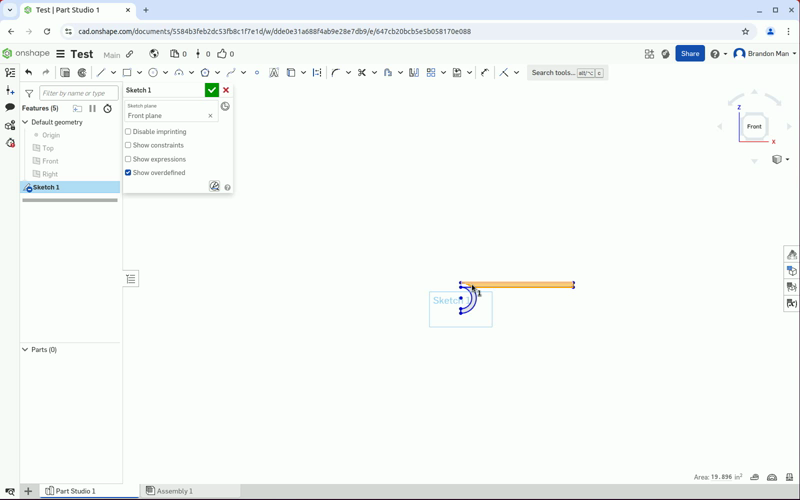
mouse_move(73, 352)
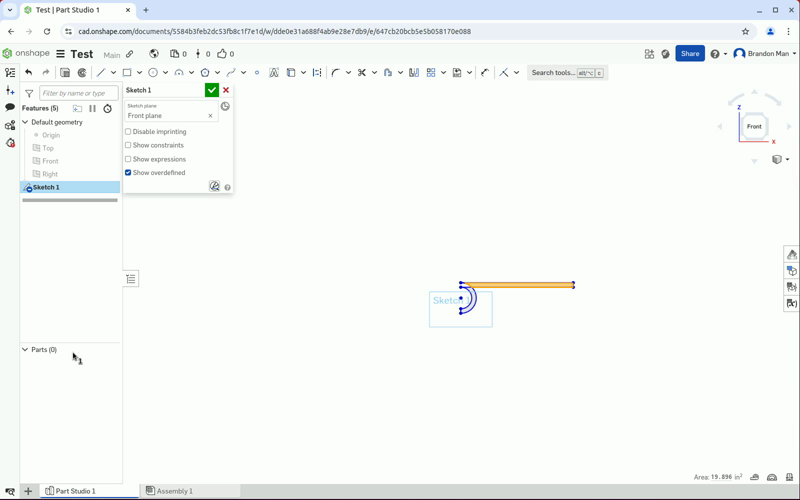
key(shift+y)
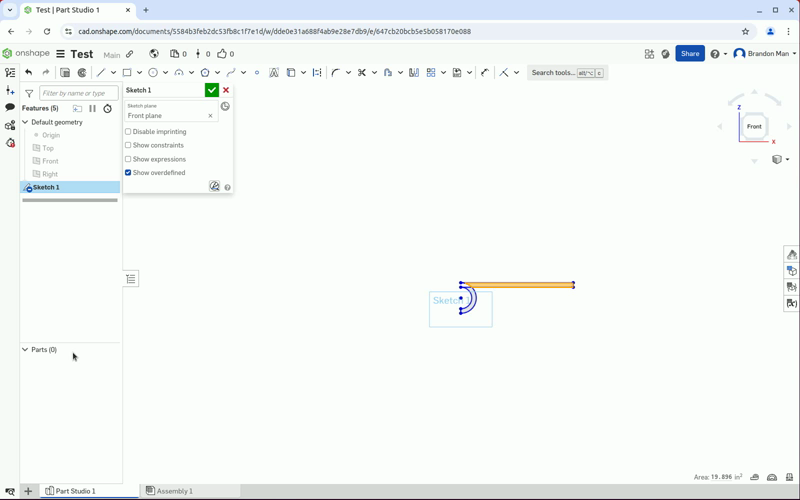
key(shift+e)
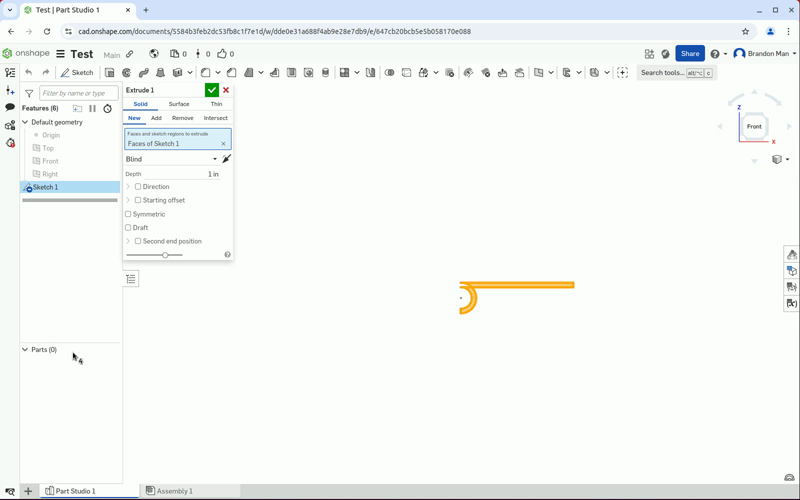
mouse_move(143, 106)
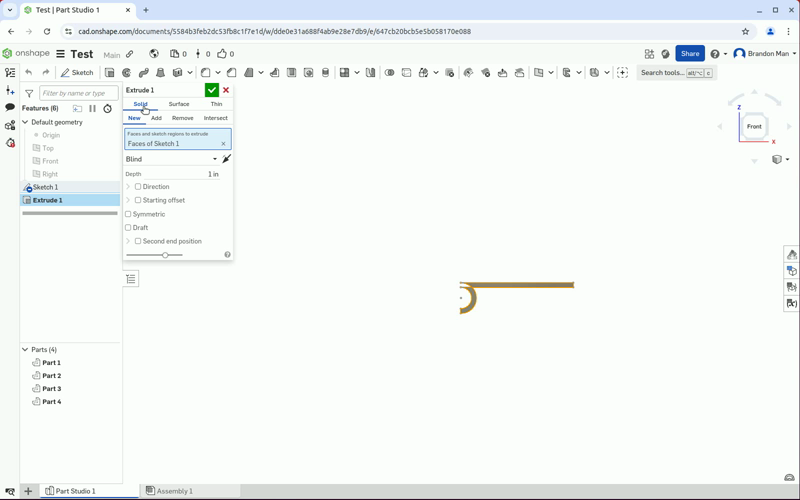
click(143, 106)
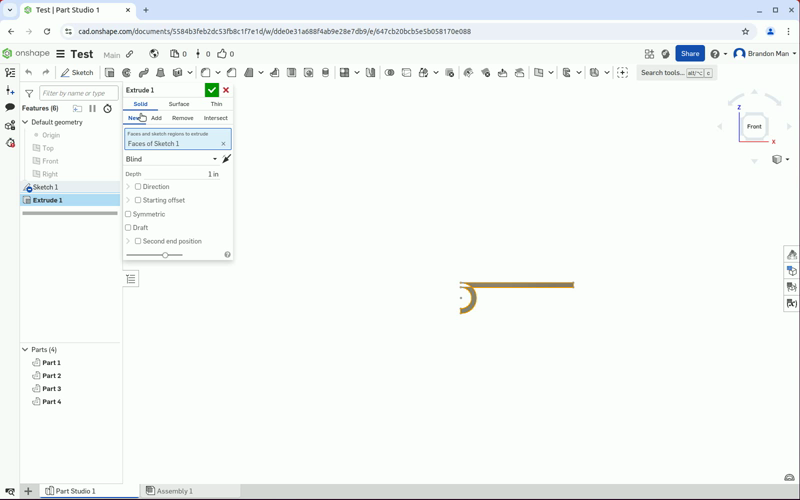
mouse_move(137, 120)
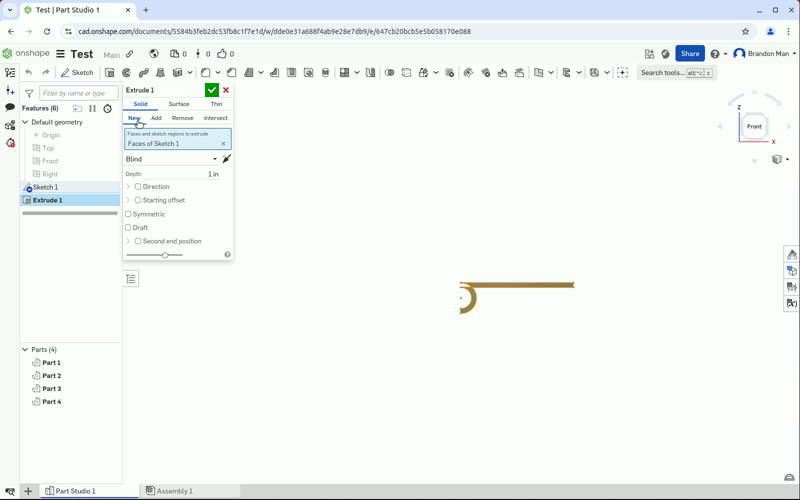
click(137, 120)
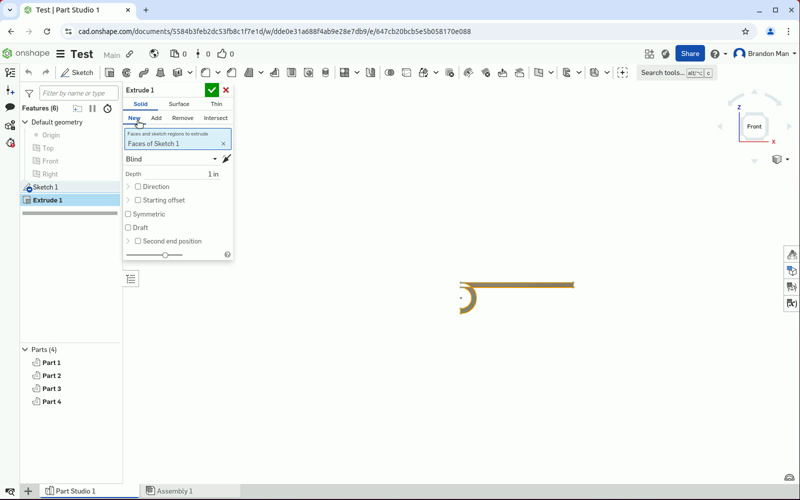
key(tab, 4)
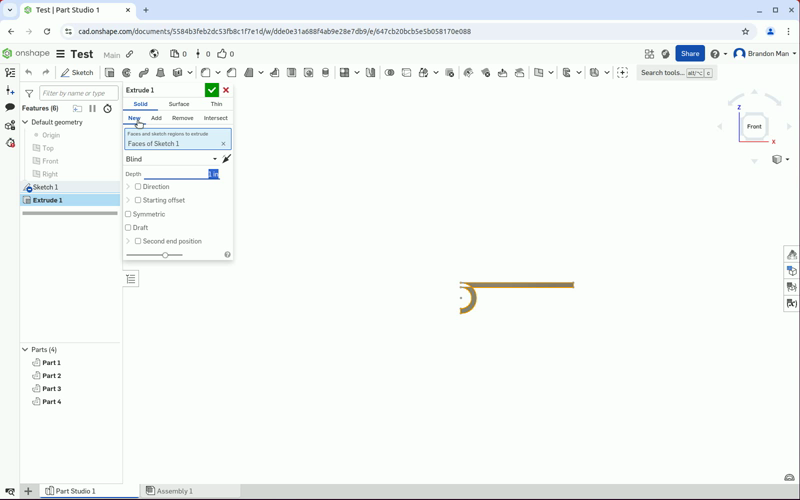
text(19.257)
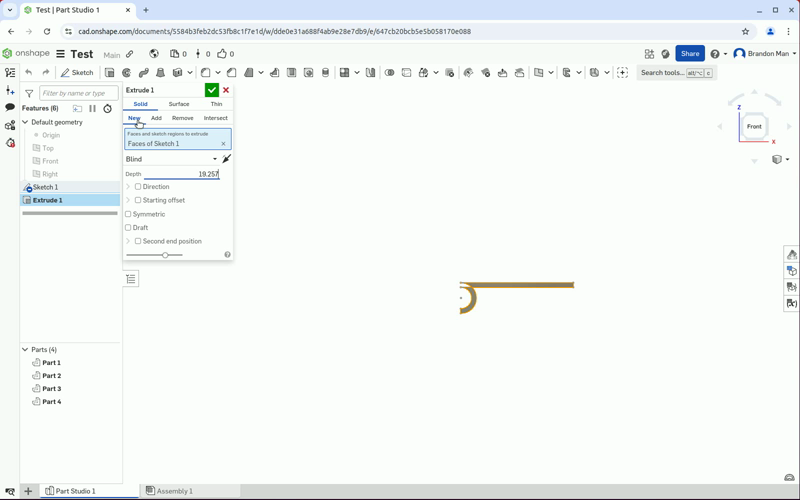
key(enter)
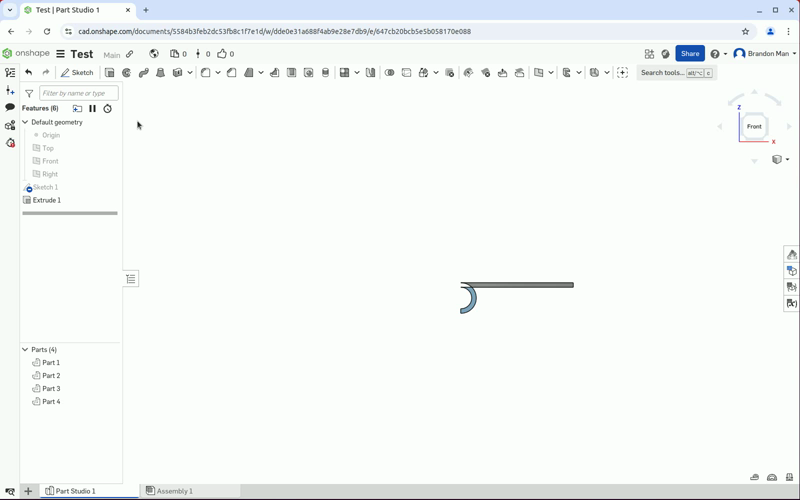
key(shift+h)
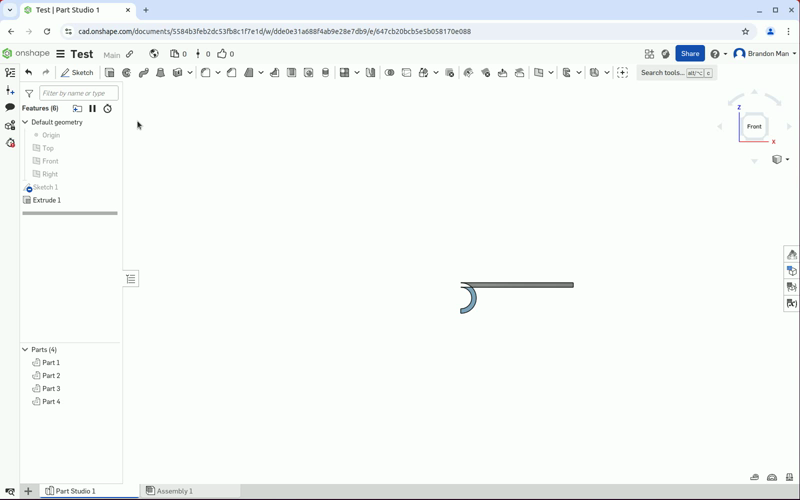
key(shift+h)
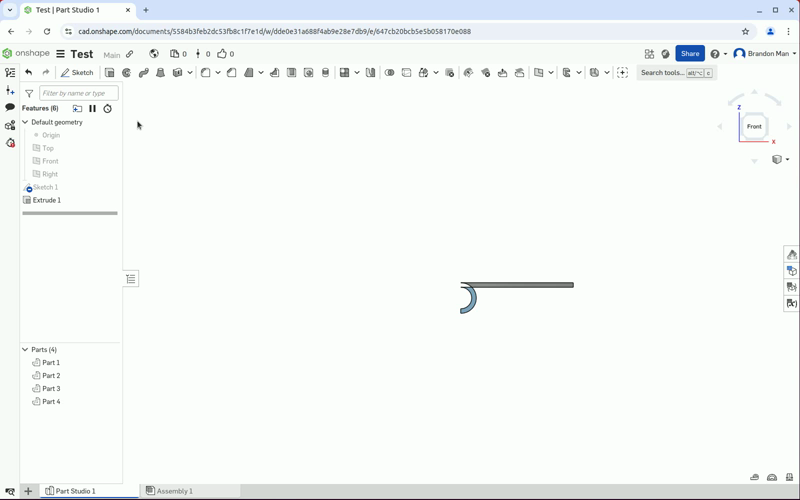
mouse_move(73, 189)
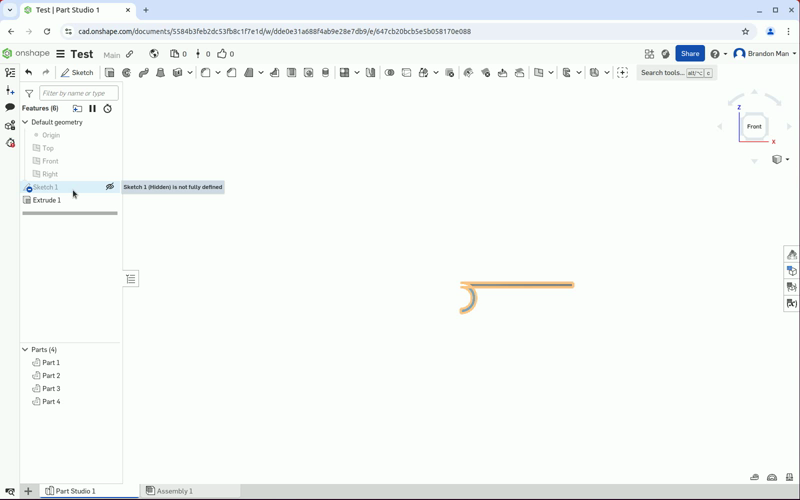
click(73, 189)
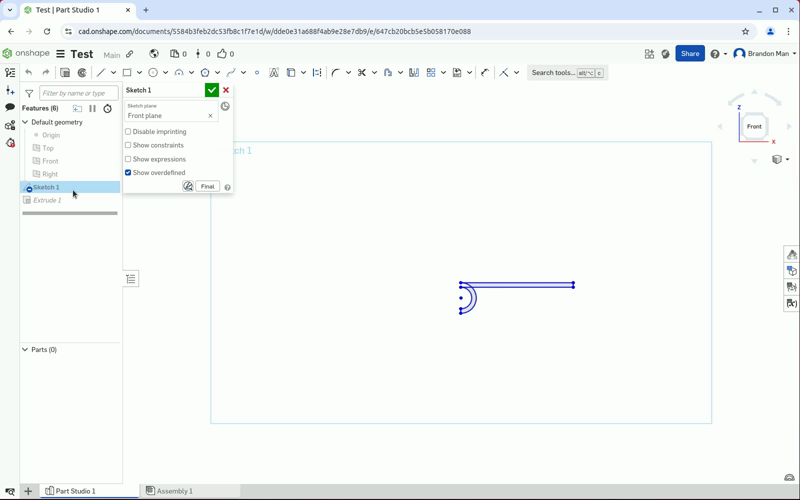
mouse_move(229, 92)
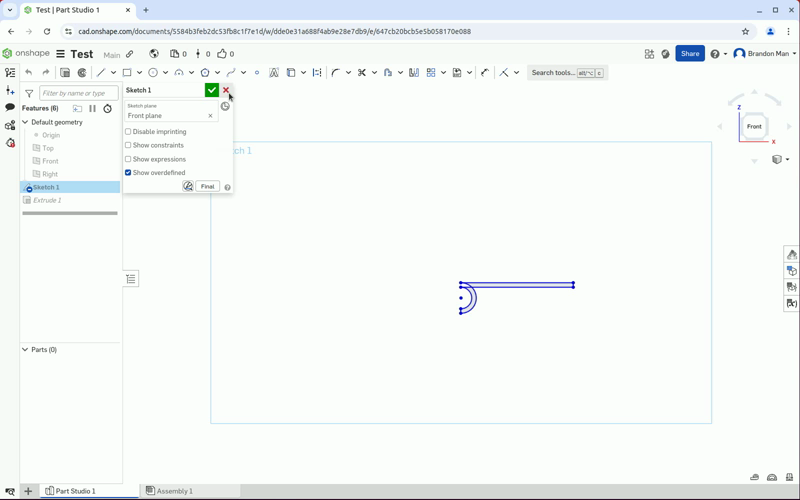
click(229, 92)
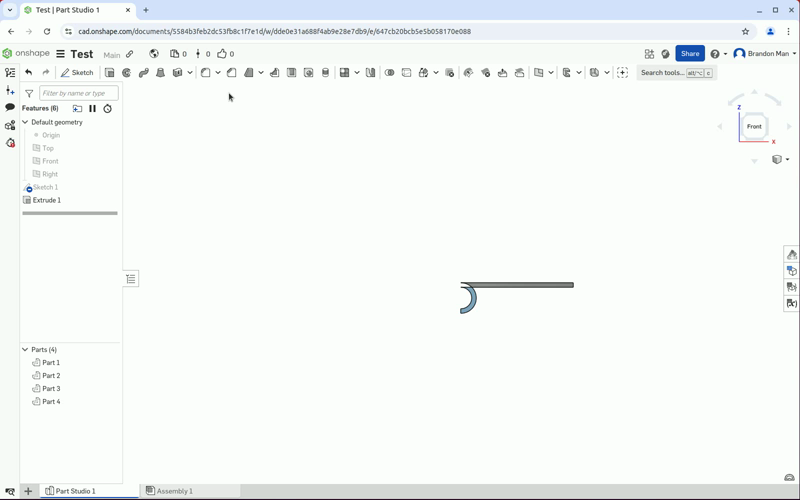
mouse_move(73, 352)
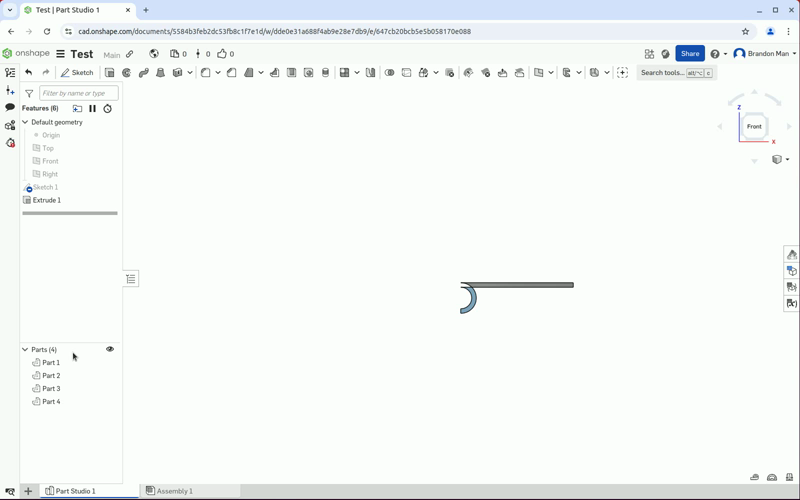
key(y)
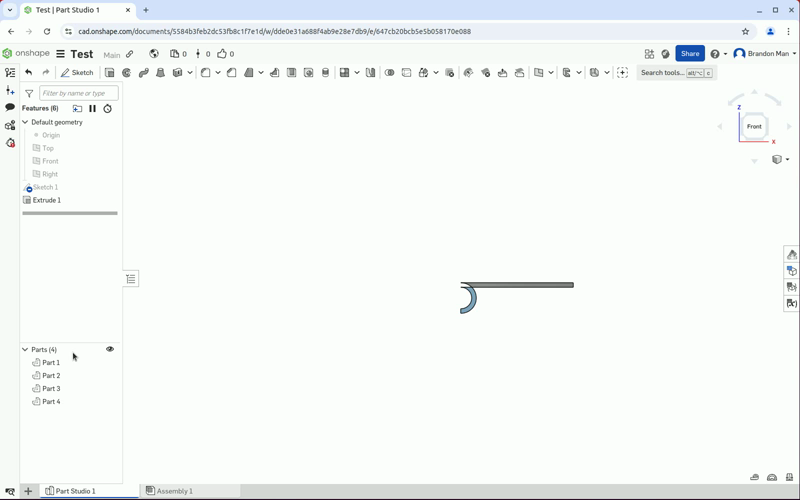
key(shift+p)
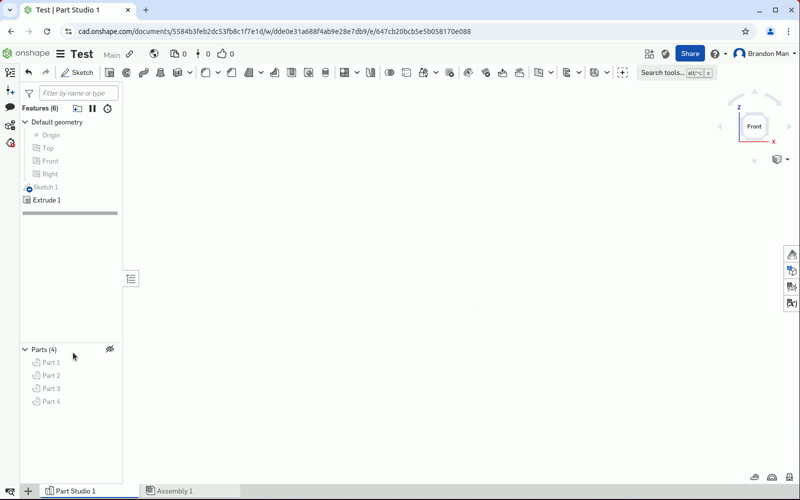
key(space)
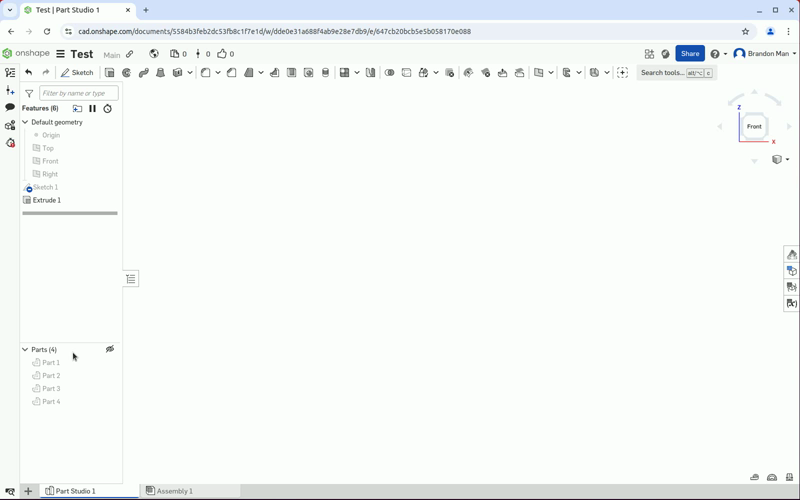
key_down(shift)
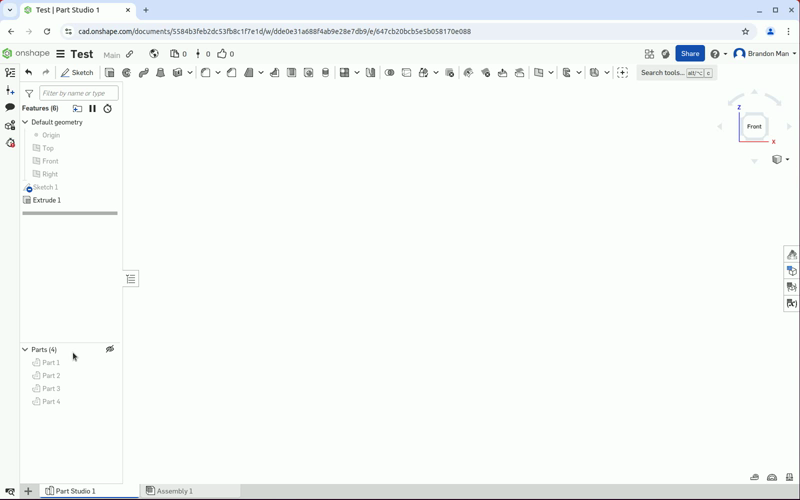
key(left)
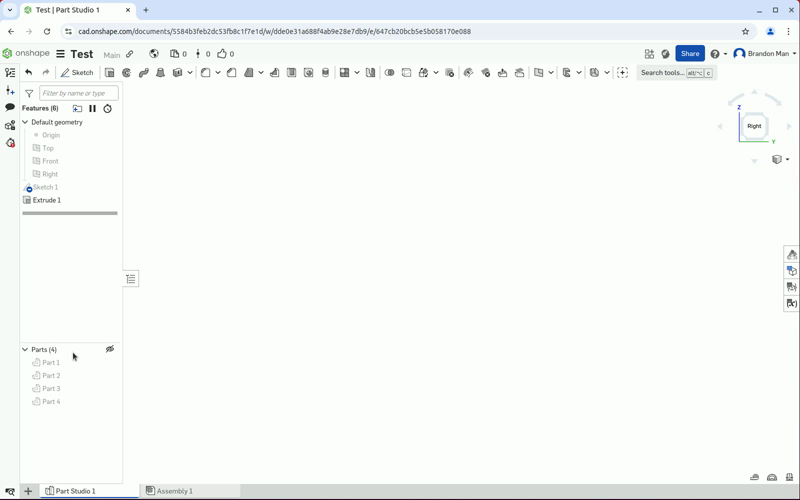
key_up(shift)
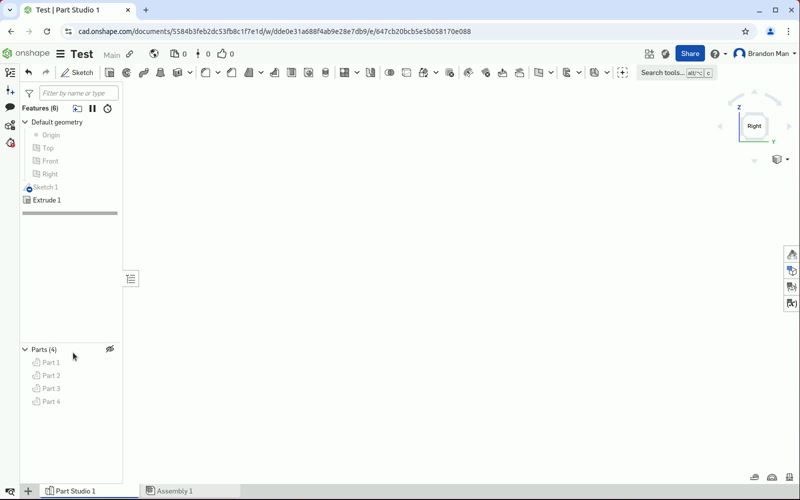
mouse_move(73, 352)
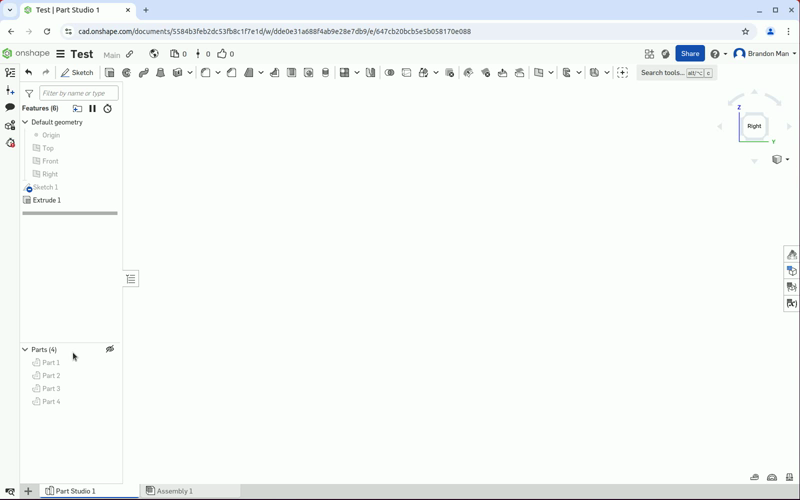
key(shift+y)
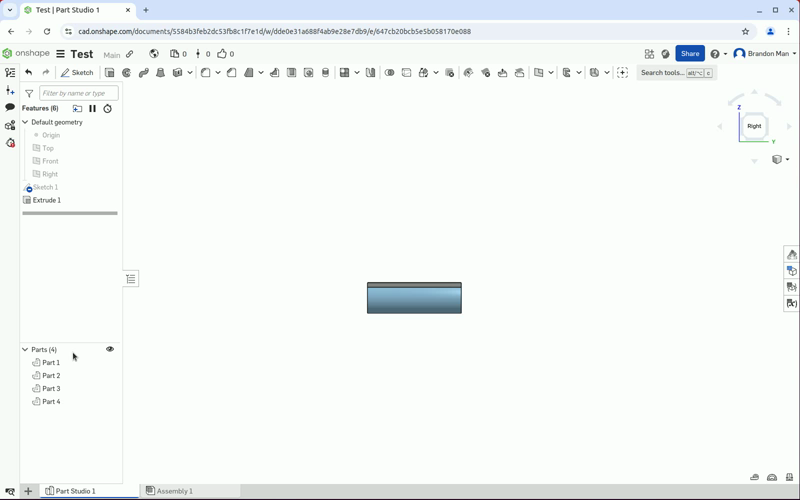
mouse_move(541, 75)
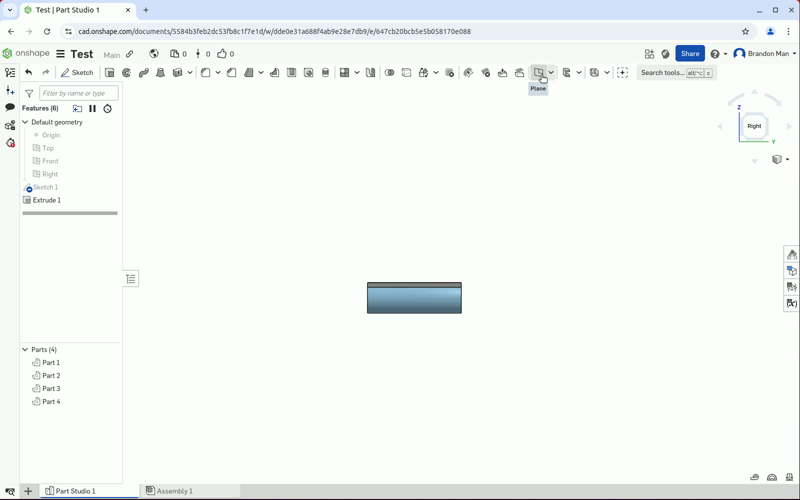
click(541, 75)
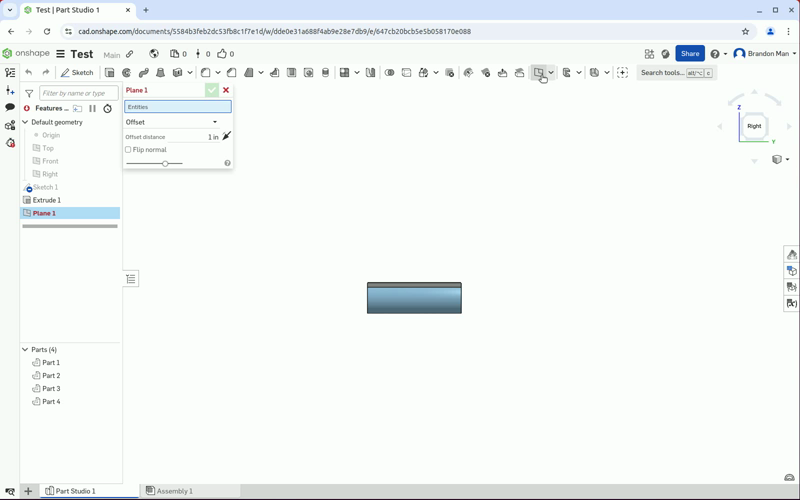
mouse_move(73, 176)
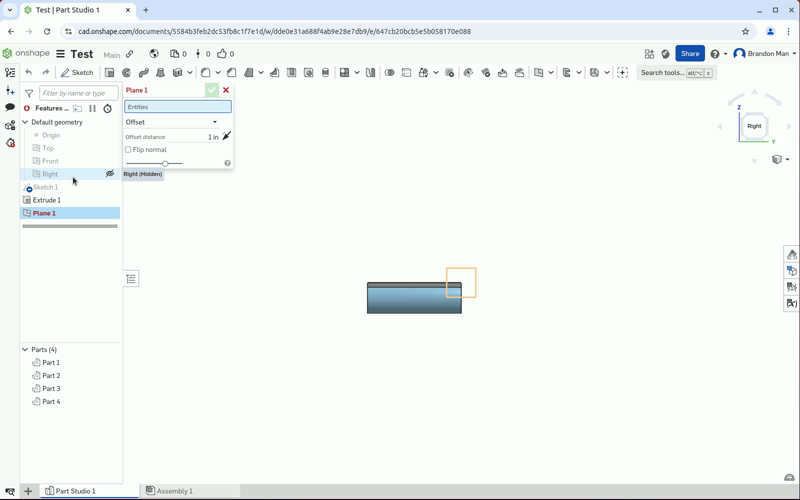
click(73, 176)
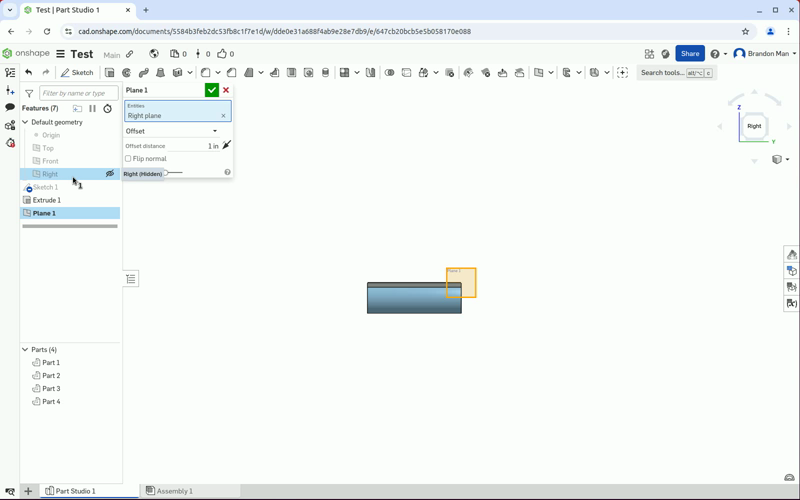
key(tab, 2)
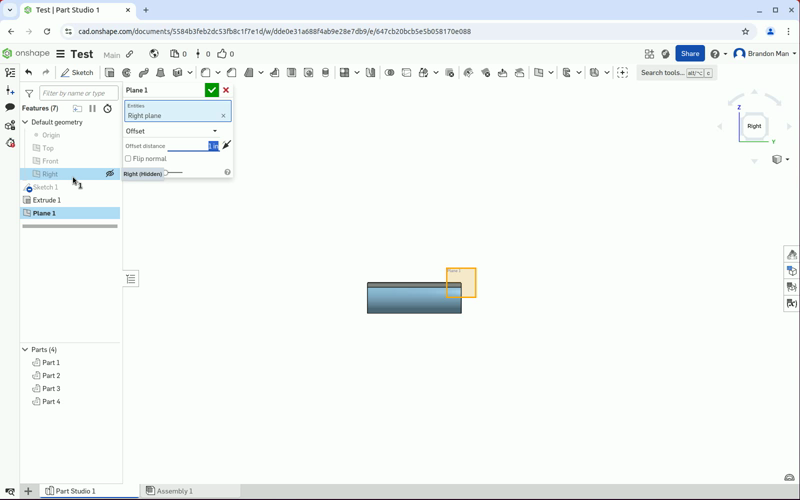
text(23.108)
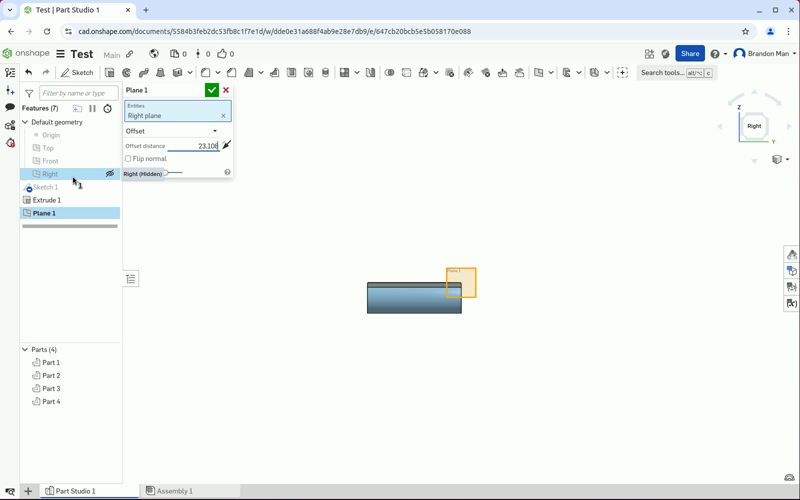
key(enter, 2)
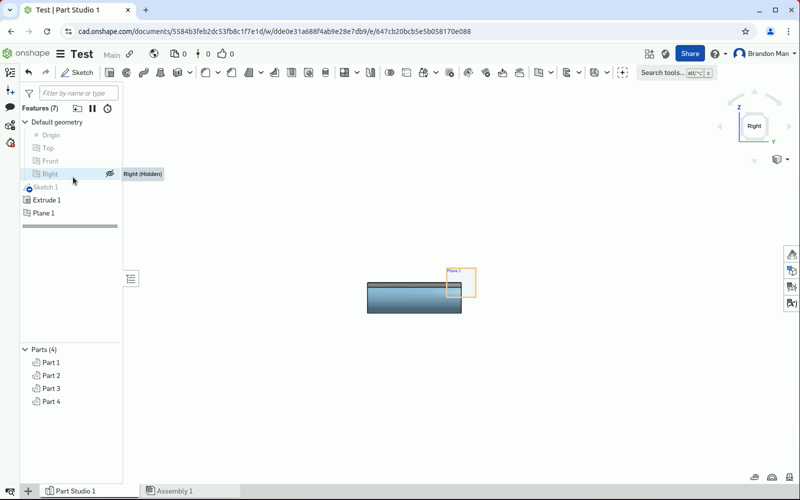
key(shift+s)
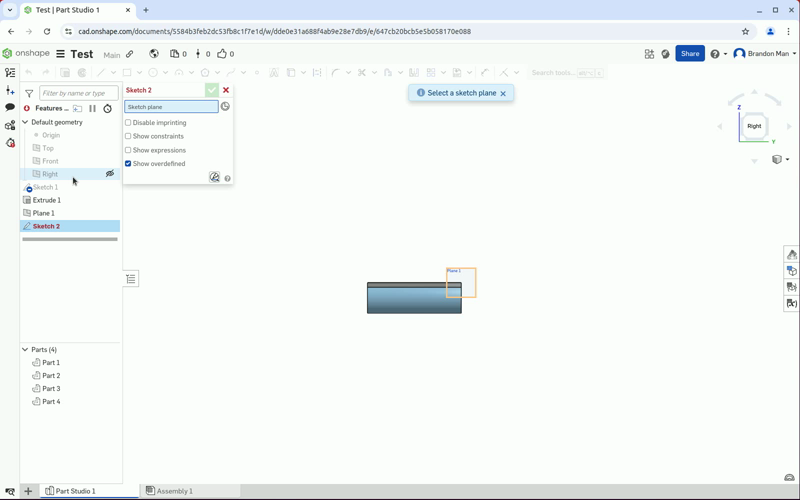
mouse_move(73, 215)
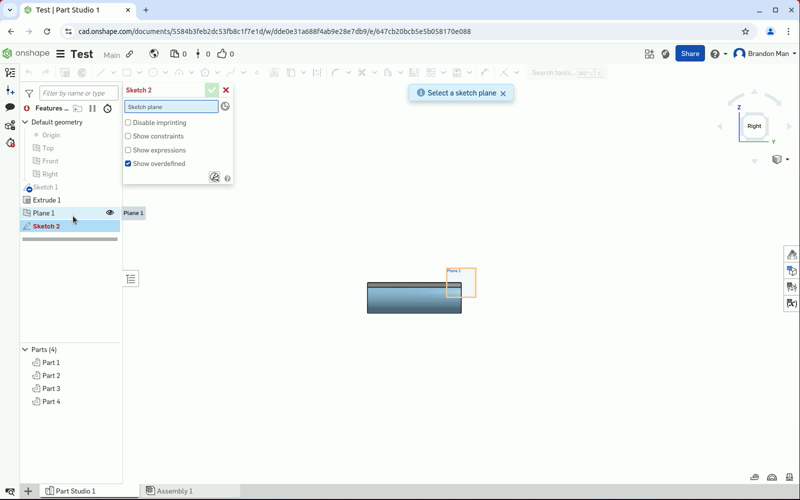
click(73, 215)
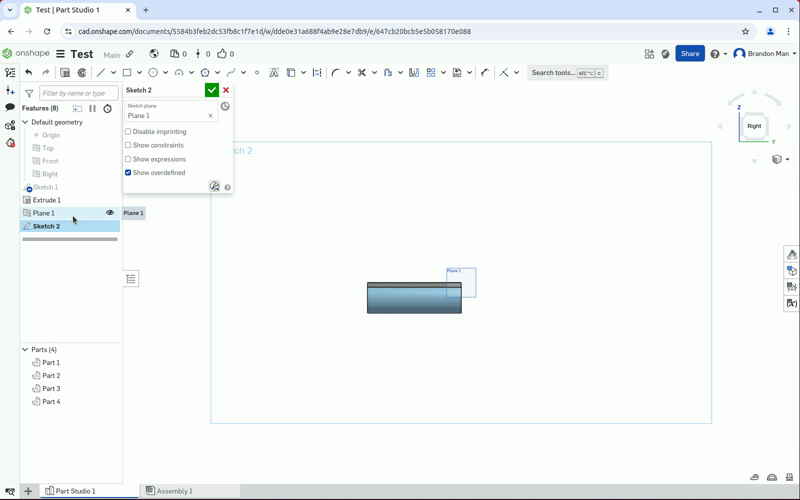
mouse_move(73, 352)
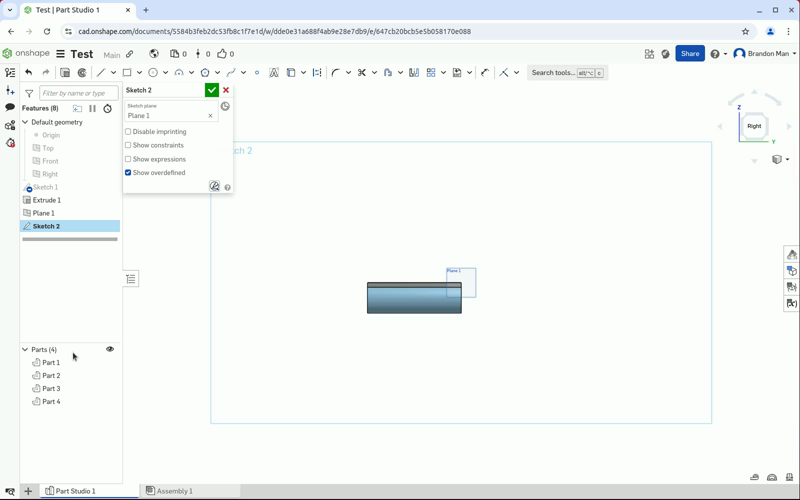
key(y)
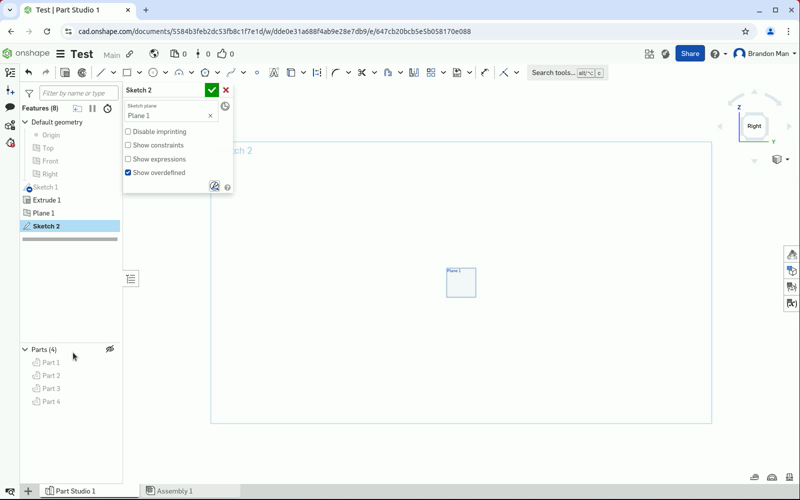
key(l)
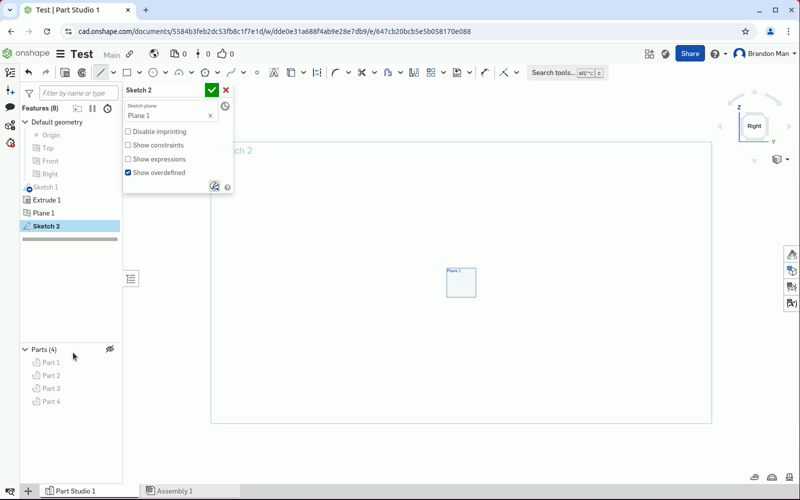
key_down(shift)
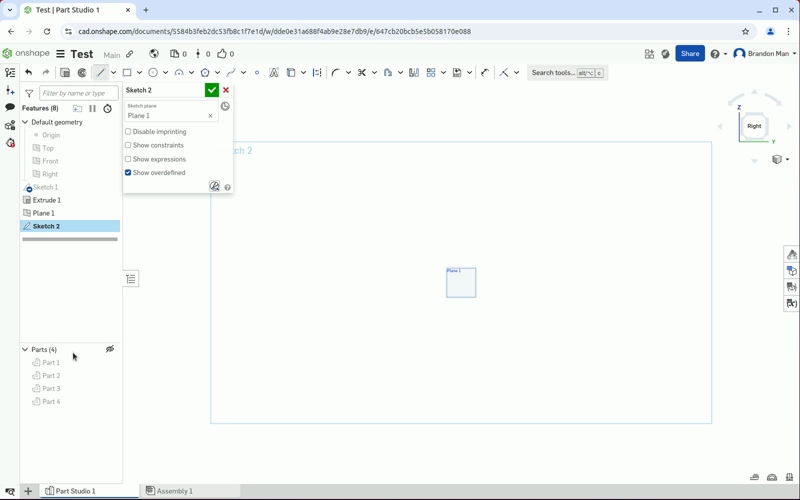
mouse_move(366, 282)
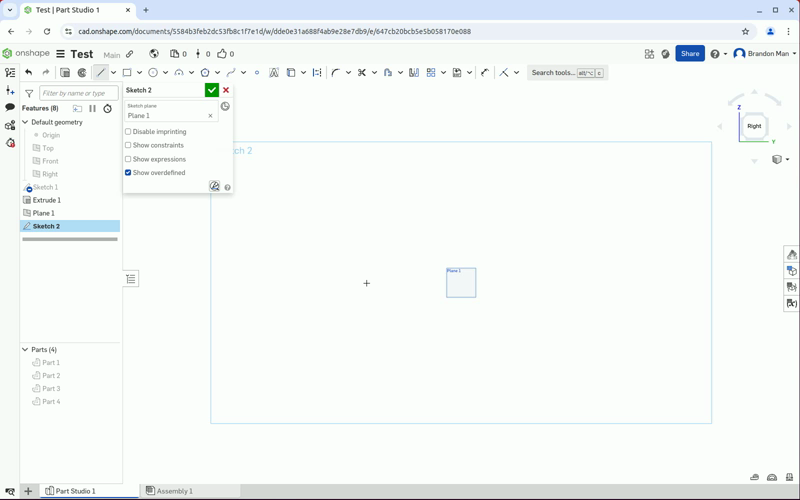
click(366, 282)
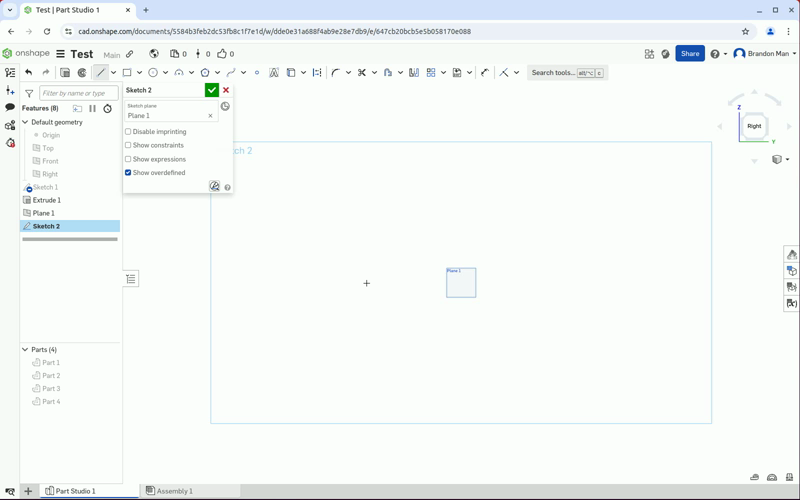
key_up(shift)
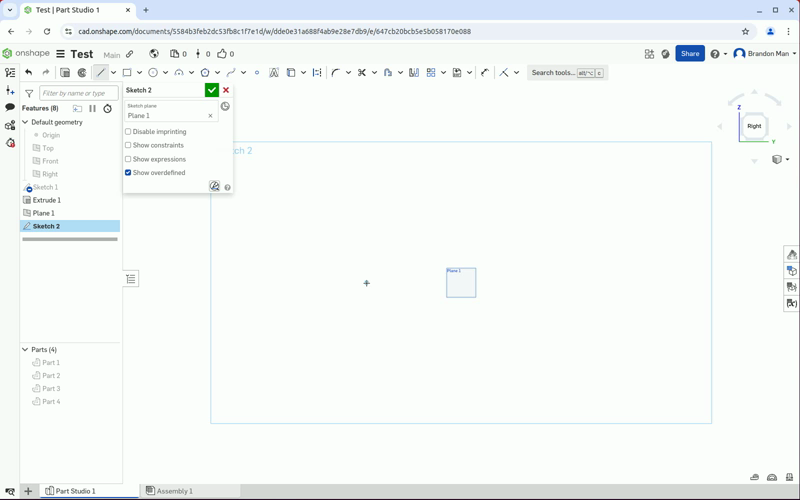
key_down(shift)
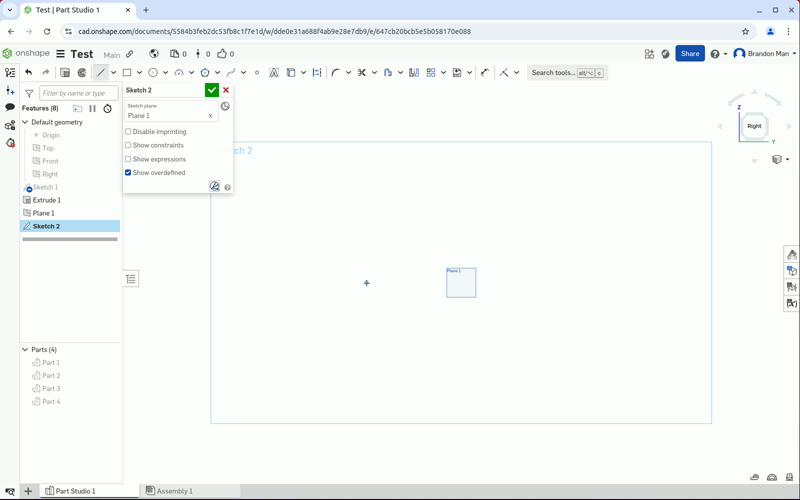
mouse_move(461, 282)
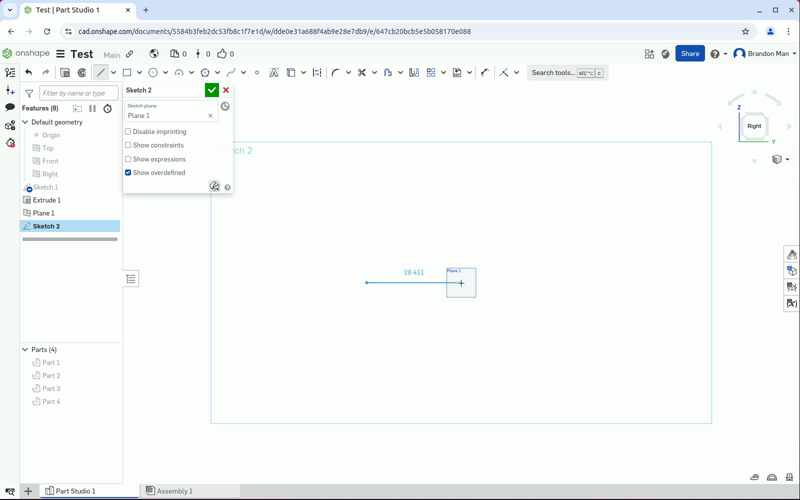
click(461, 282)
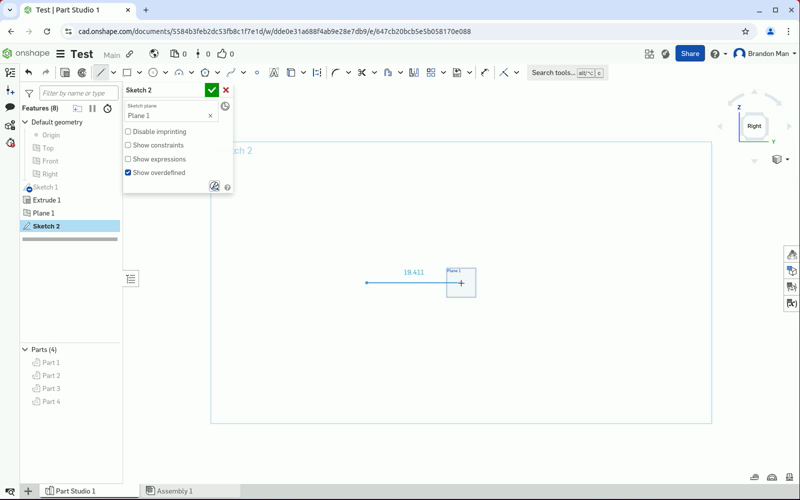
key_up(shift)
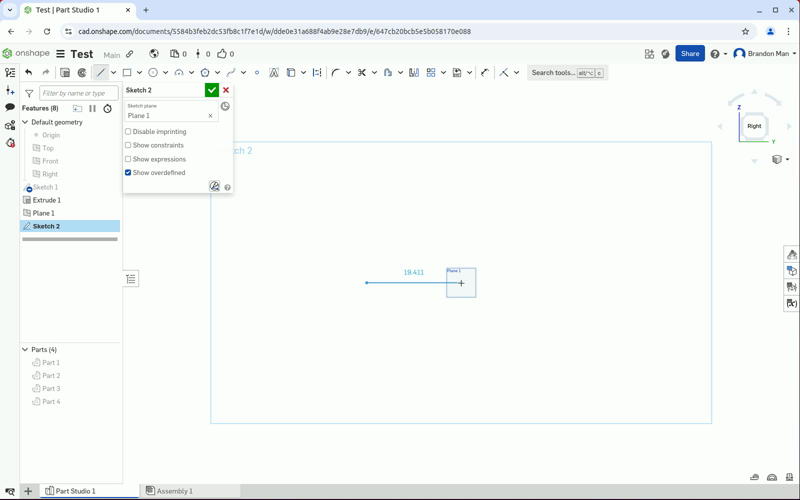
key_down(shift)
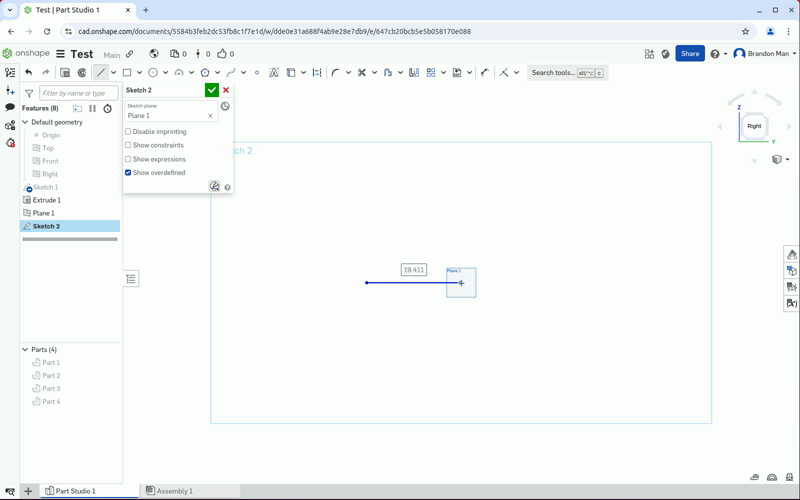
mouse_move(491, 282)
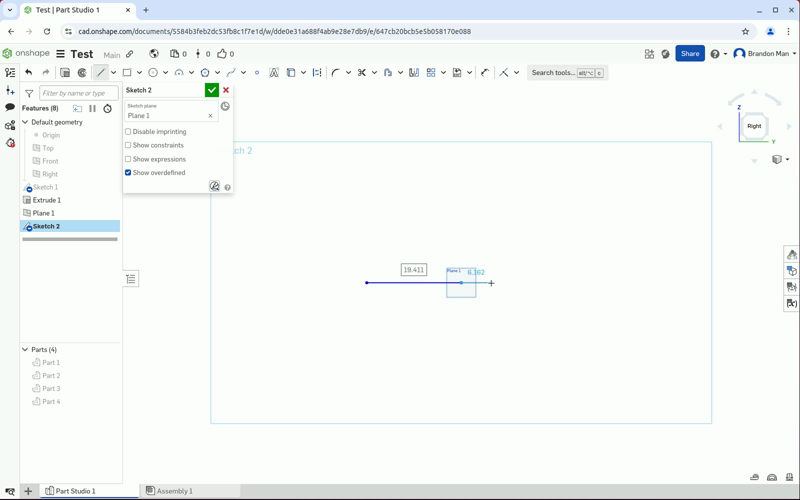
mouse_move(461, 255)
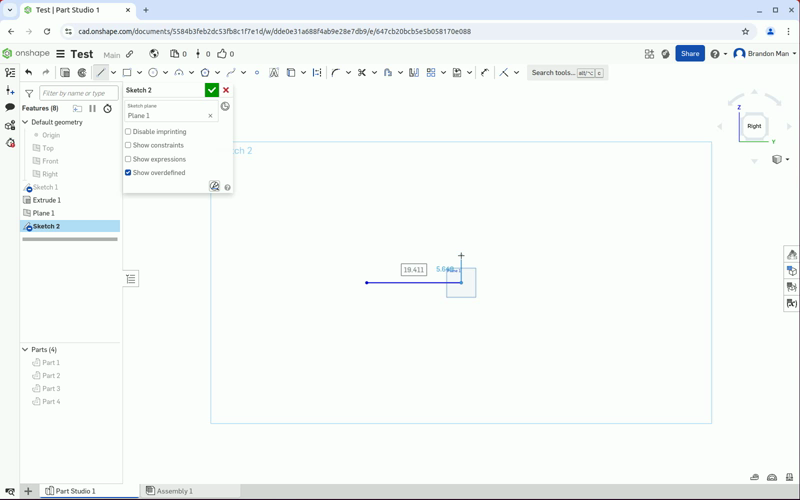
click(461, 255)
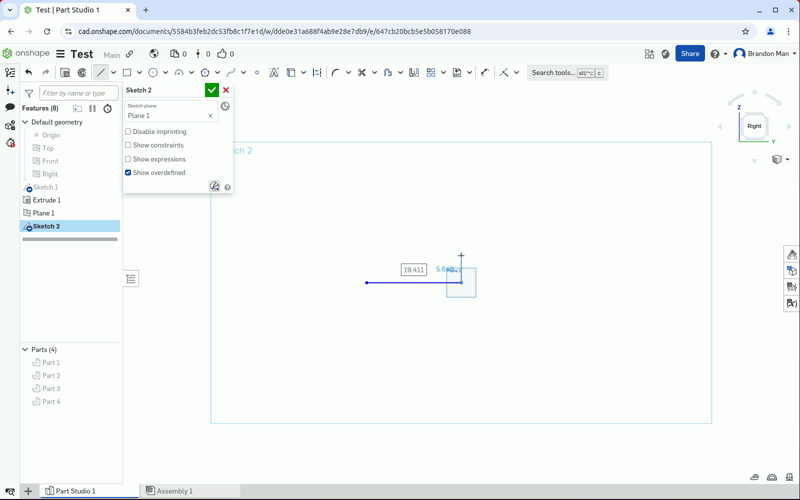
key_up(shift)
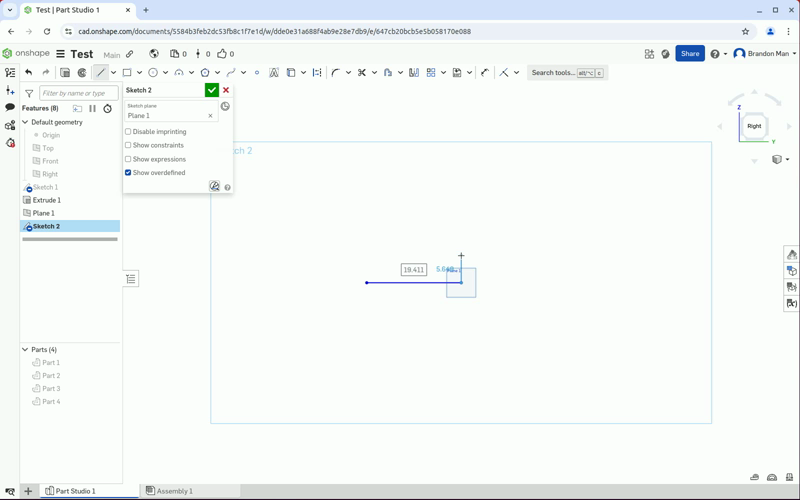
key_down(shift)
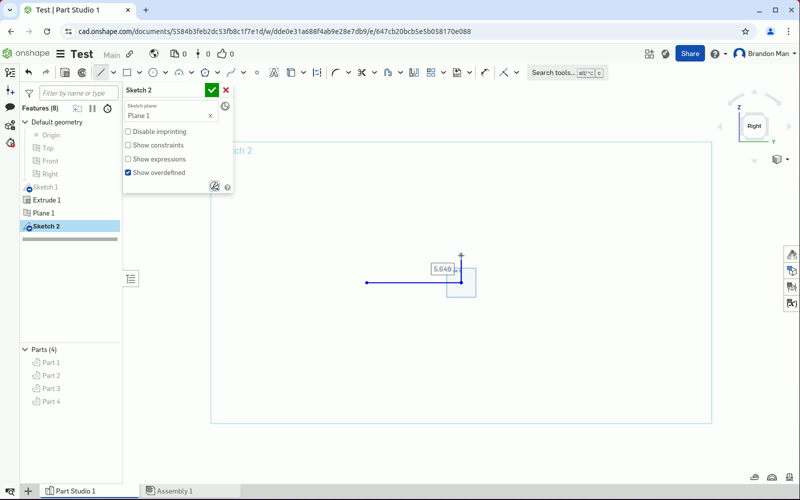
mouse_move(366, 255)
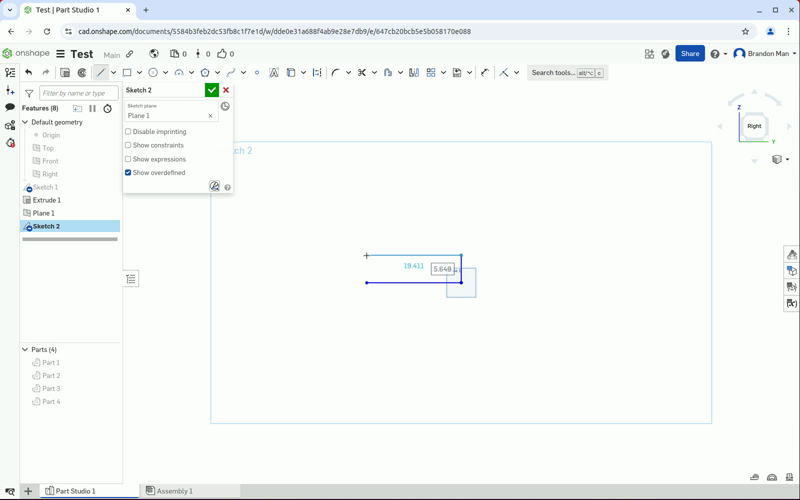
click(366, 255)
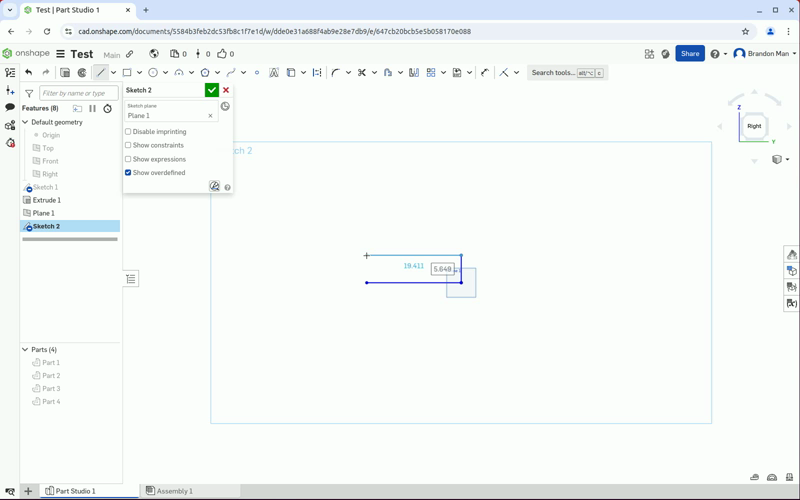
key_up(shift)
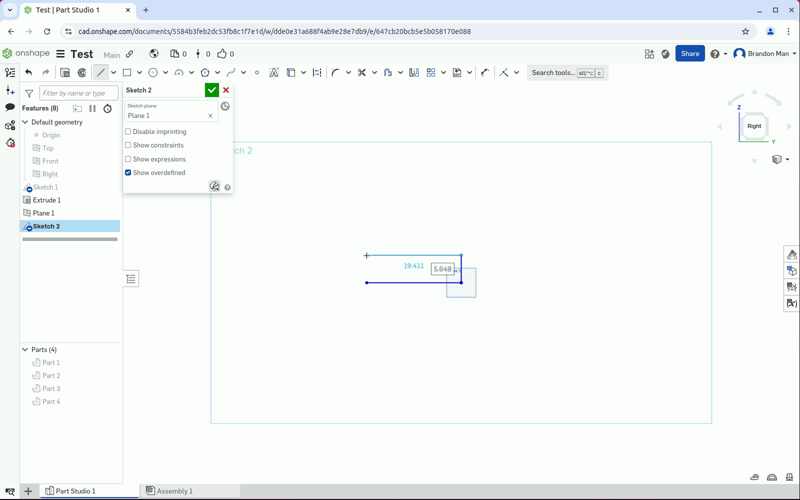
mouse_move(396, 255)
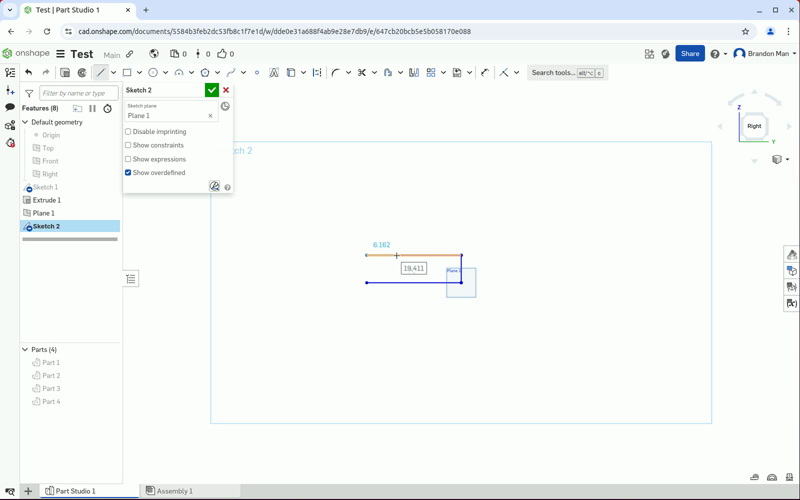
key_down(shift)
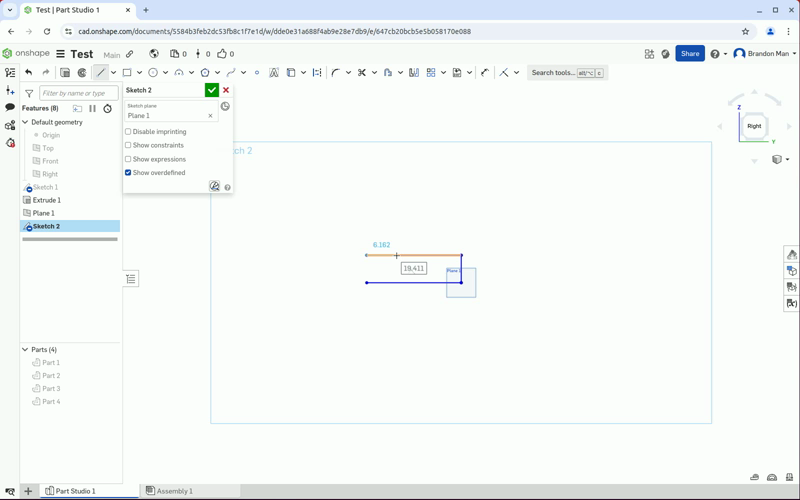
mouse_move(366, 282)
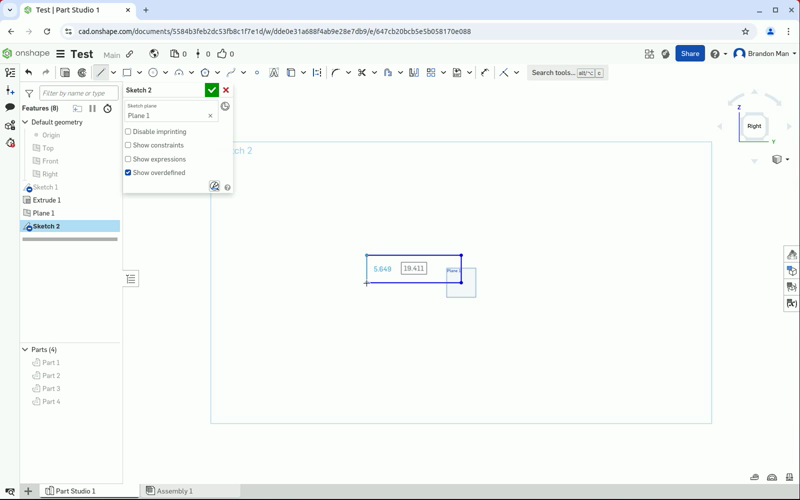
key_up(shift)
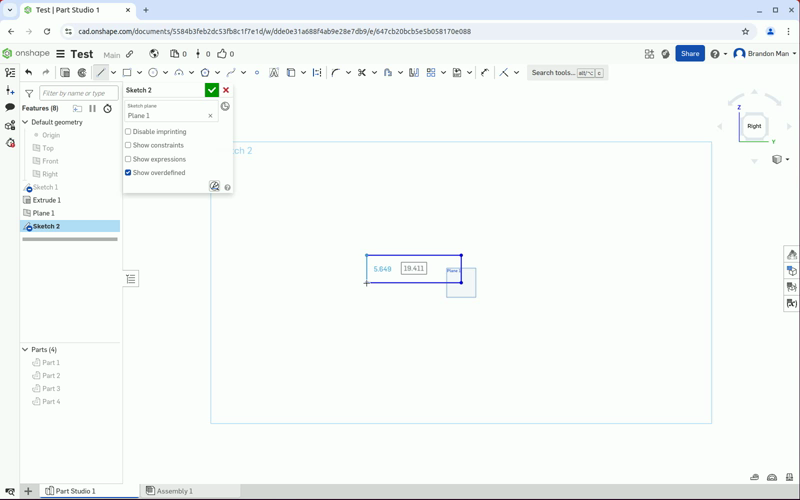
click(366, 282)
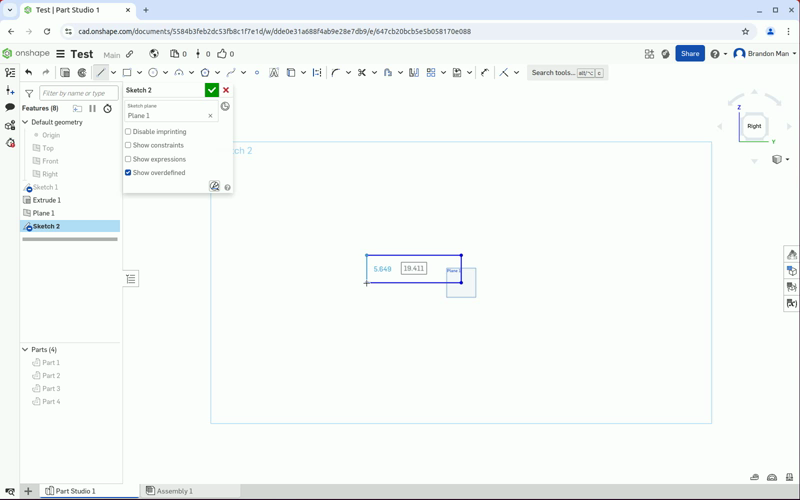
key(esc)
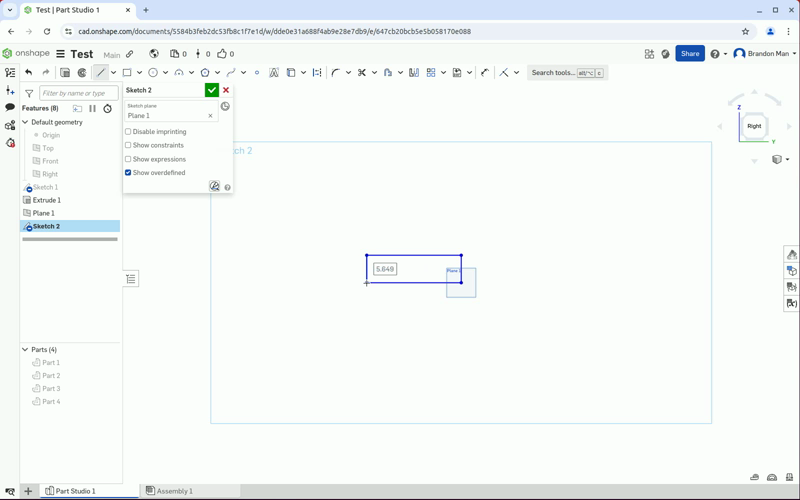
mouse_move(432, 274)
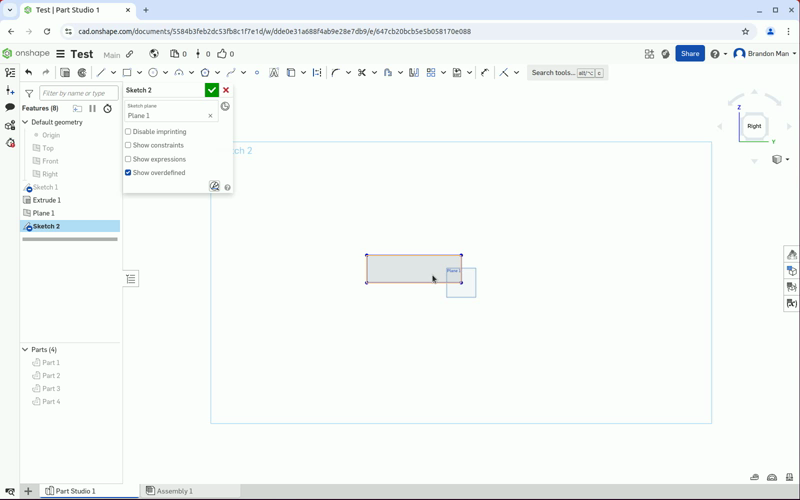
click(432, 274)
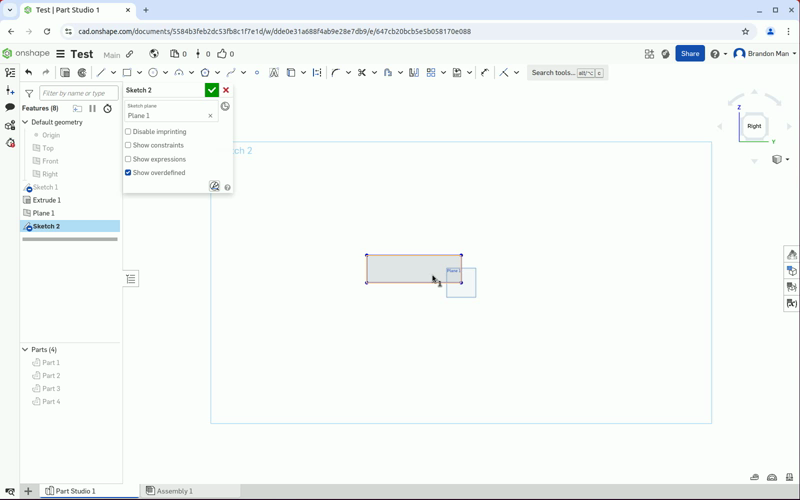
mouse_move(73, 352)
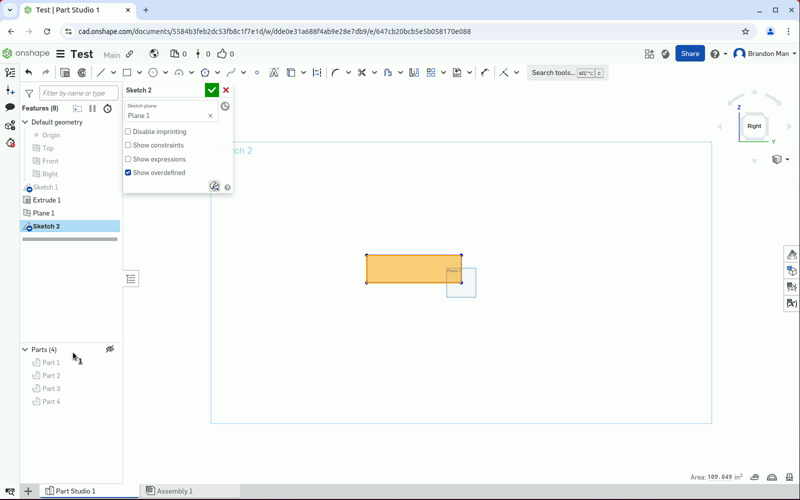
key(shift+y)
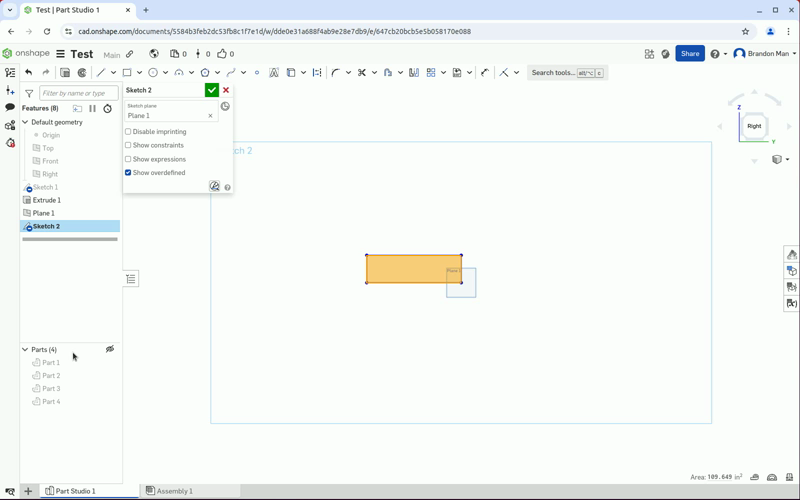
key(shift+e)
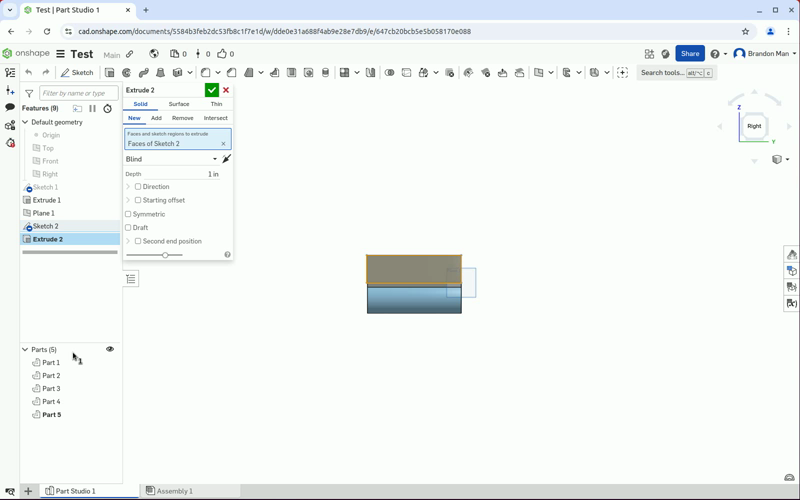
mouse_move(143, 106)
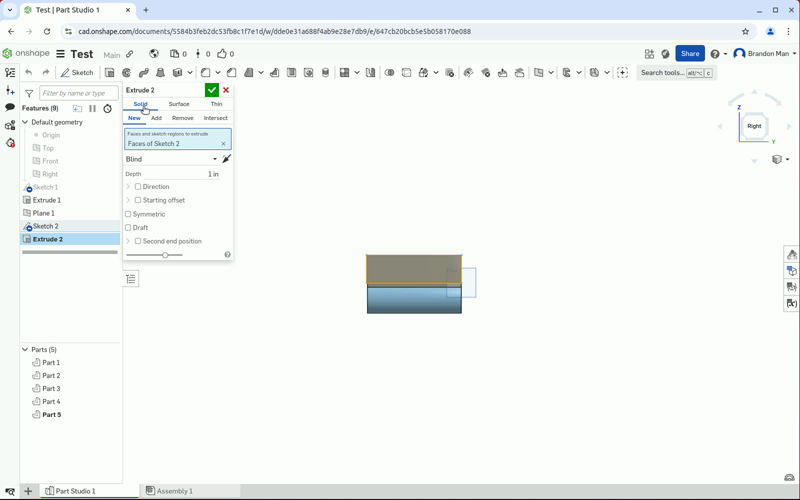
click(143, 106)
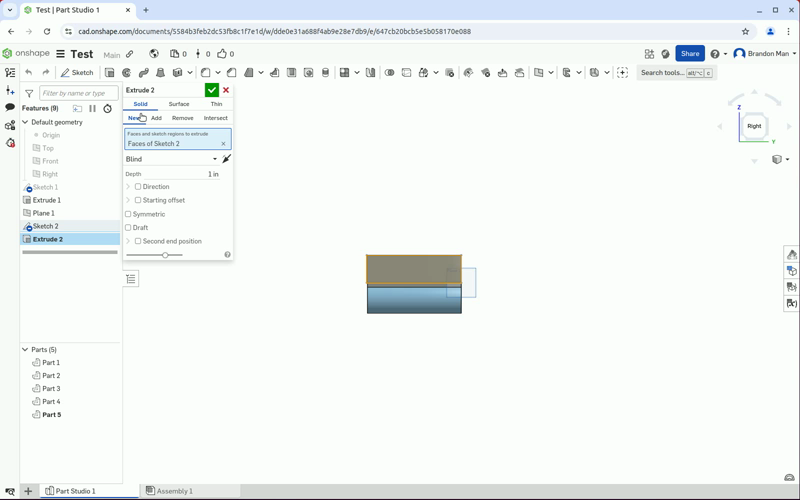
mouse_move(137, 120)
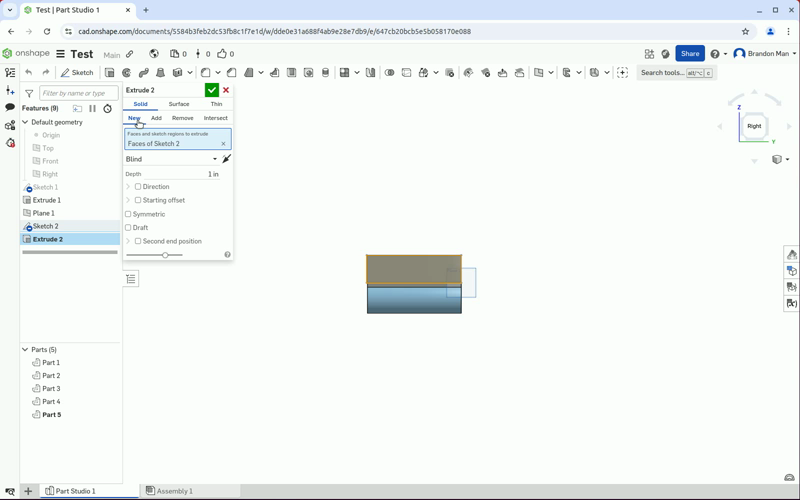
click(137, 120)
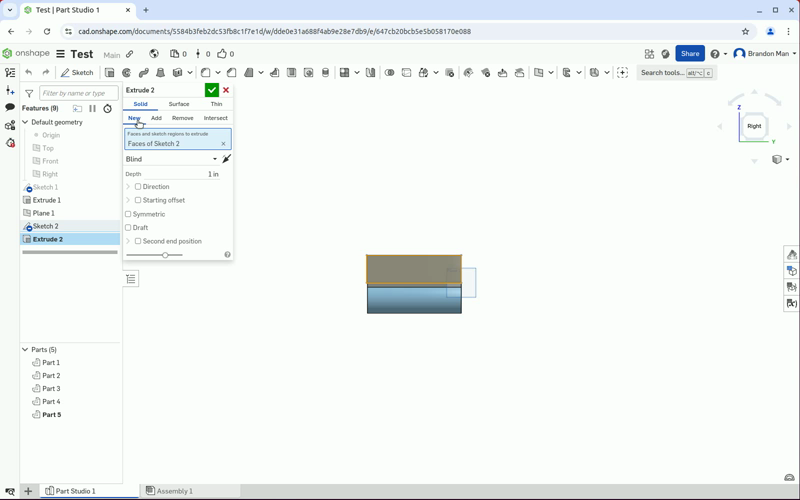
key(tab, 4)
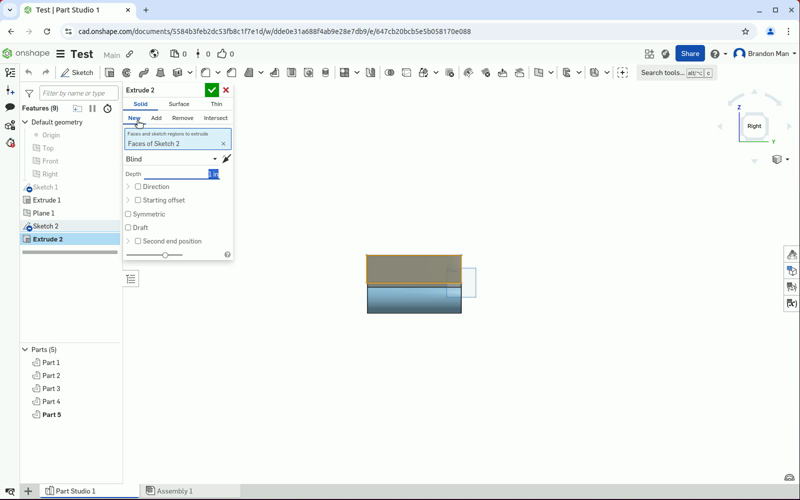
text(-18.053)
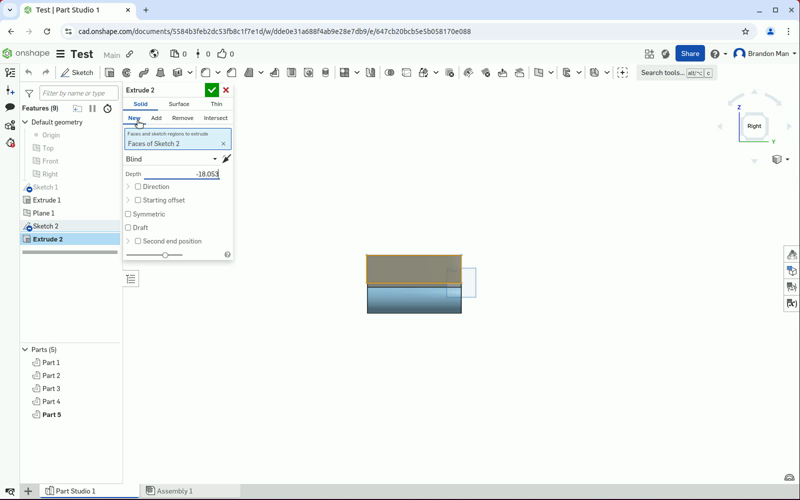
key(enter)
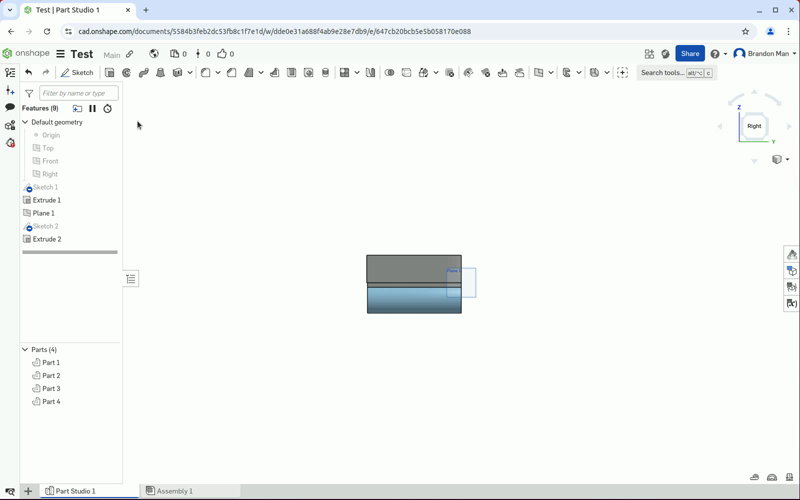
key(shift+h)
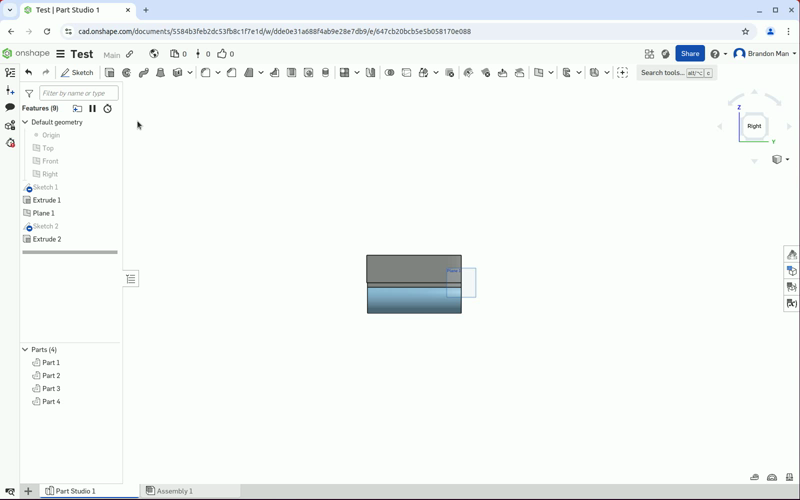
key(shift+h)
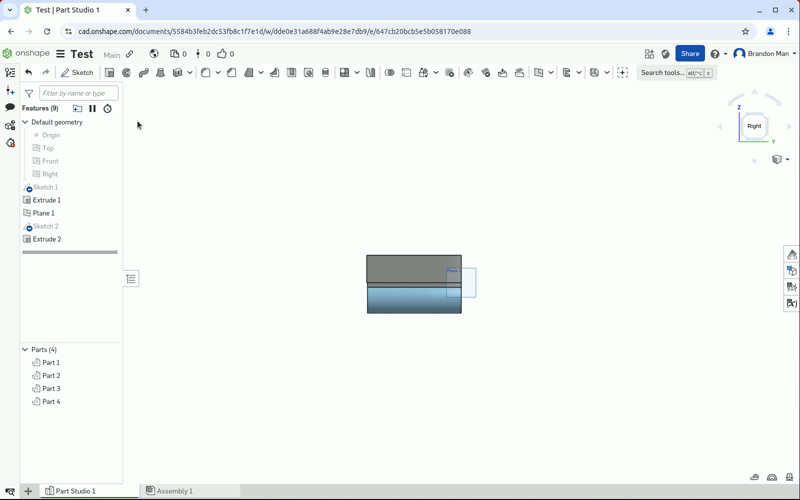
mouse_move(73, 189)
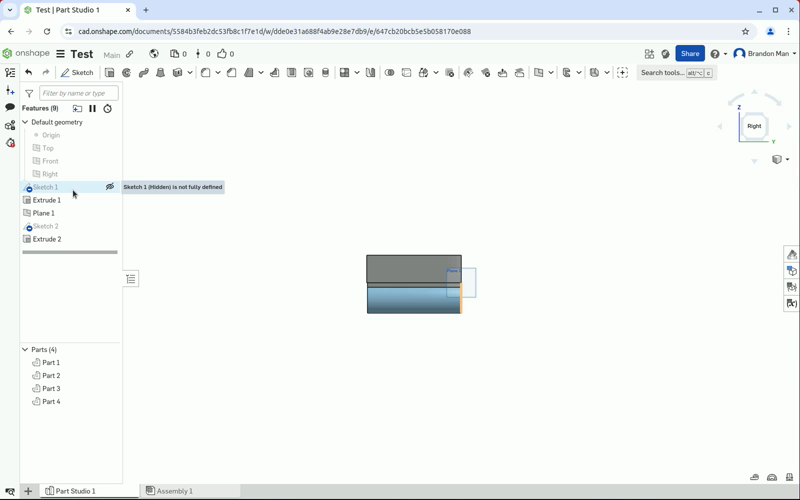
click(73, 189)
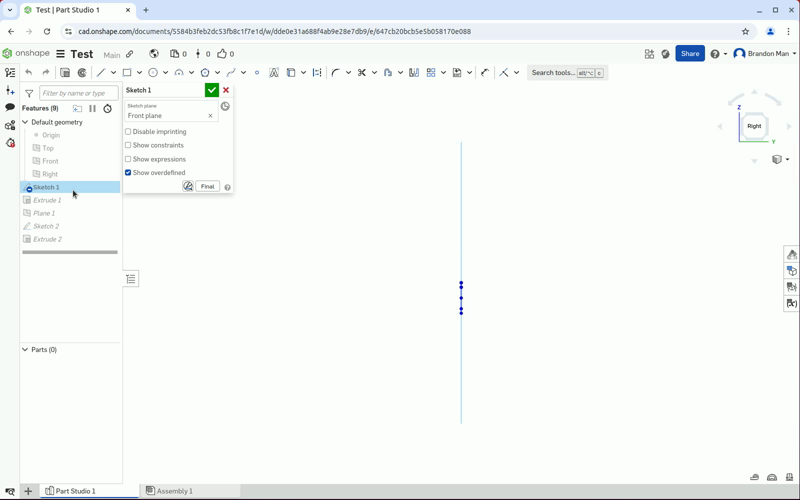
mouse_move(229, 92)
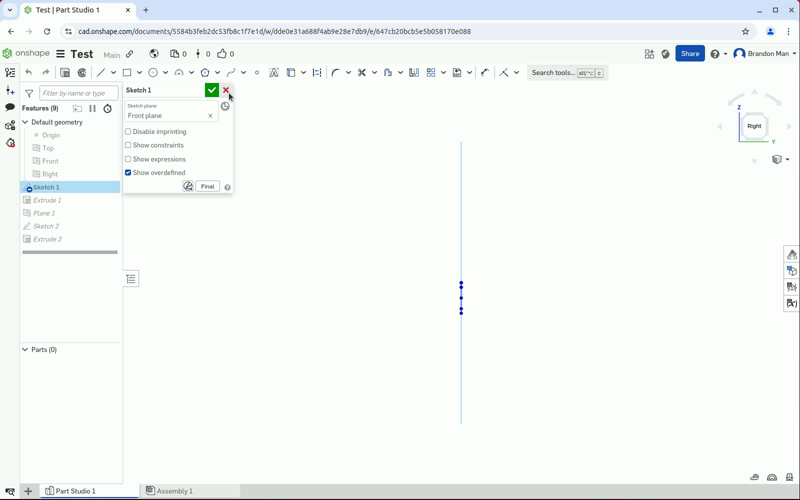
click(229, 92)
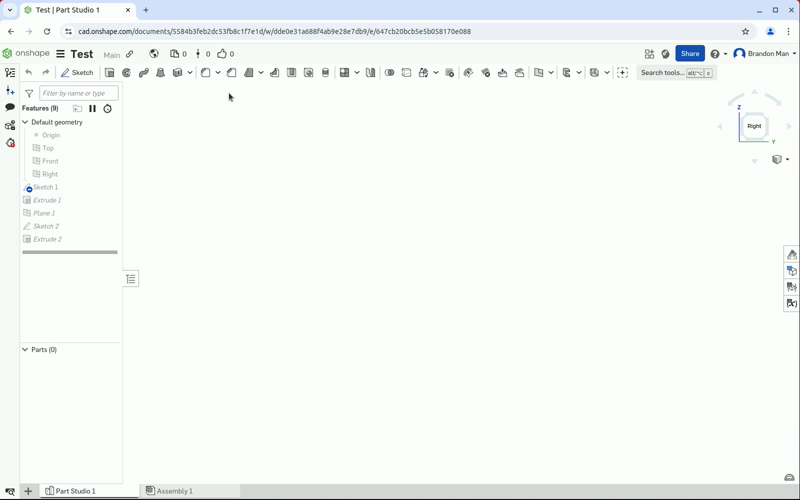
key(shift+s)
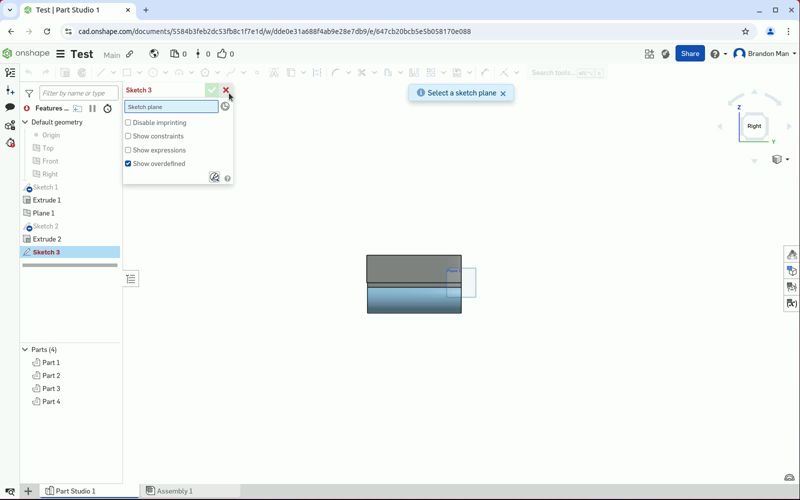
mouse_move(73, 215)
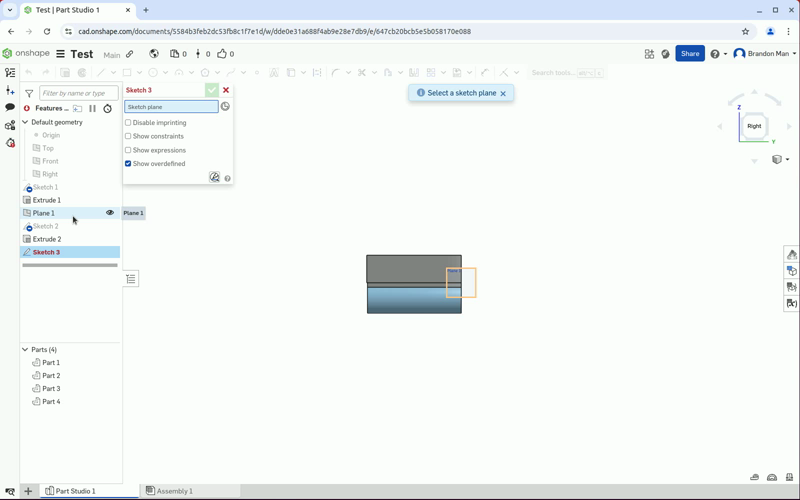
click(73, 215)
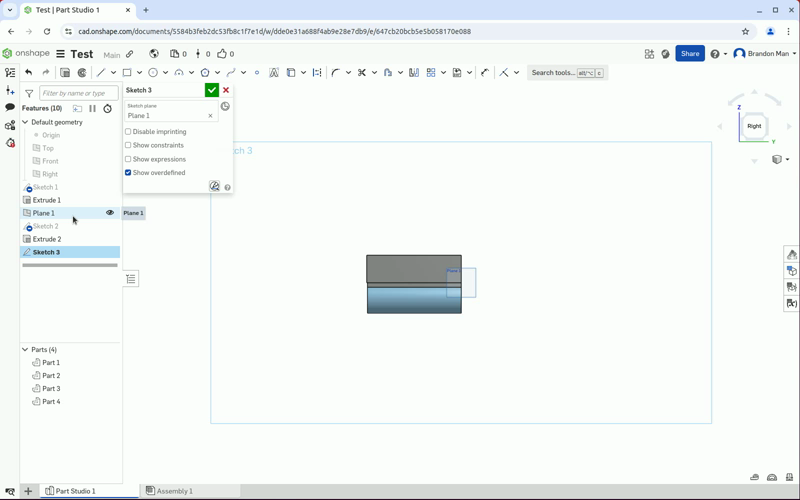
mouse_move(73, 352)
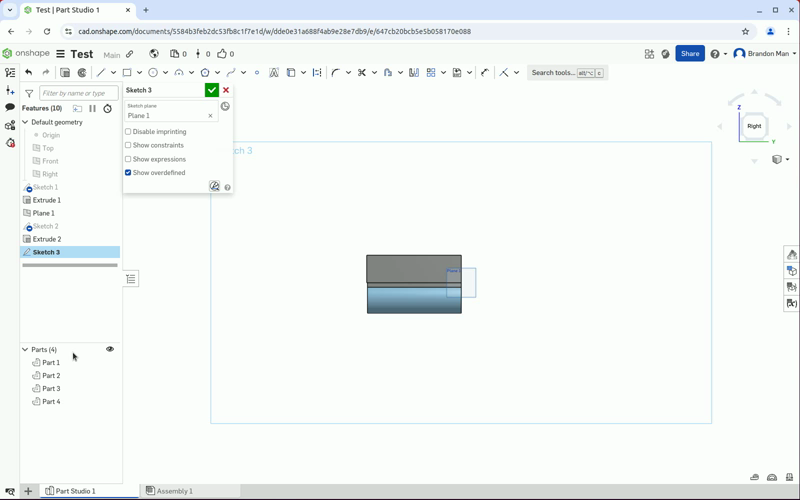
key(y)
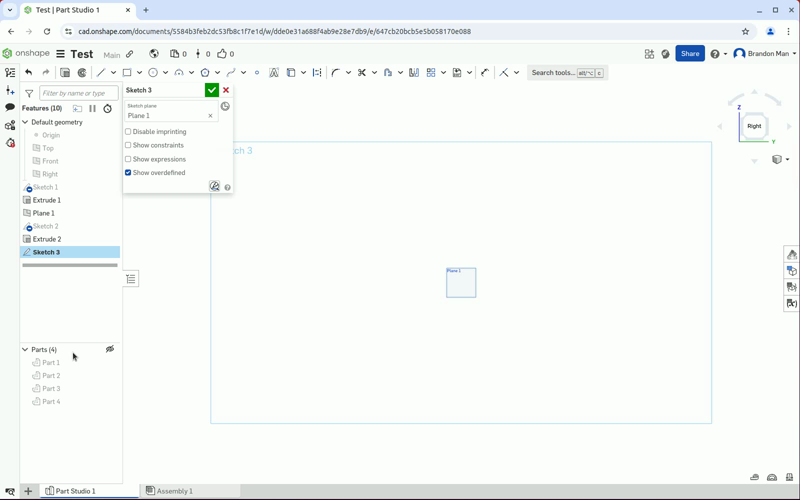
key(l)
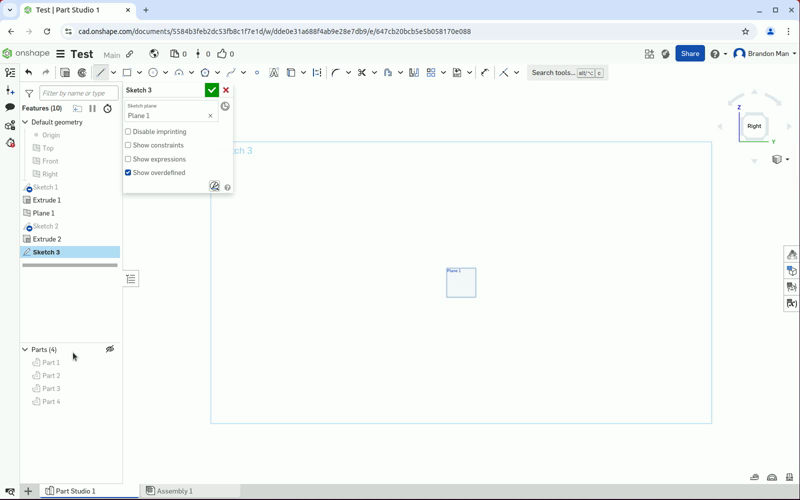
key_down(shift)
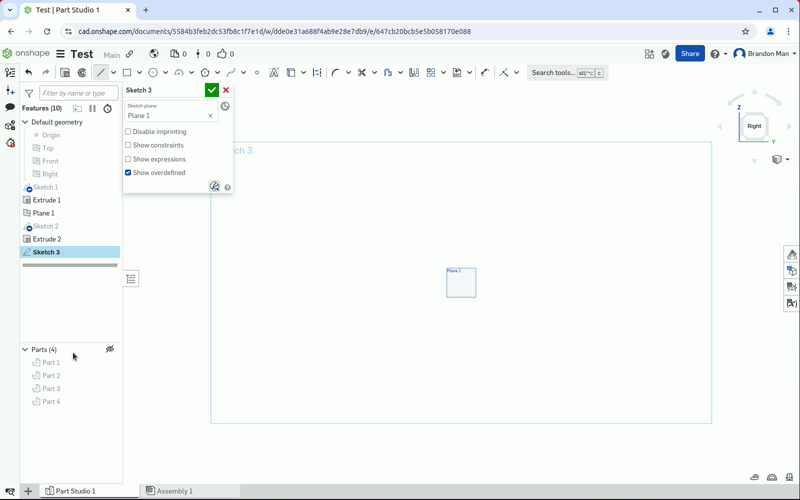
mouse_move(370, 282)
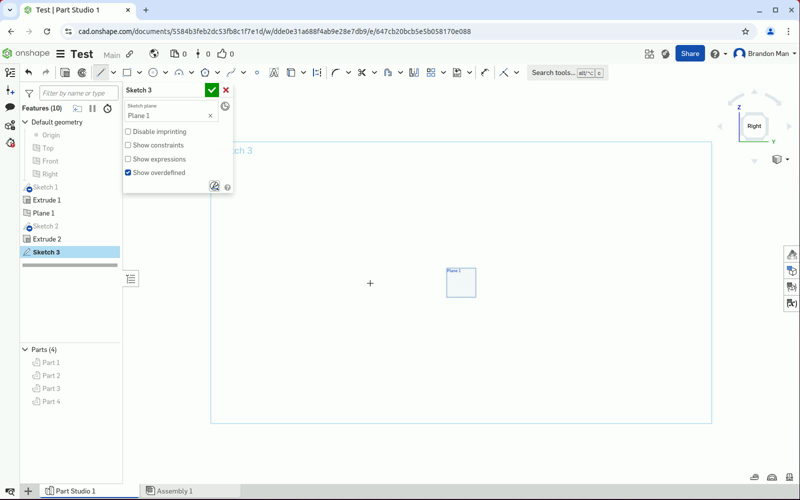
click(370, 282)
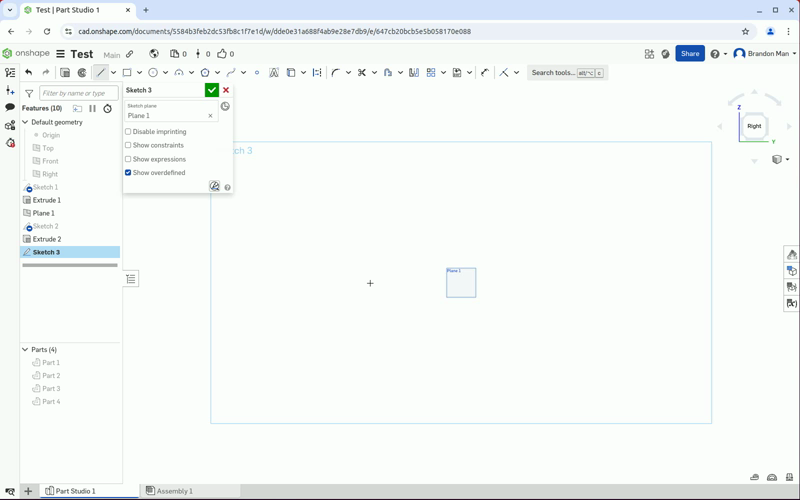
key_up(shift)
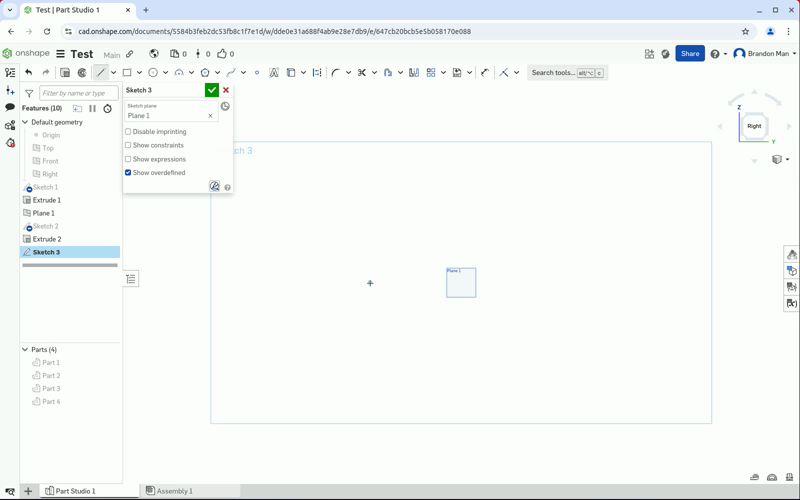
key_down(shift)
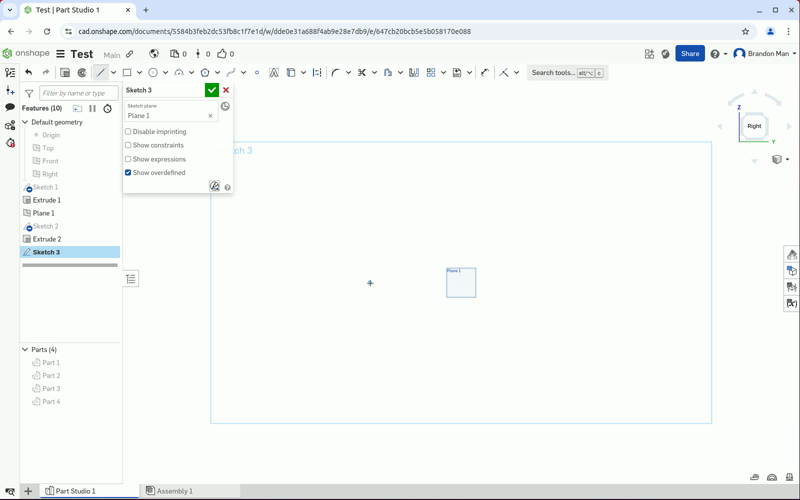
mouse_move(456, 282)
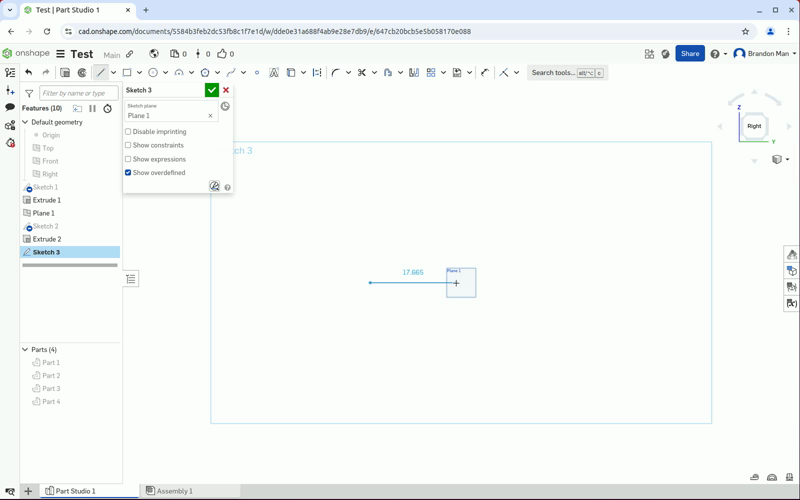
click(456, 282)
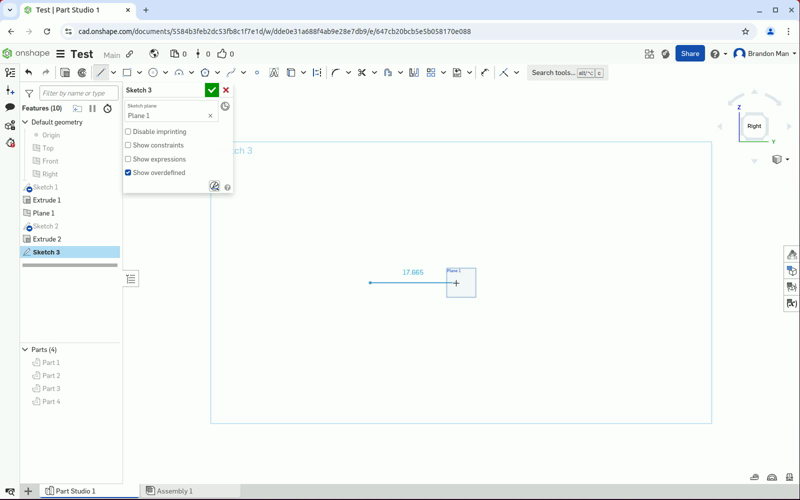
key_up(shift)
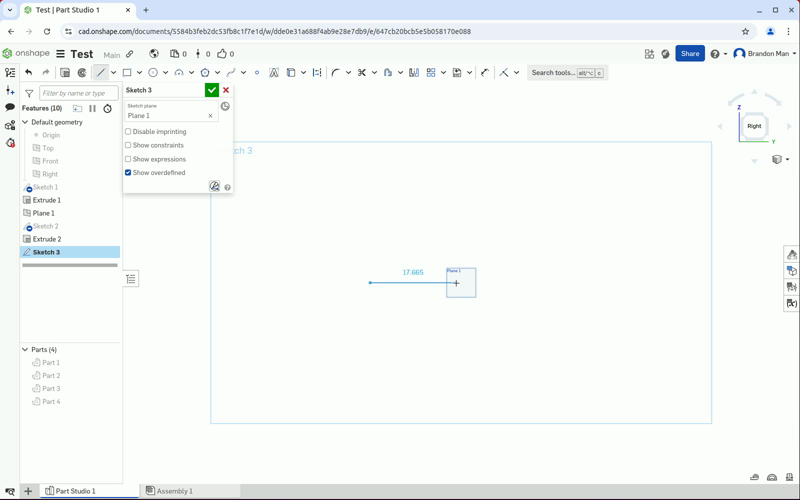
key_down(shift)
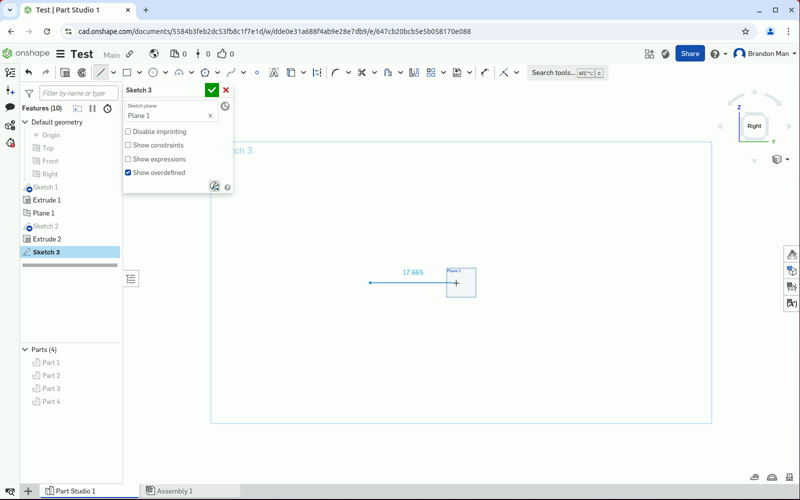
mouse_move(486, 282)
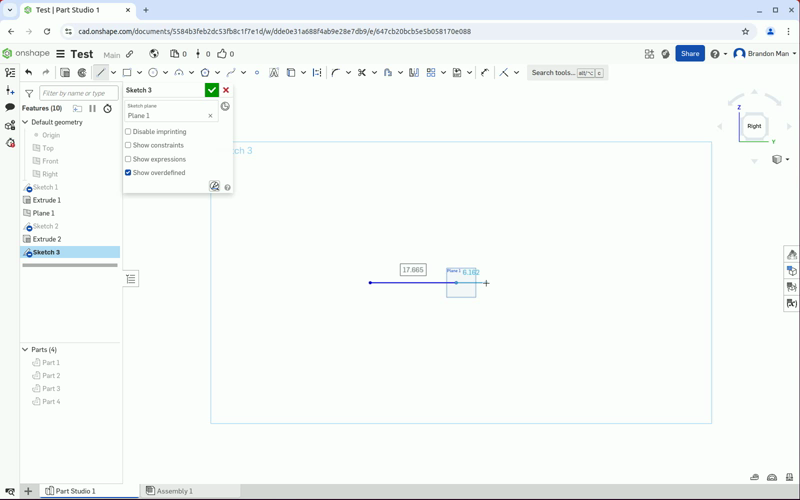
mouse_move(456, 259)
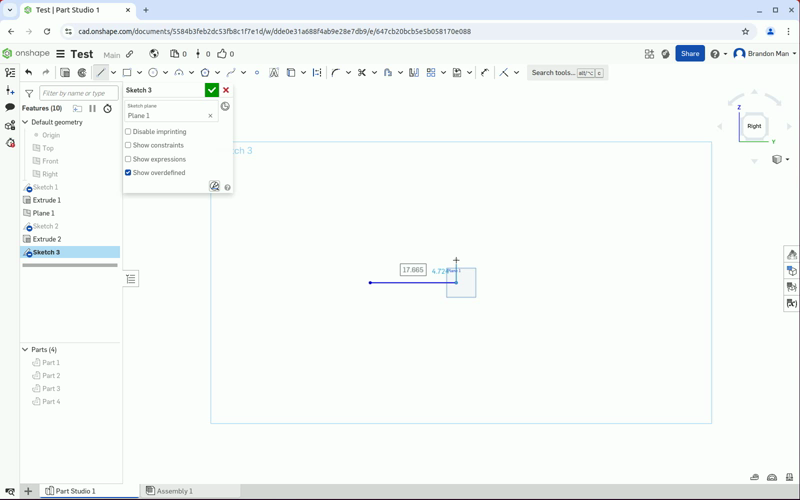
click(456, 259)
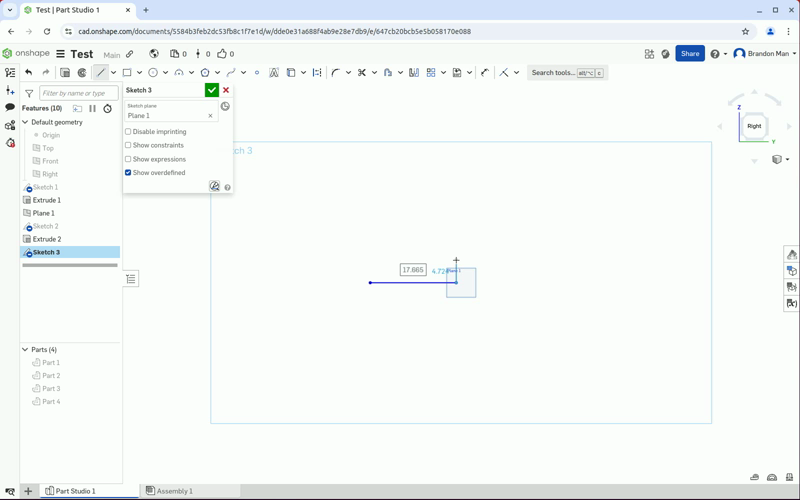
key_up(shift)
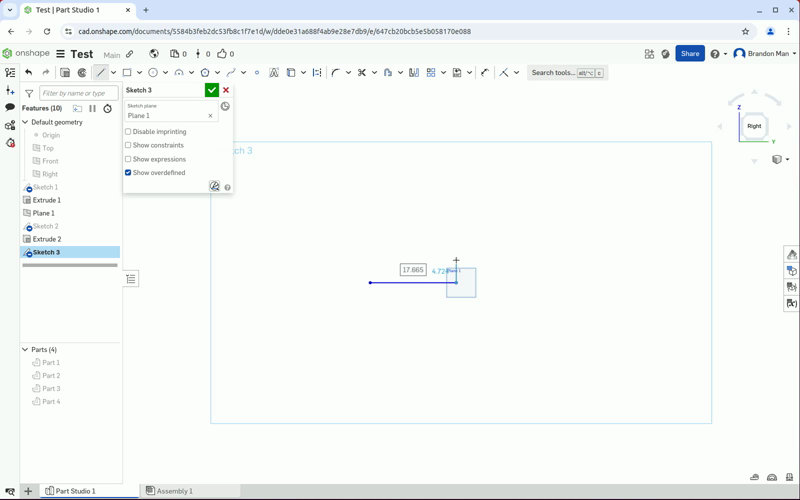
key_down(shift)
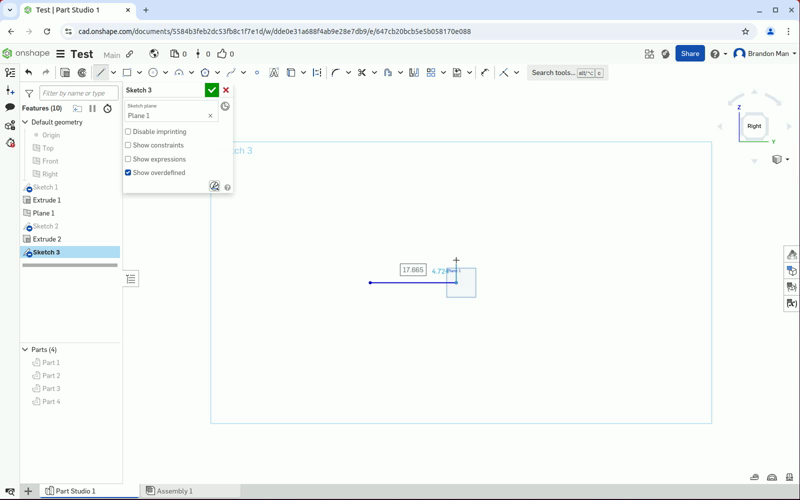
mouse_move(370, 259)
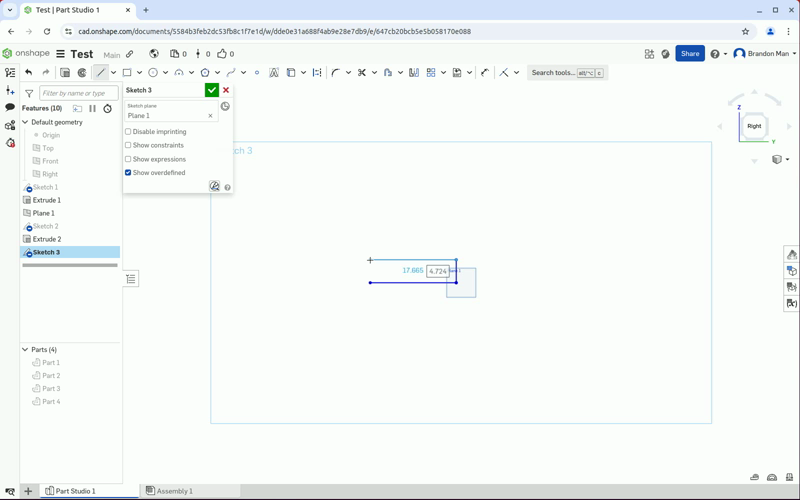
click(370, 259)
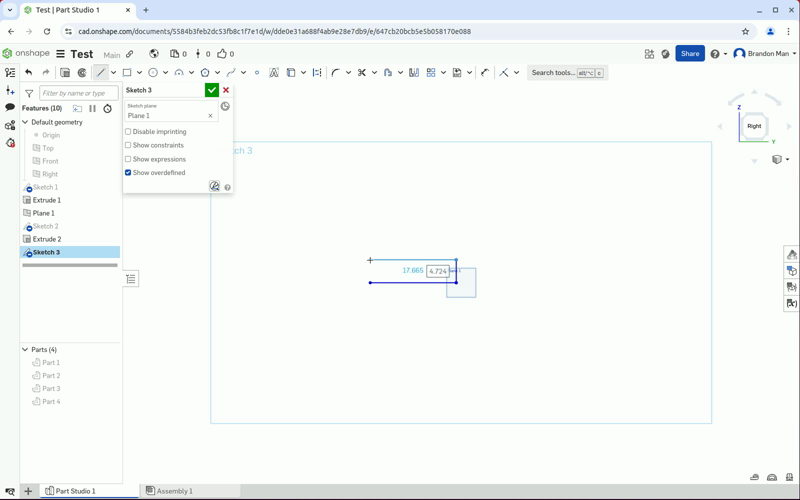
key_up(shift)
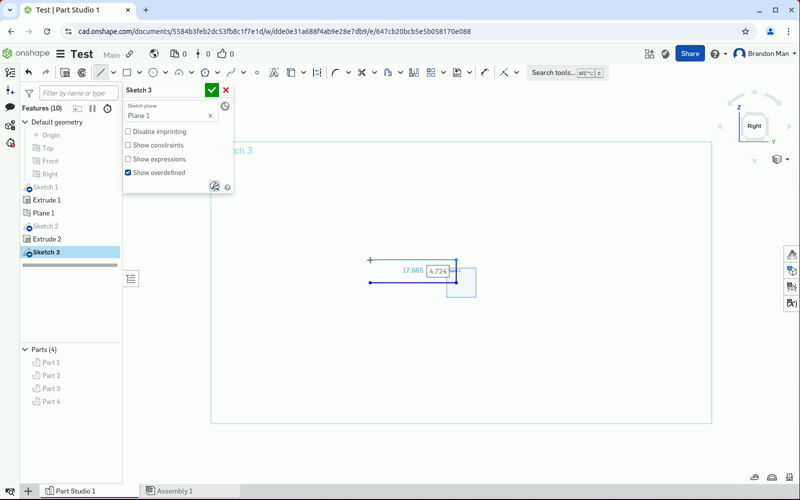
mouse_move(400, 259)
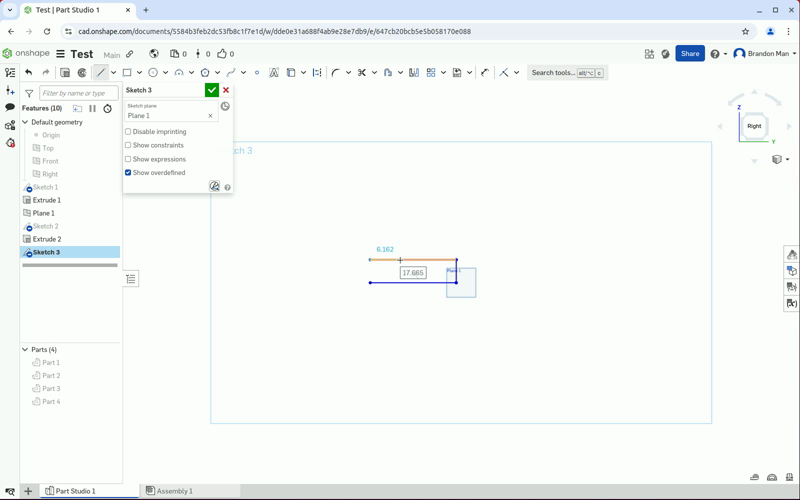
key_down(shift)
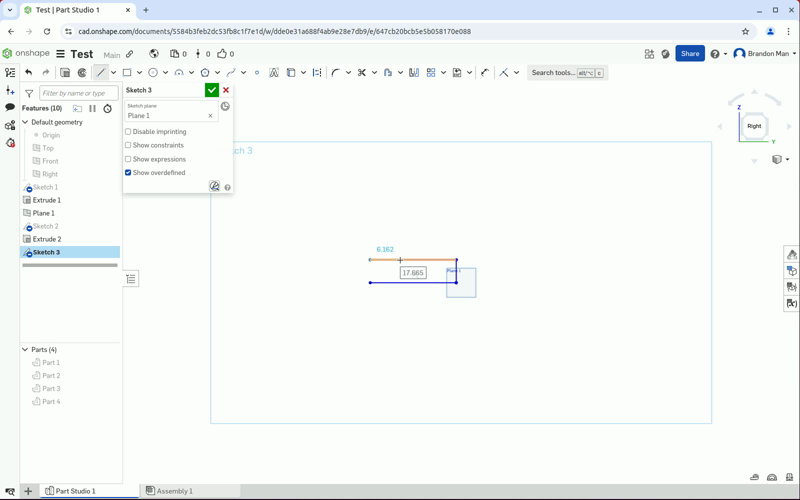
mouse_move(370, 282)
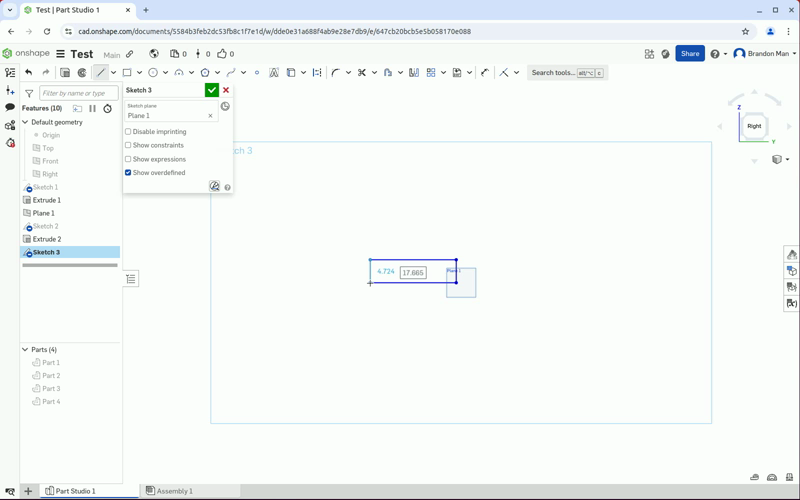
key_up(shift)
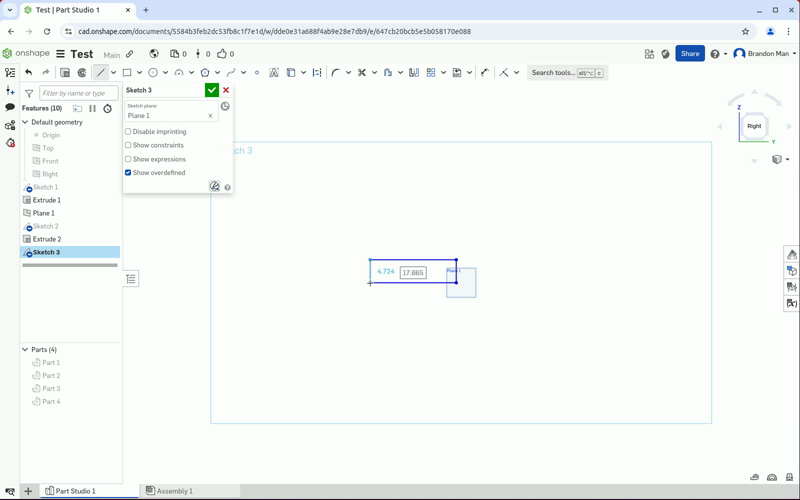
click(370, 282)
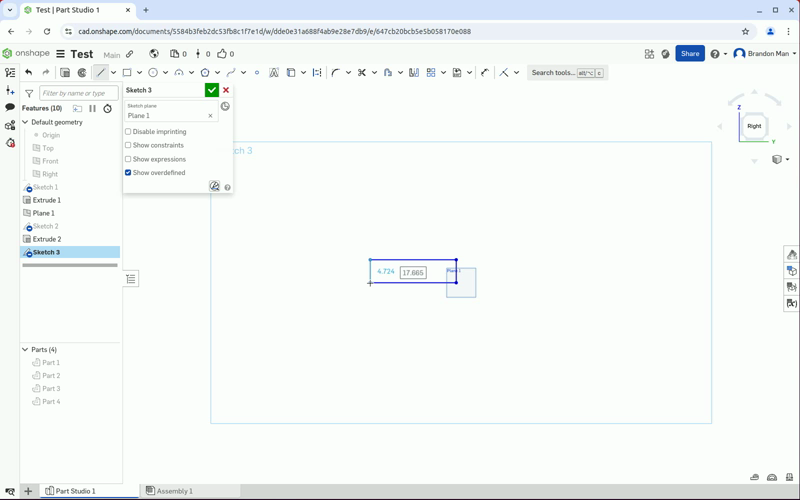
key(esc)
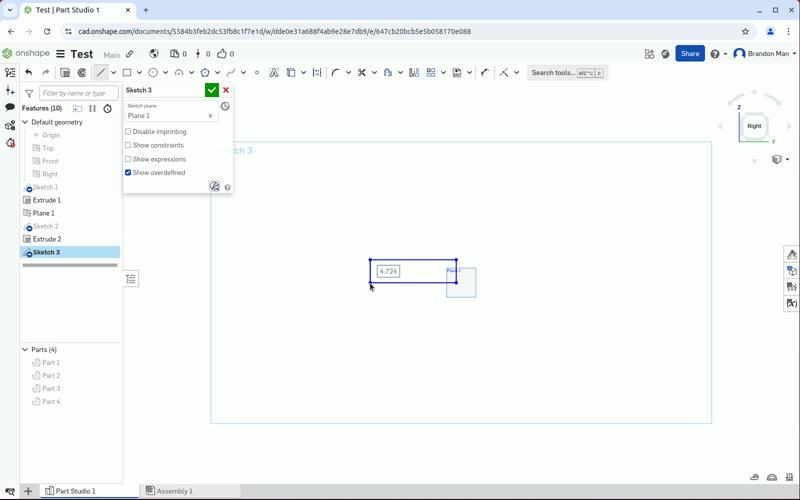
mouse_move(374, 265)
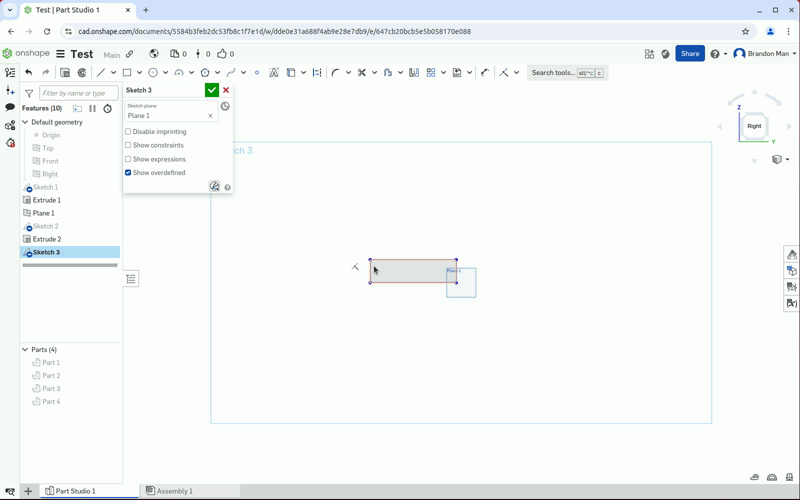
click(374, 265)
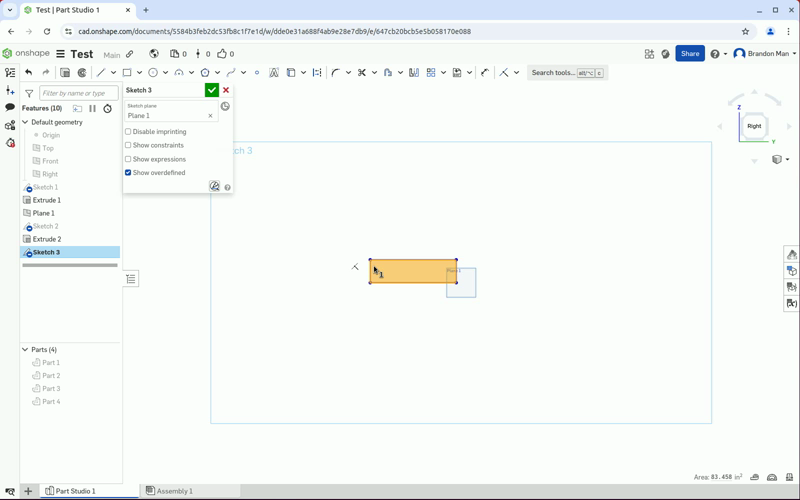
mouse_move(73, 352)
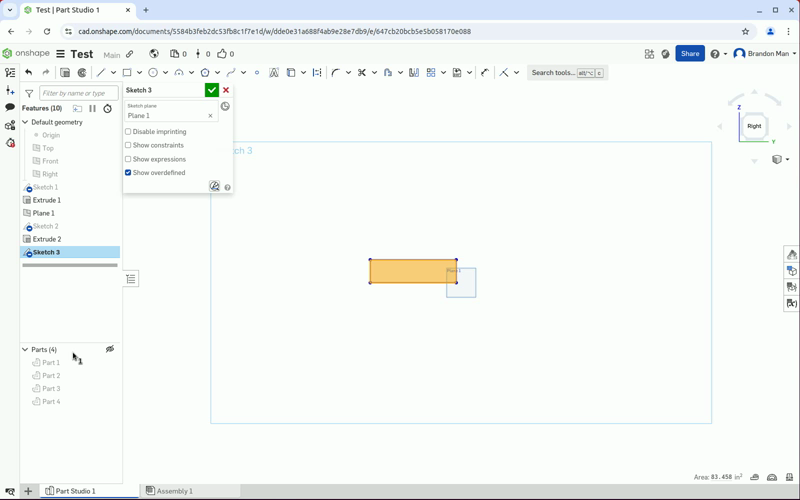
key(shift+y)
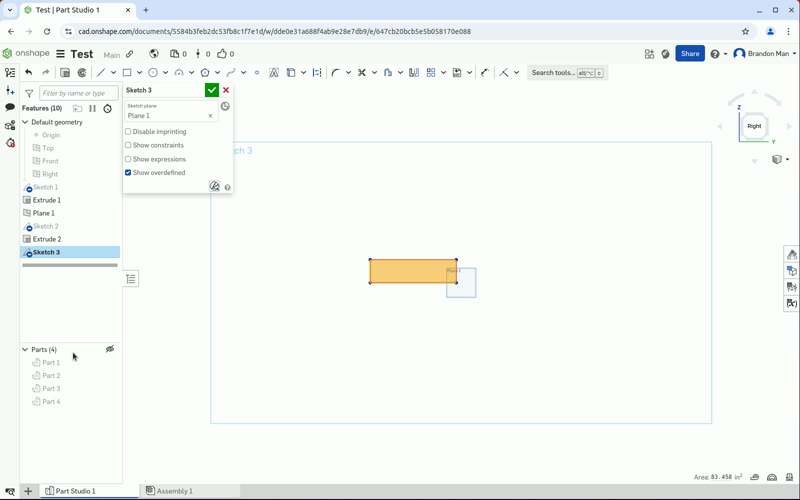
key(shift+e)
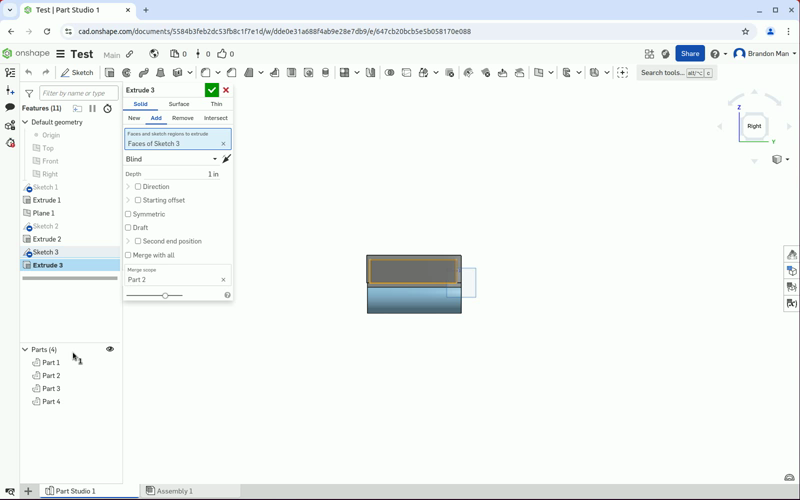
mouse_move(143, 106)
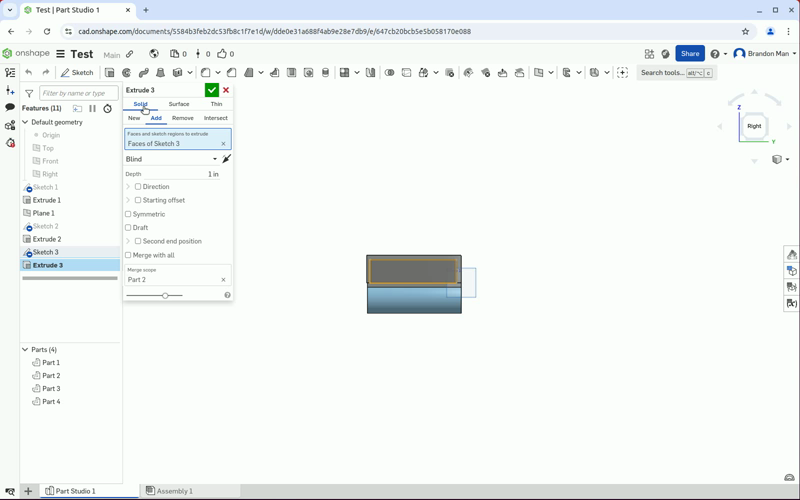
click(143, 106)
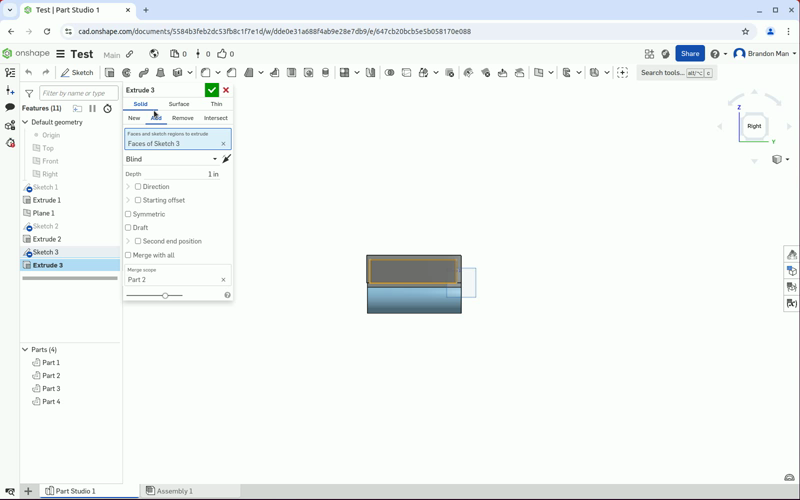
mouse_move(186, 120)
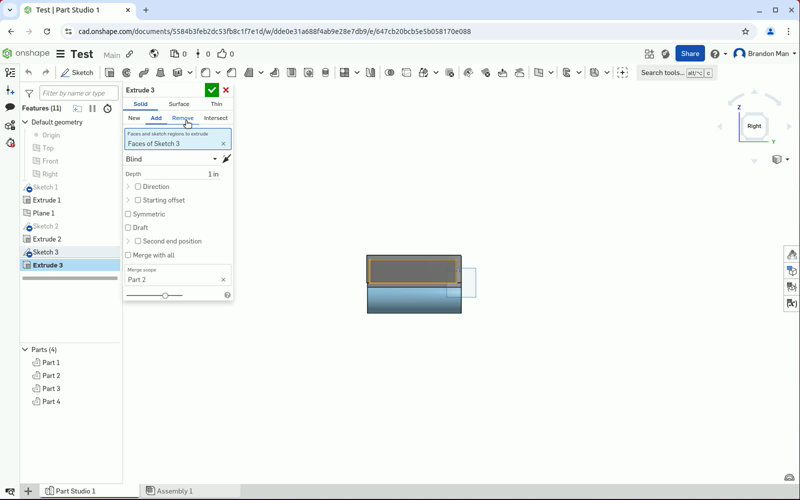
click(186, 120)
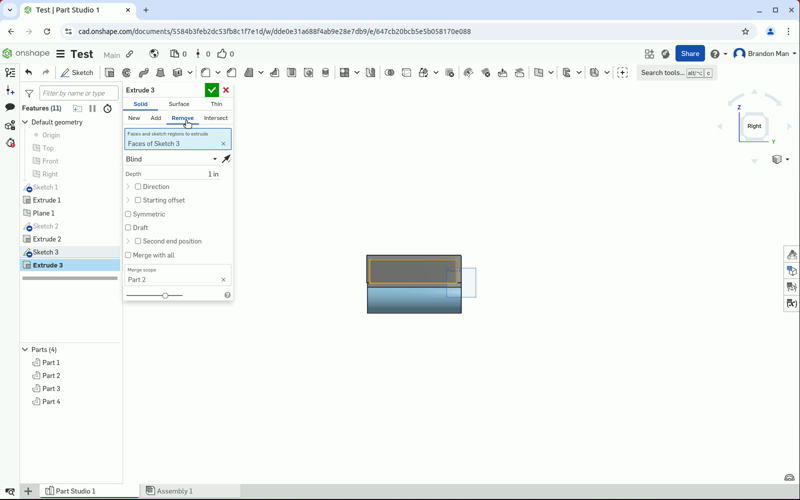
key(tab, 4)
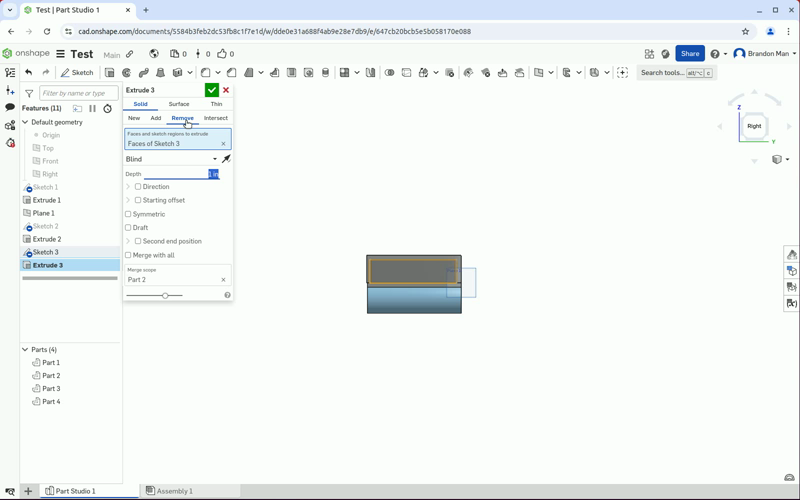
text(25.756)
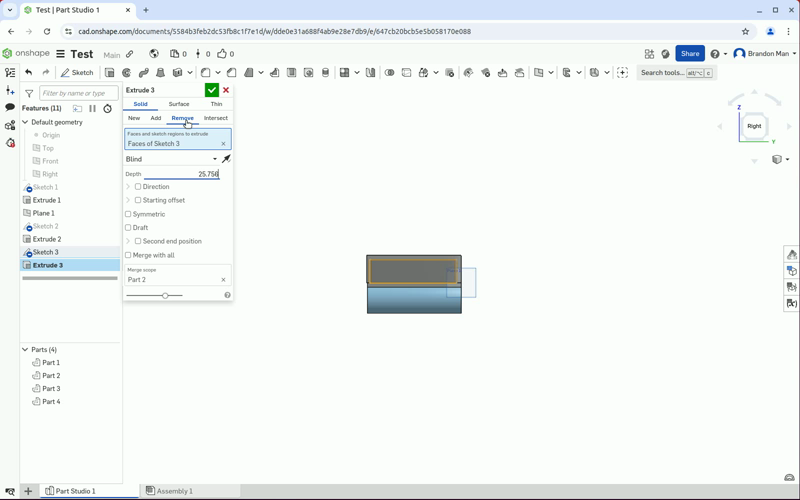
key(tab, 6)
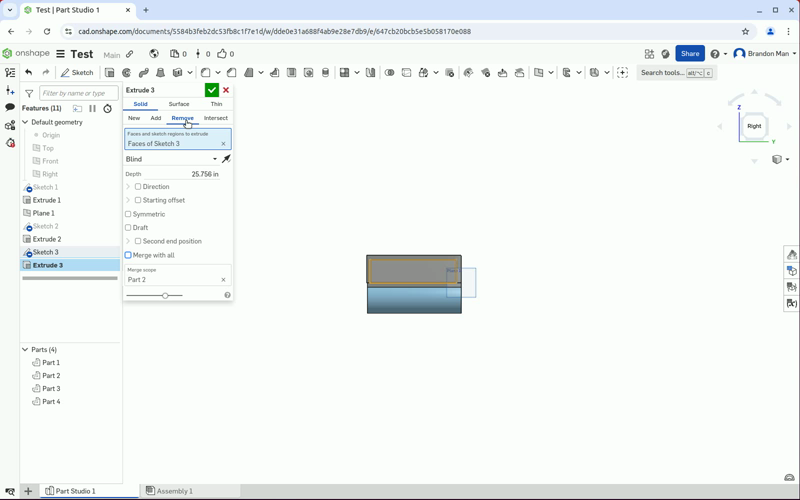
key(space)
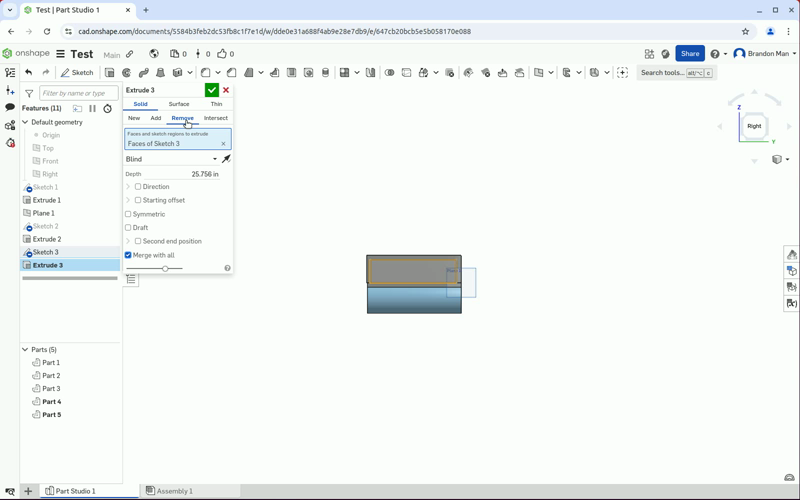
key(enter)
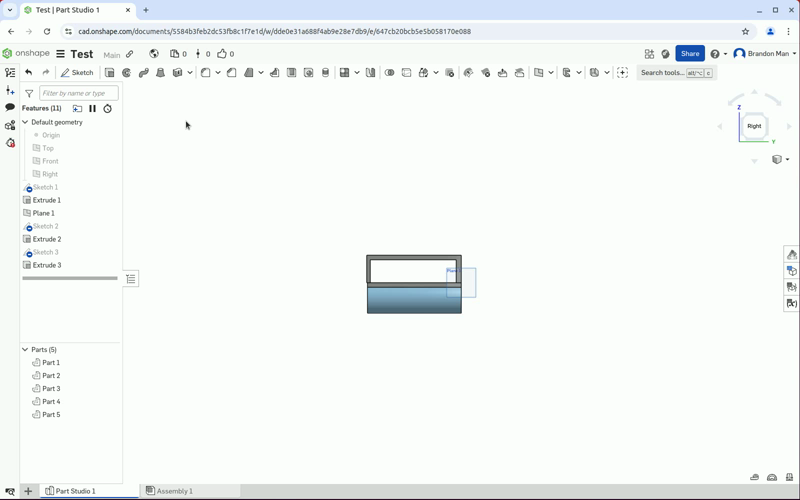
key(shift+h)
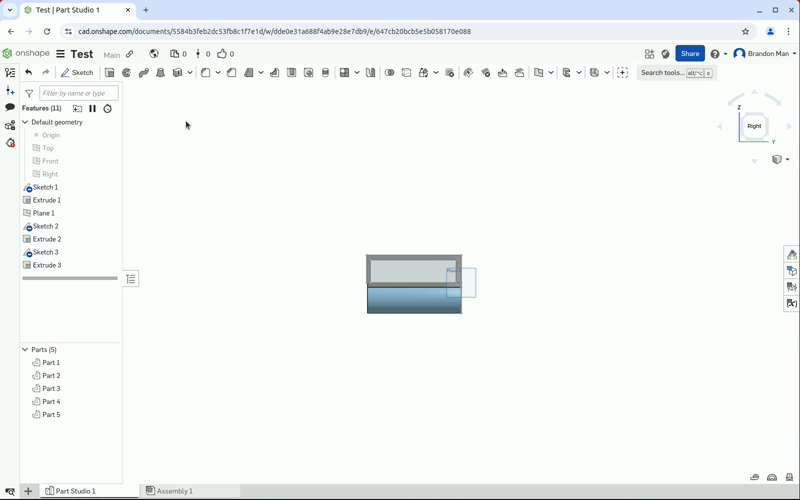
key(shift+h)
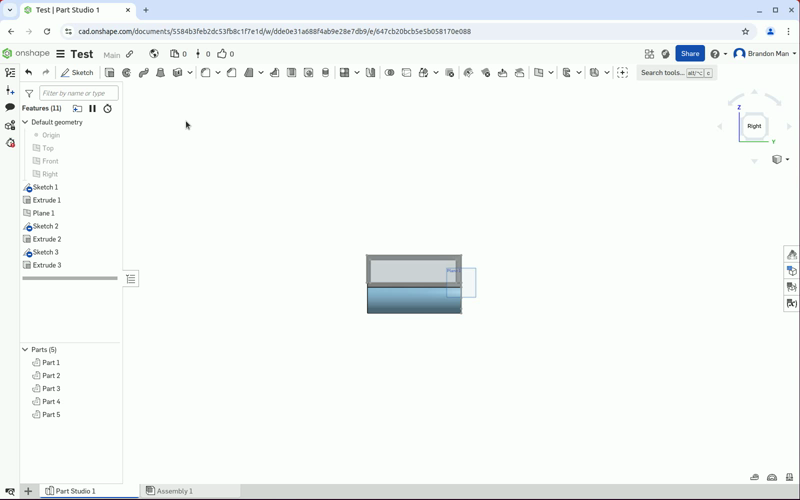
key(shift+7)
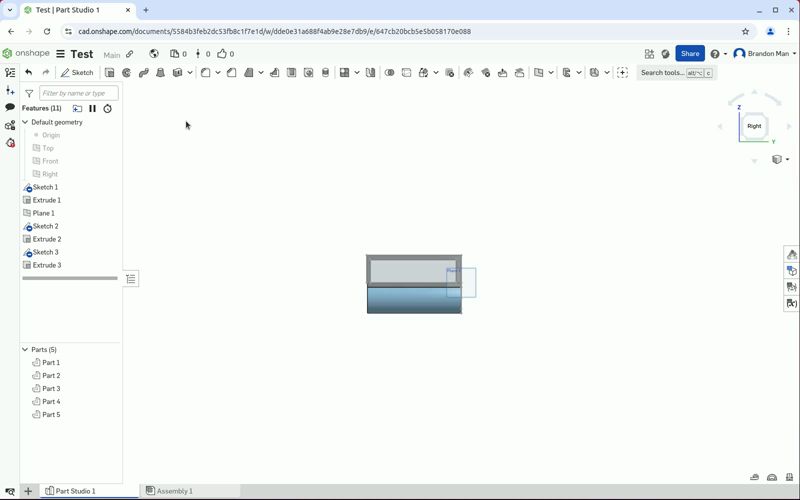
key(right, 2)
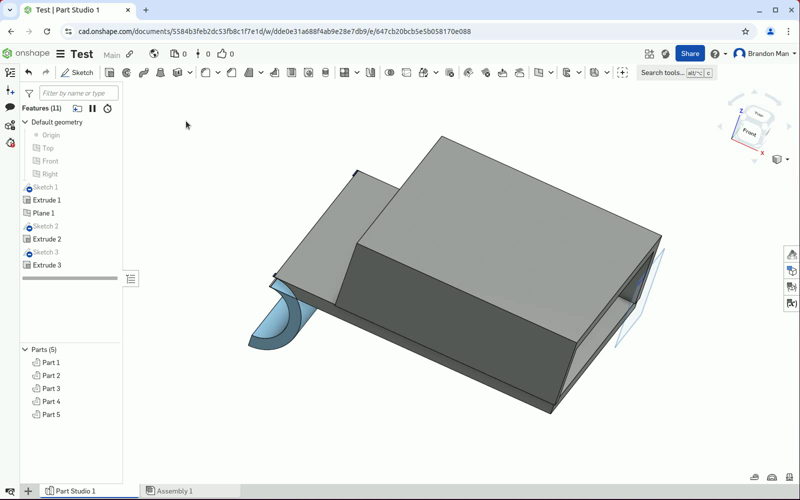
key(down, 2)
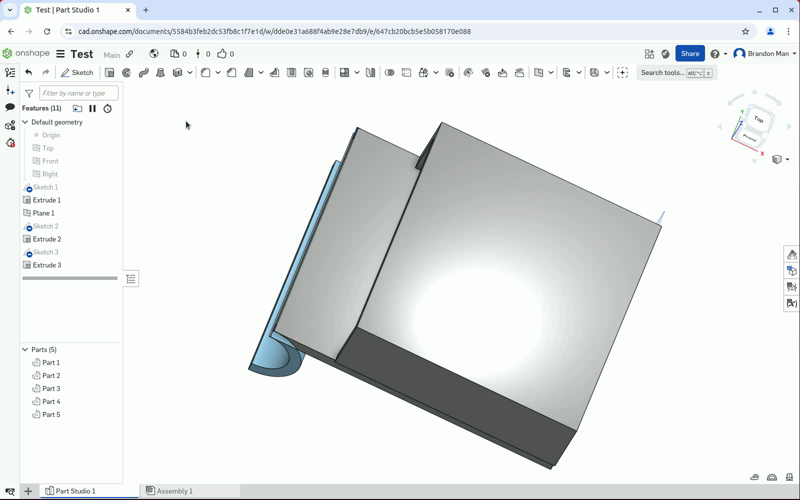
key(up, 2)
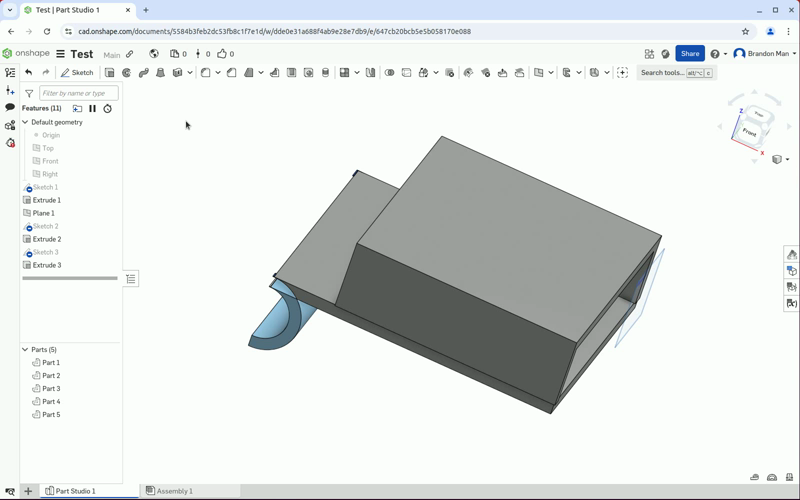
key(left, 2)
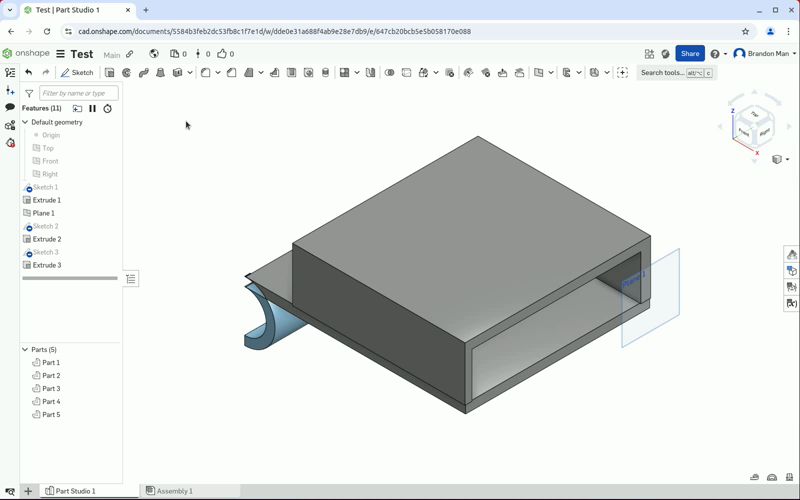
mouse_move(73, 189)
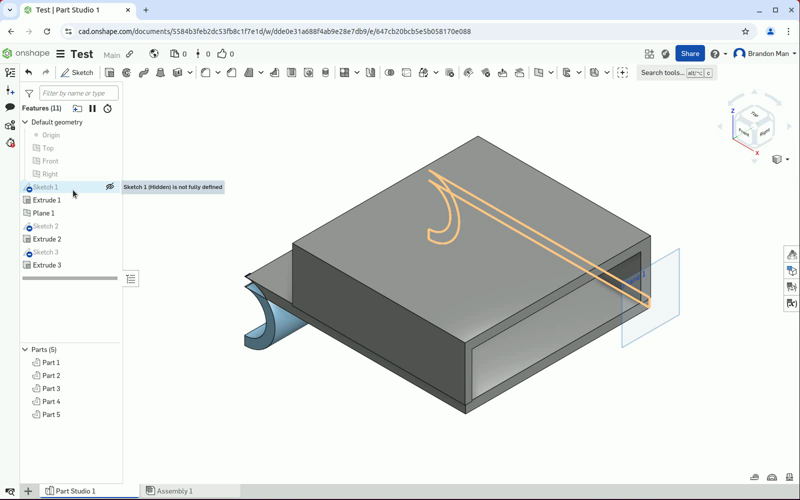
click(73, 189)